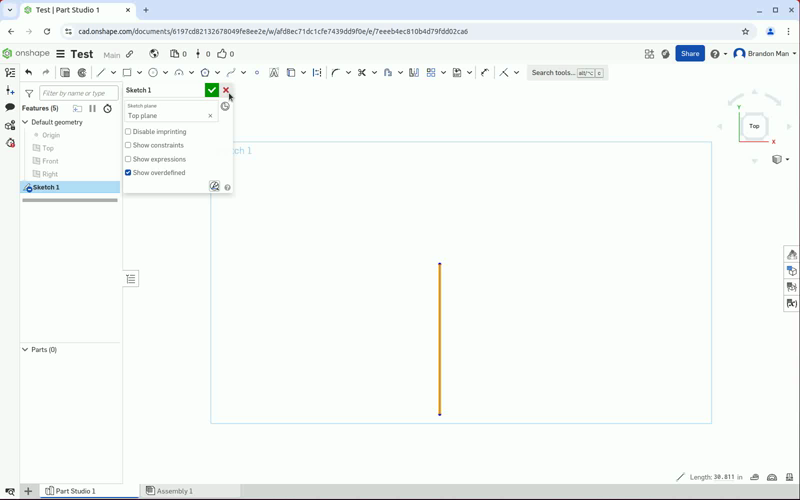
key(shift+h)
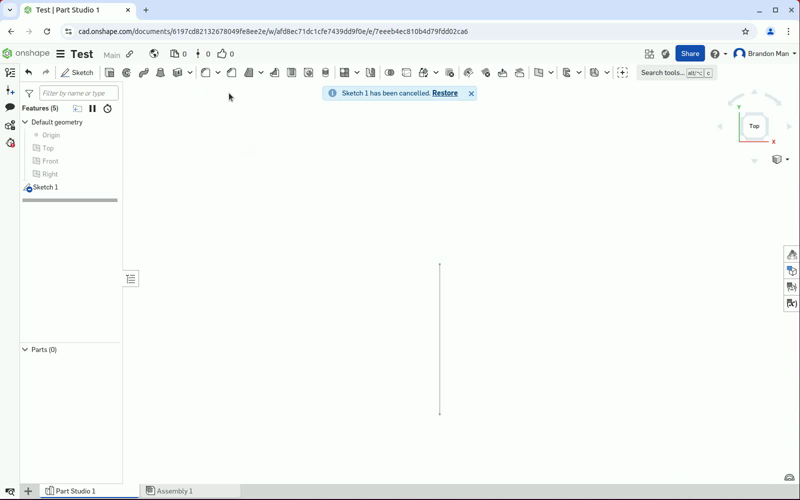
key(shift+s)
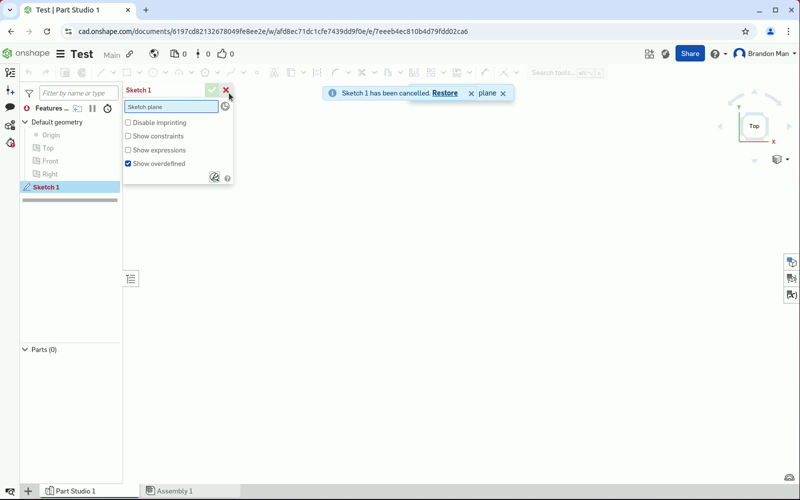
mouse_move(73, 150)
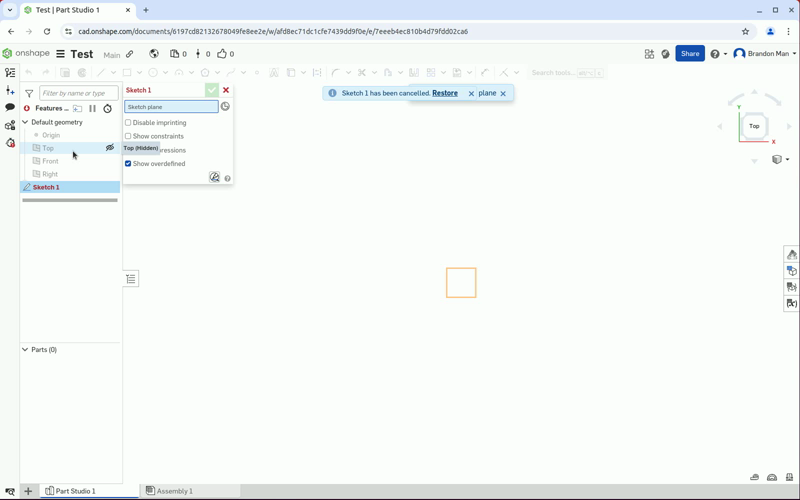
click(73, 150)
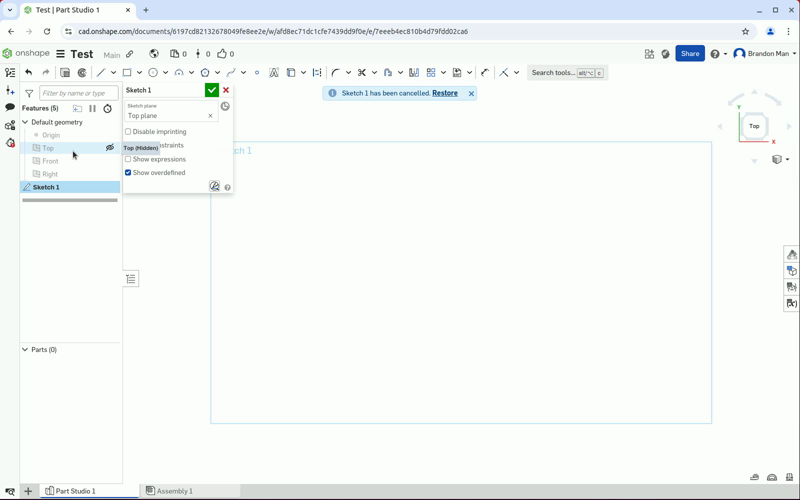
mouse_move(73, 352)
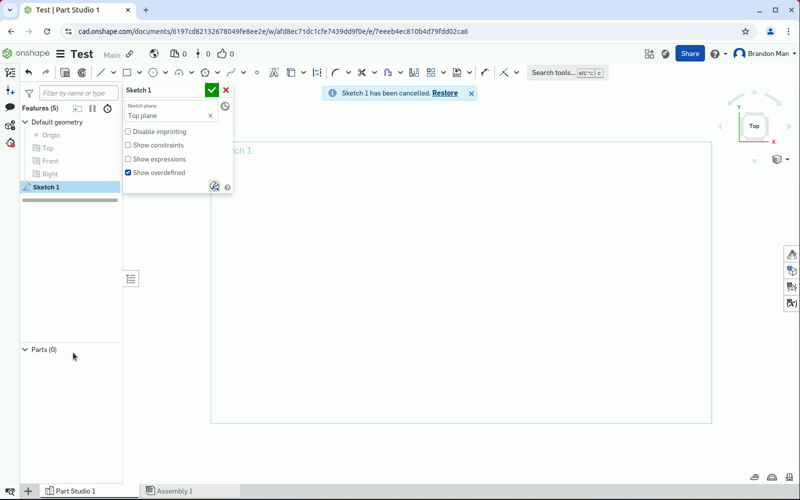
key(y)
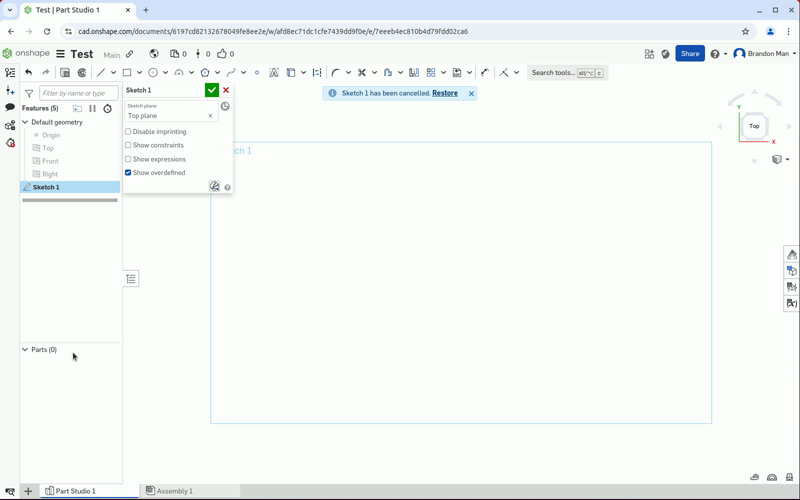
key(l)
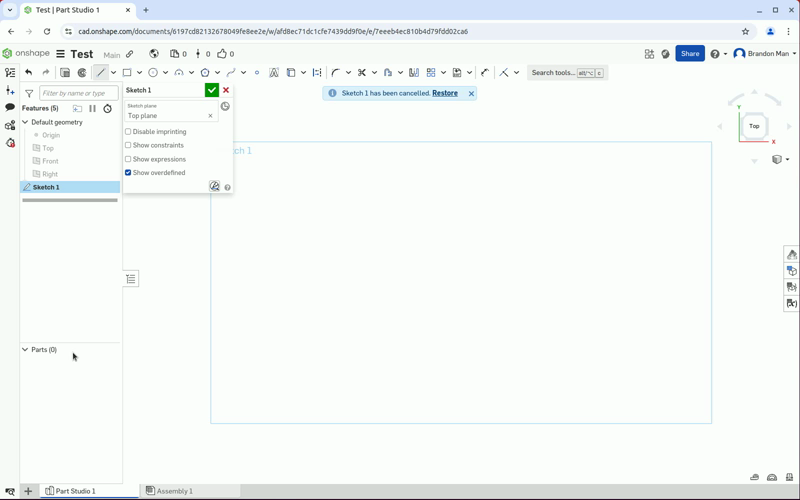
key_down(shift)
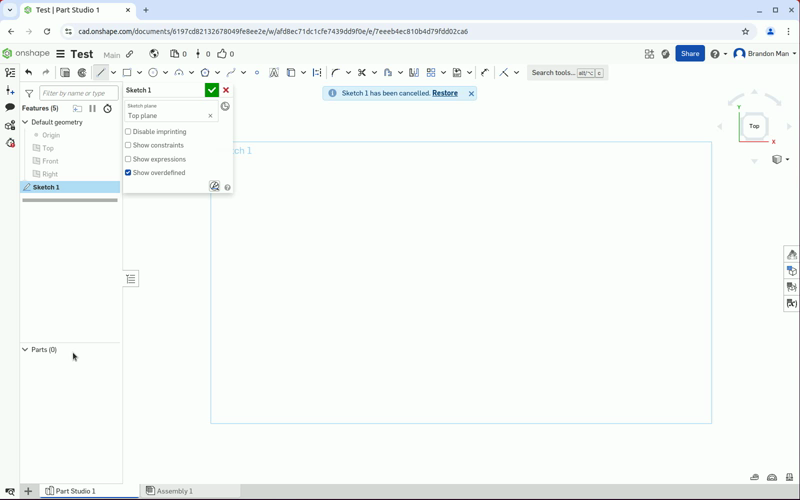
mouse_move(348, 324)
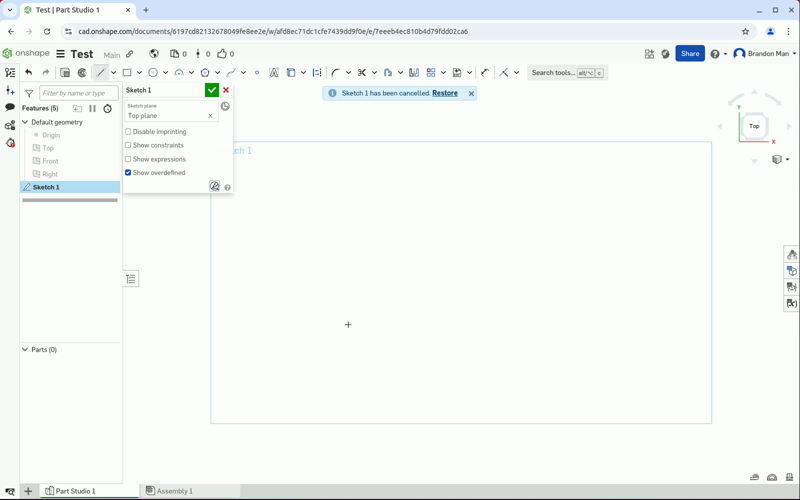
click(348, 324)
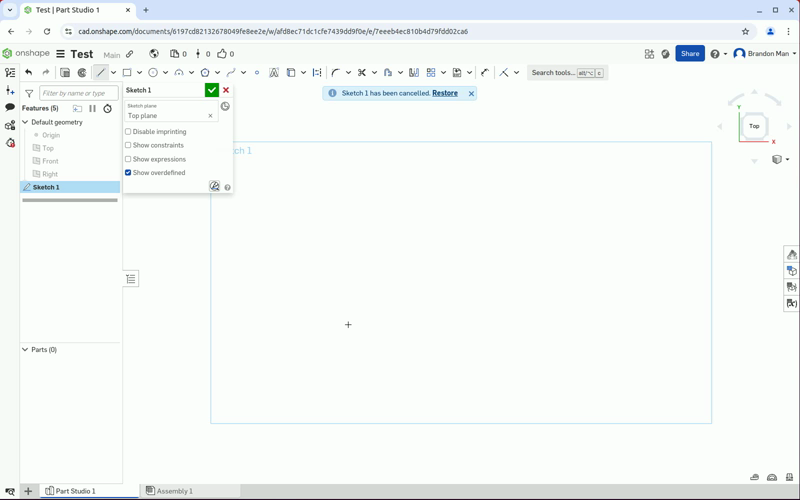
key_up(shift)
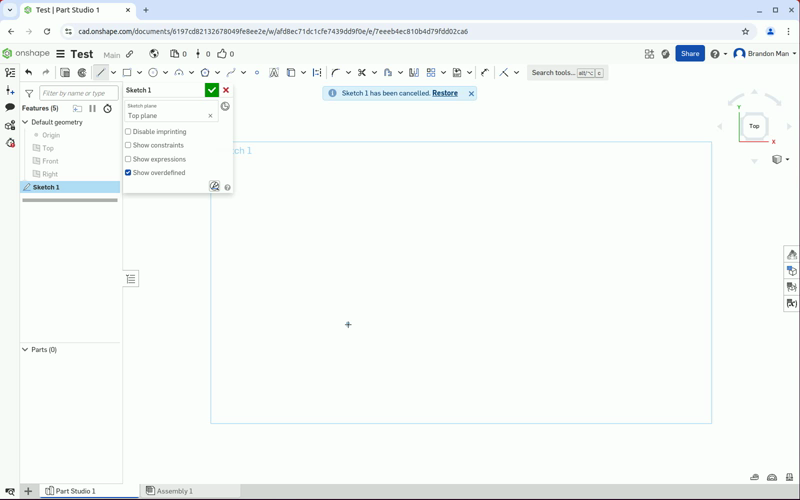
key_down(shift)
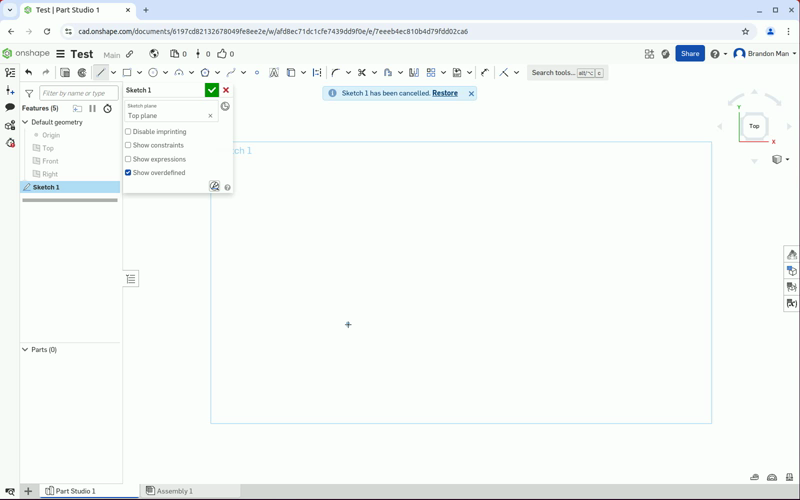
mouse_move(489, 324)
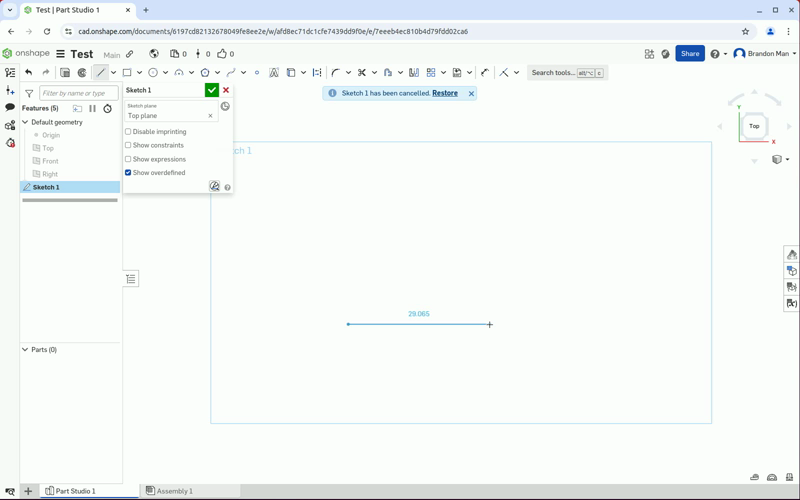
click(489, 324)
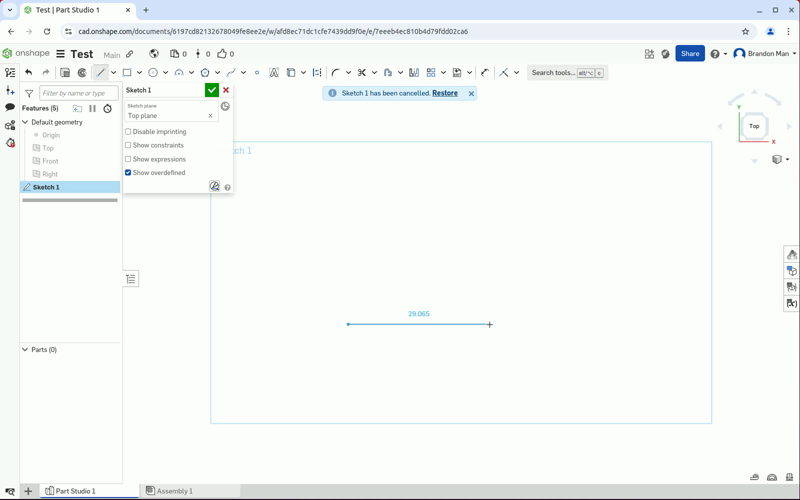
key_up(shift)
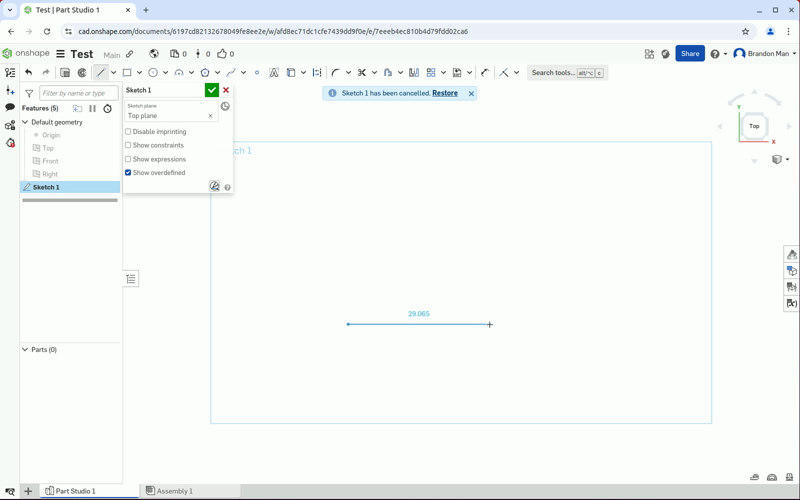
key_down(shift)
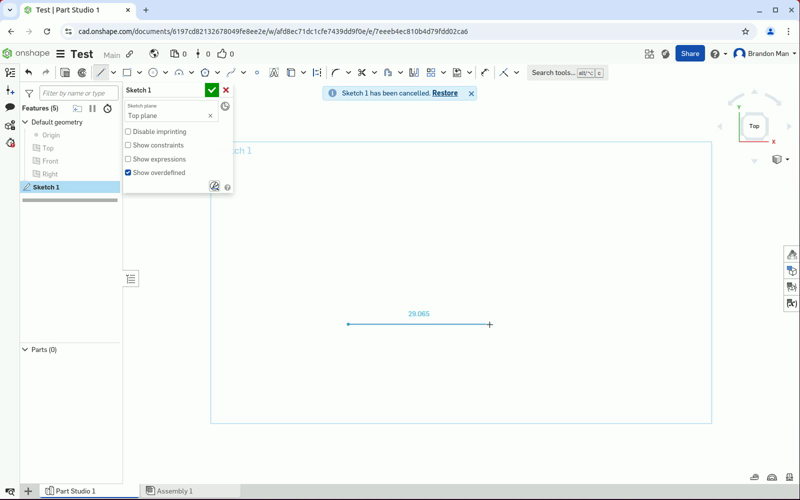
mouse_move(489, 239)
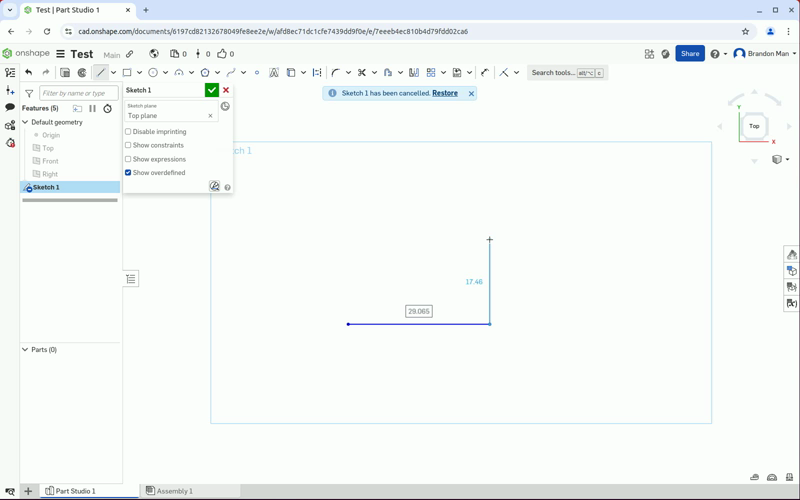
click(489, 239)
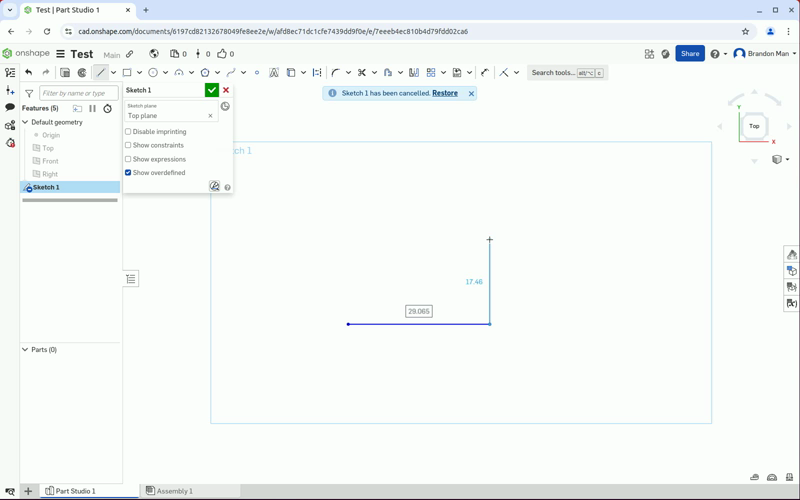
key_up(shift)
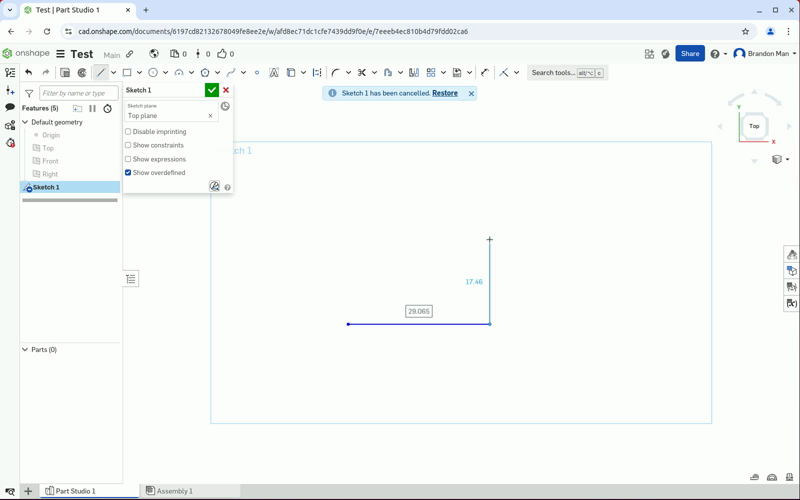
key_down(shift)
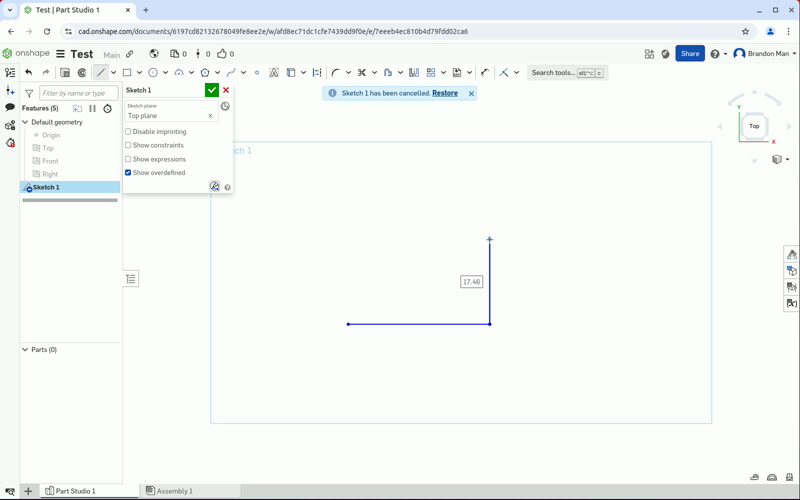
mouse_move(348, 239)
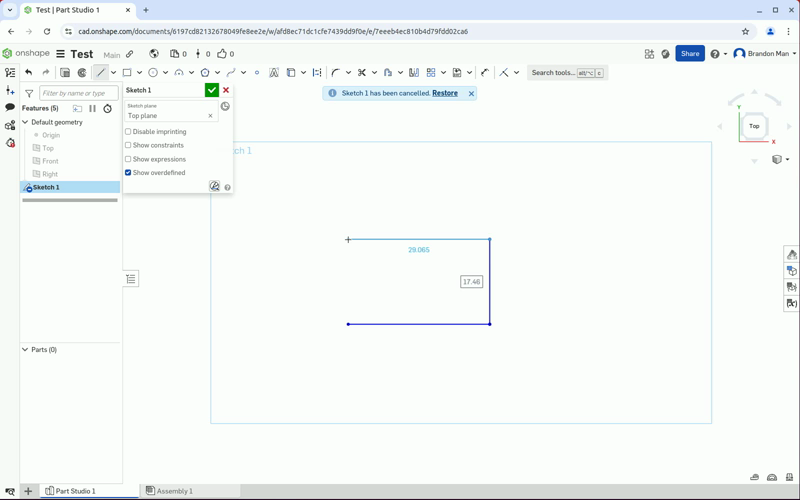
click(348, 239)
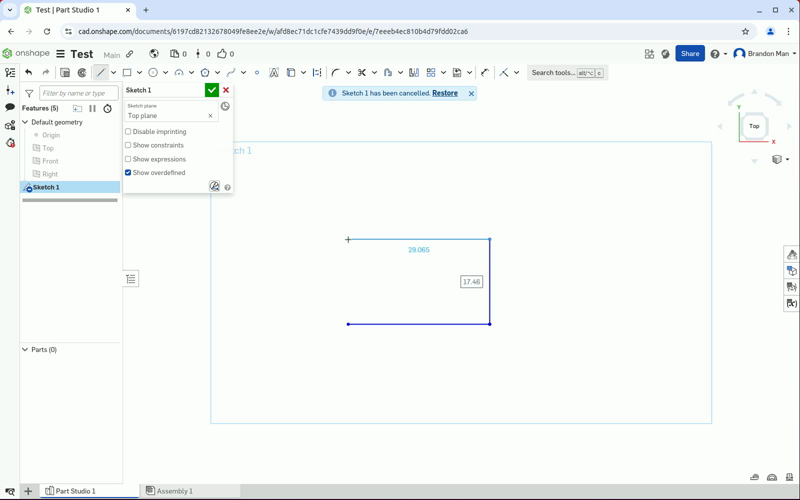
key_up(shift)
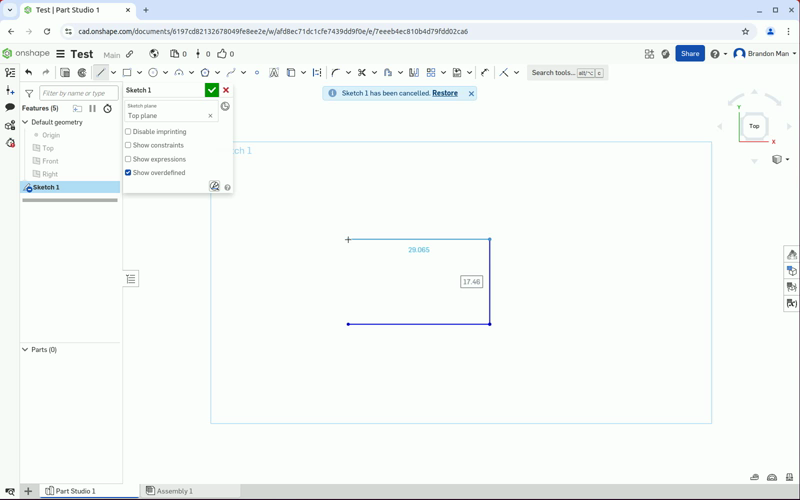
key_down(shift)
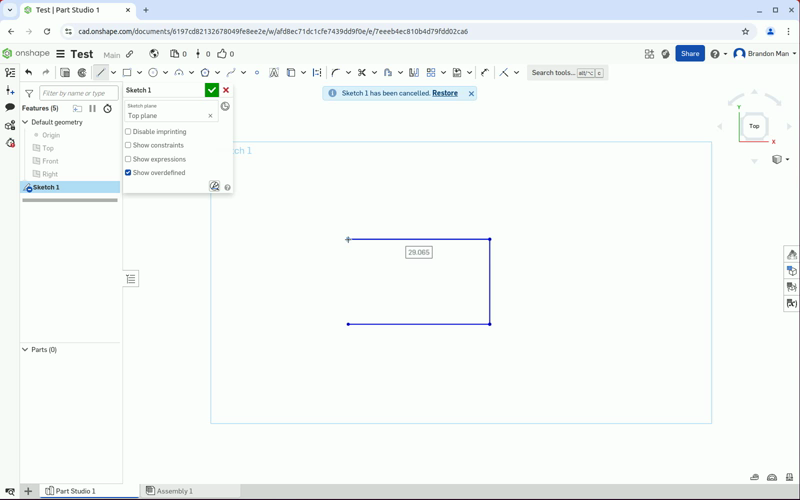
mouse_move(348, 324)
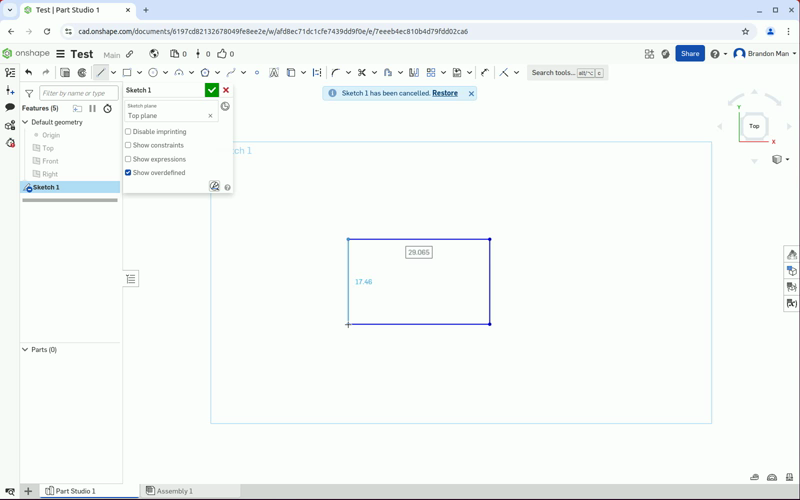
key_up(shift)
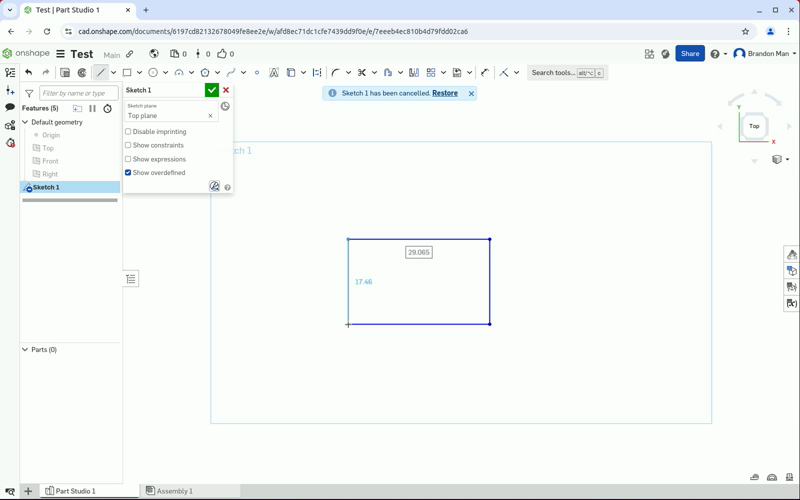
click(348, 324)
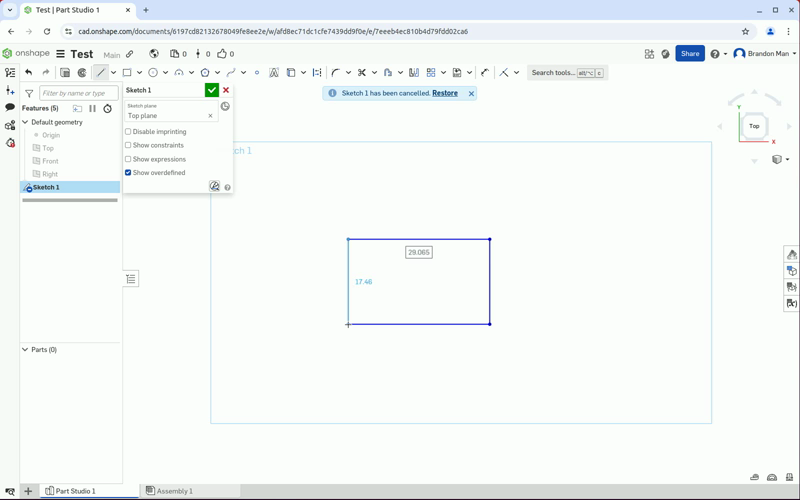
key(esc)
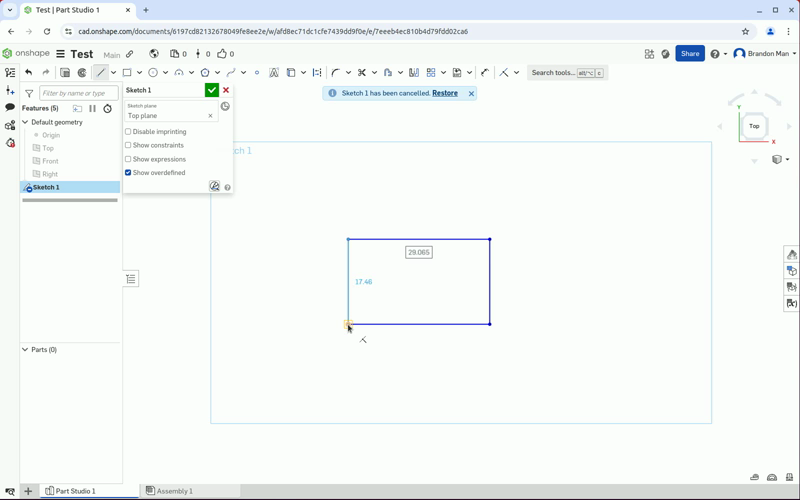
mouse_move(464, 286)
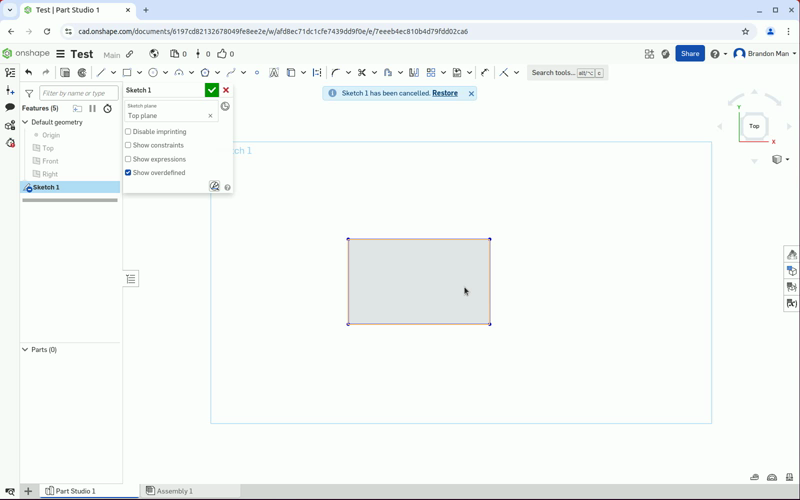
click(464, 286)
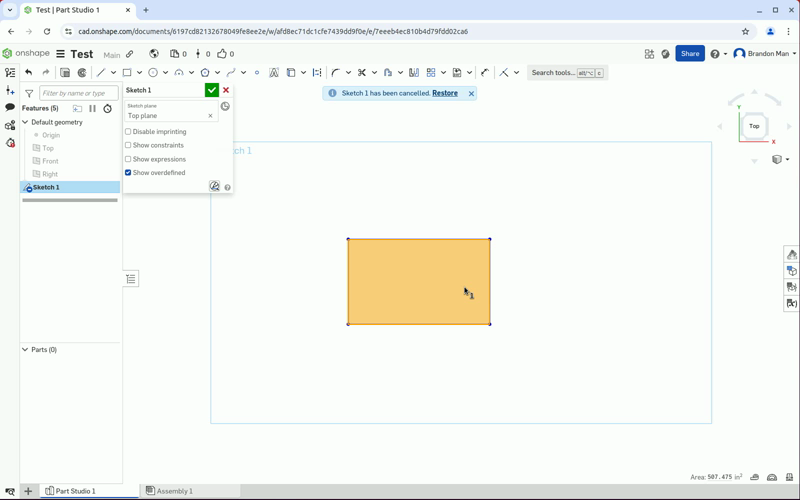
mouse_move(73, 352)
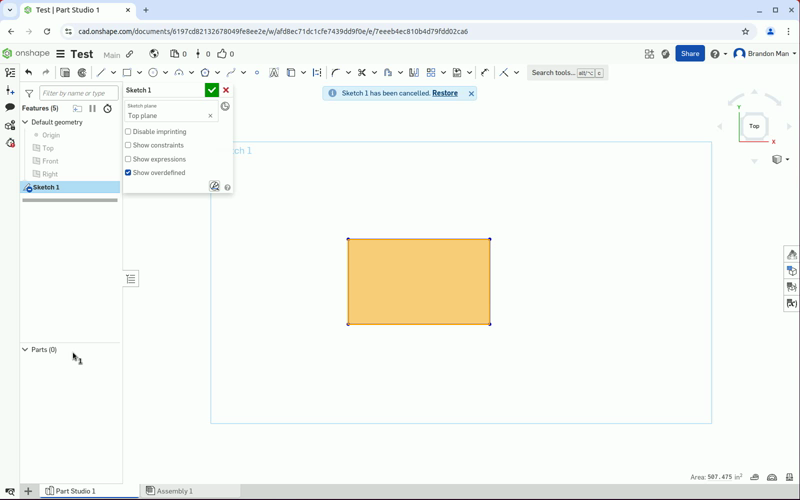
key(shift+y)
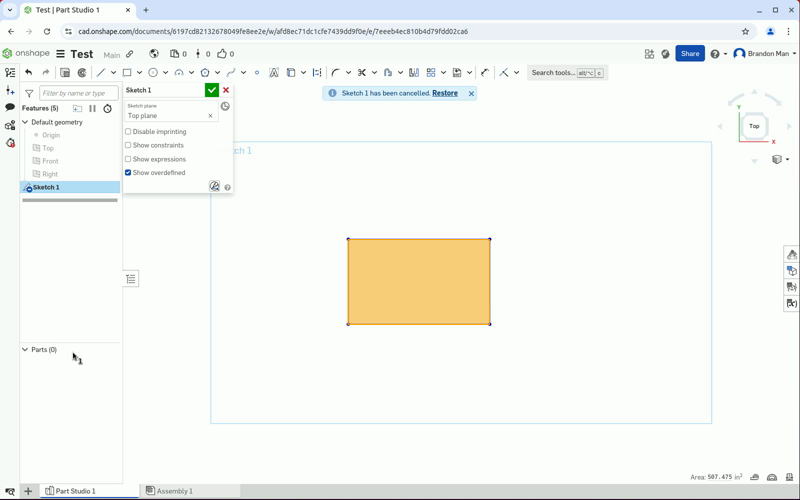
key(shift+e)
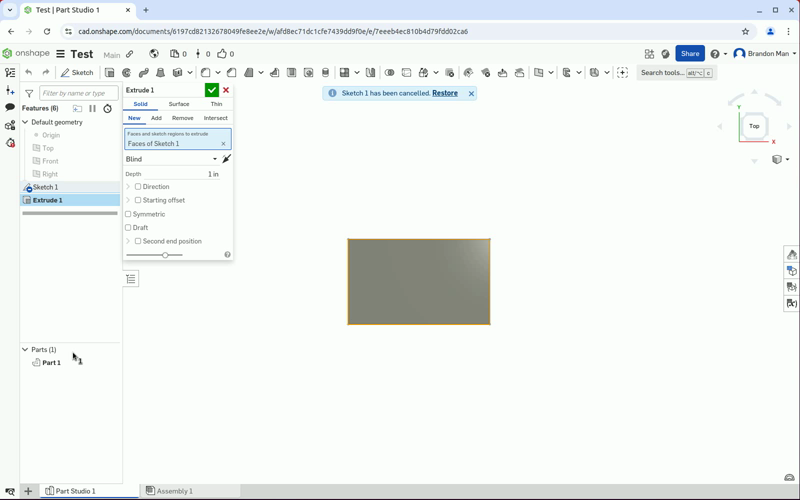
mouse_move(143, 106)
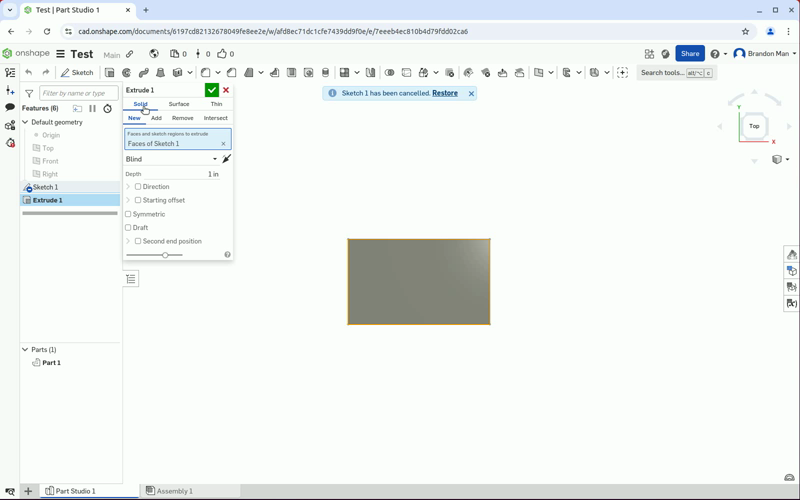
click(143, 106)
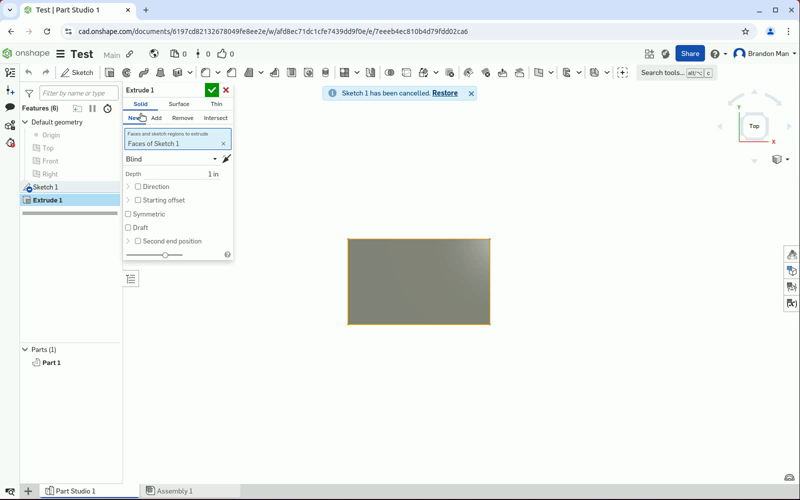
mouse_move(137, 120)
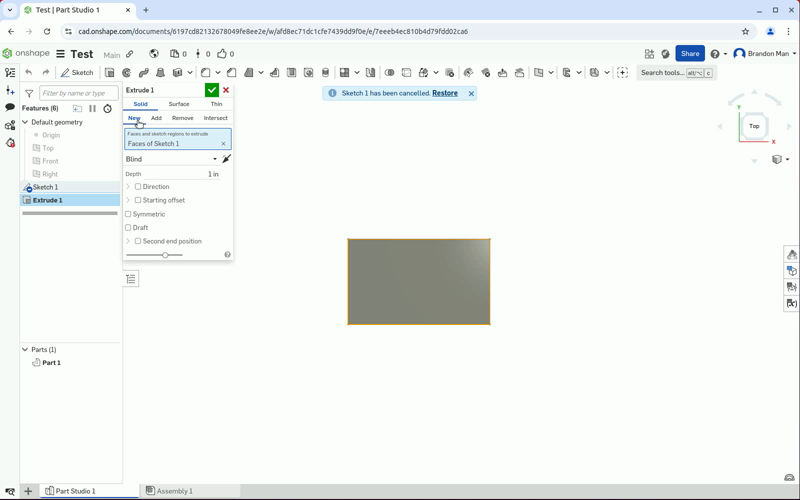
click(137, 120)
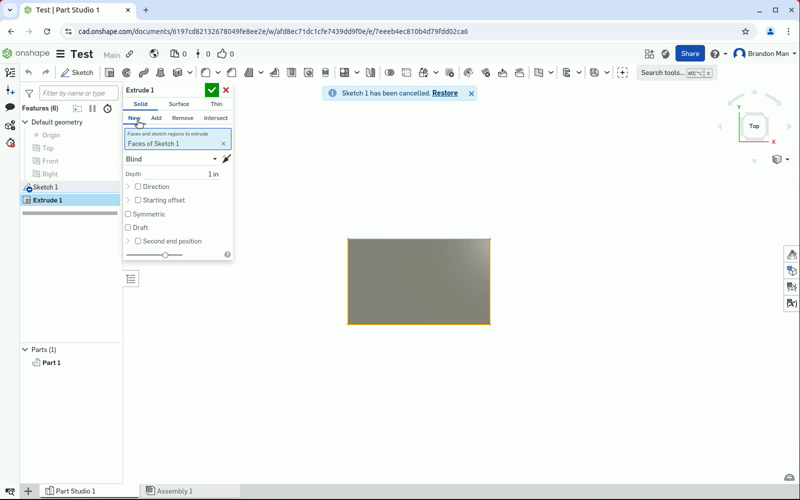
key(tab, 4)
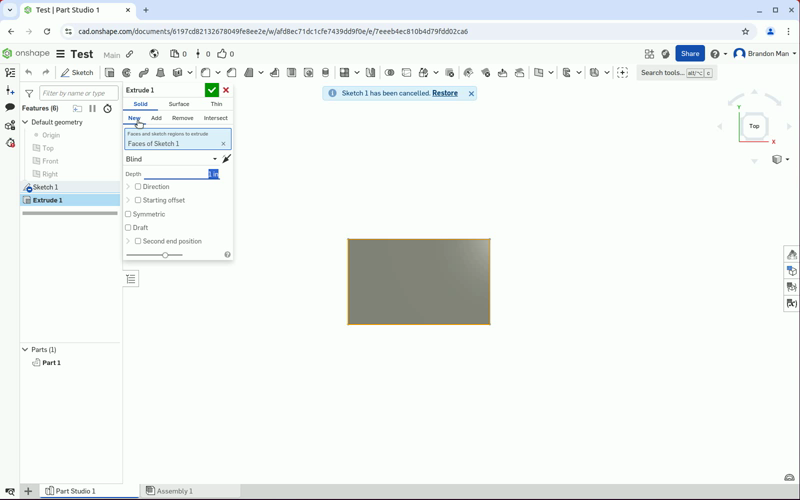
text(15.887)
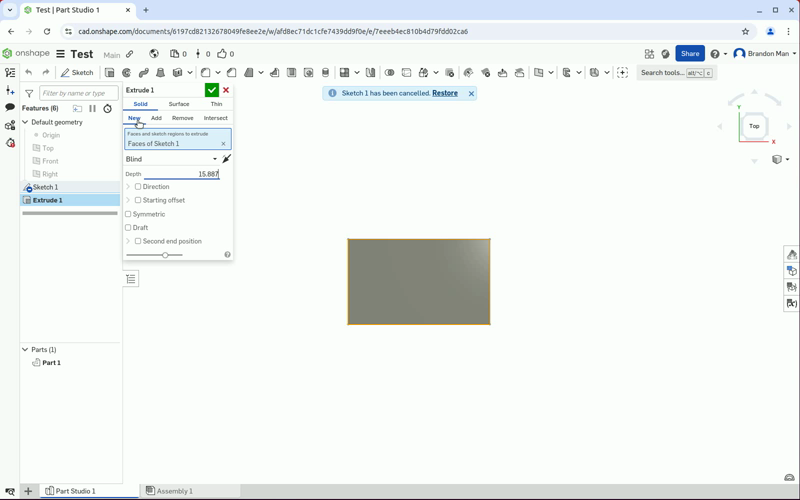
key(enter)
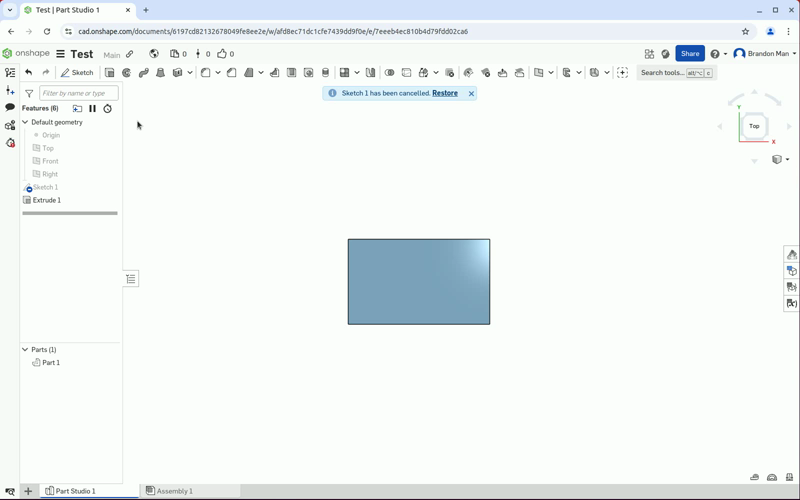
key(shift+h)
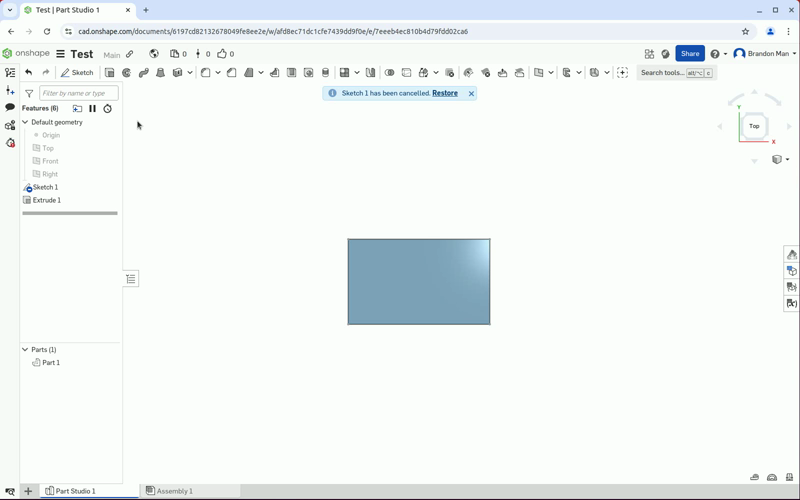
key(shift+h)
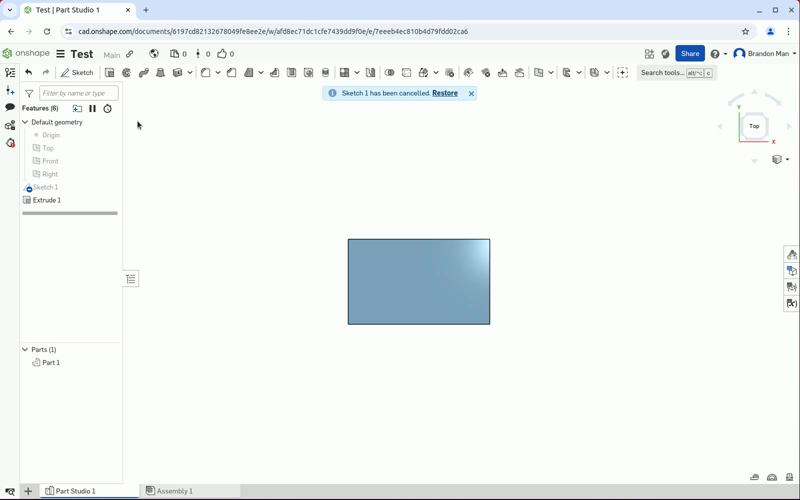
mouse_move(73, 189)
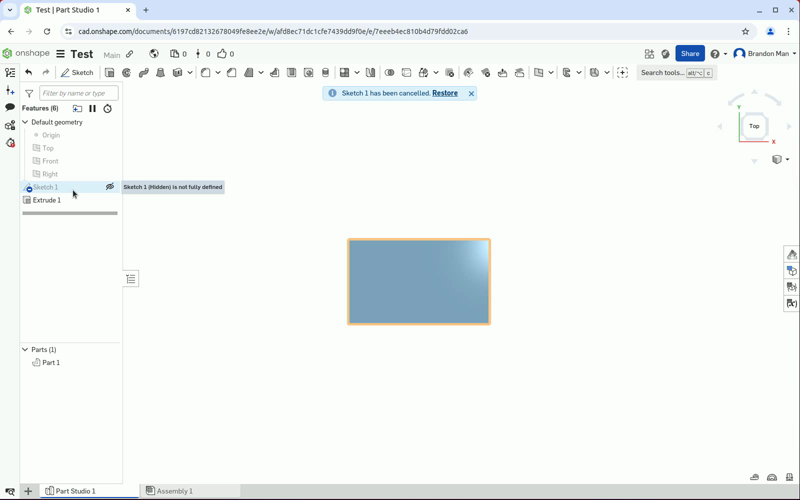
click(73, 189)
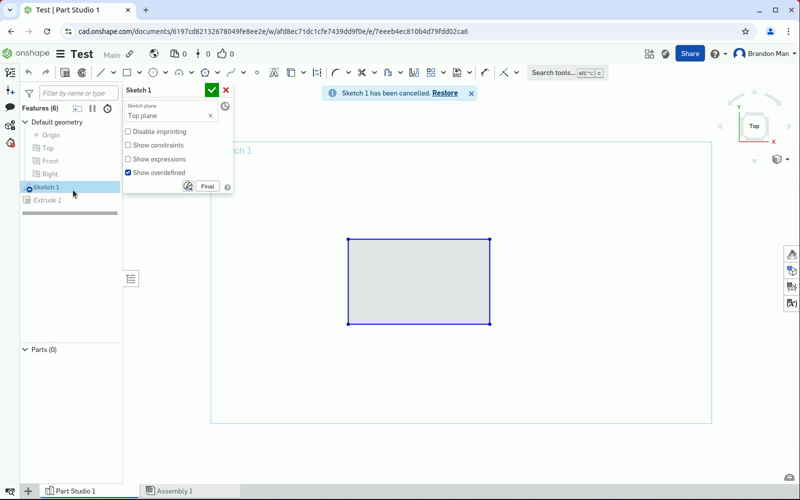
mouse_move(229, 92)
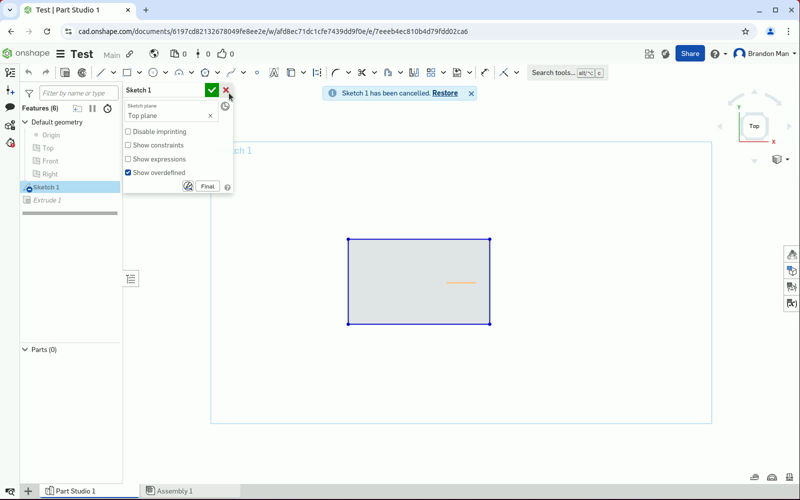
click(229, 92)
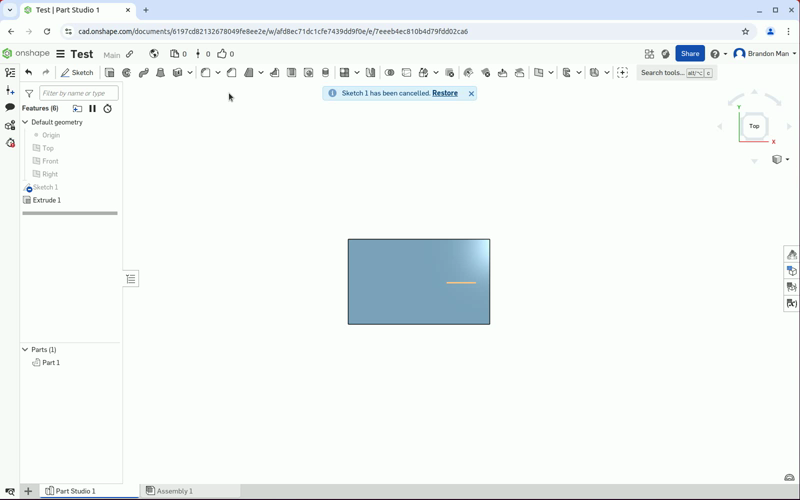
mouse_move(541, 75)
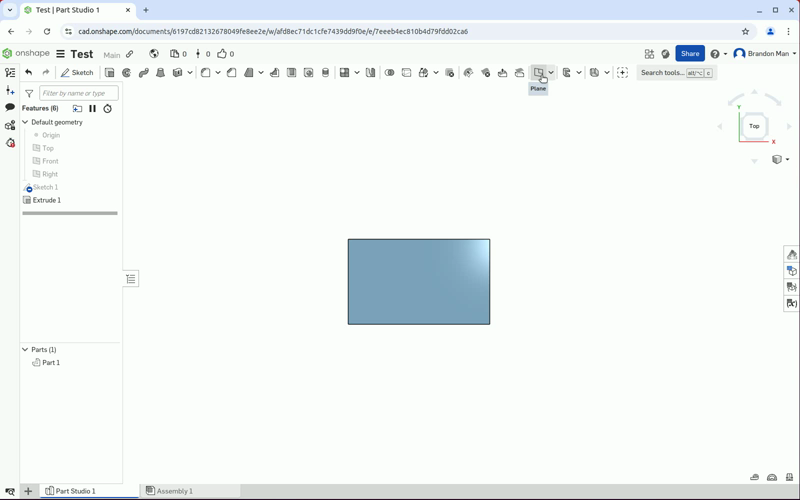
click(541, 75)
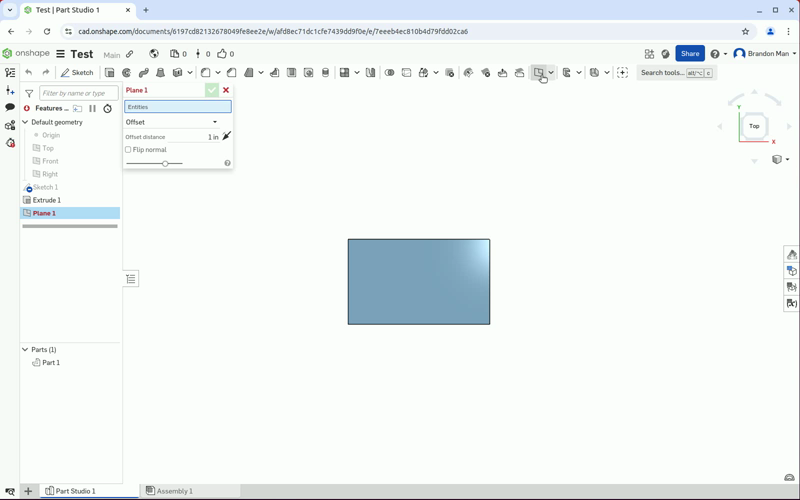
mouse_move(73, 150)
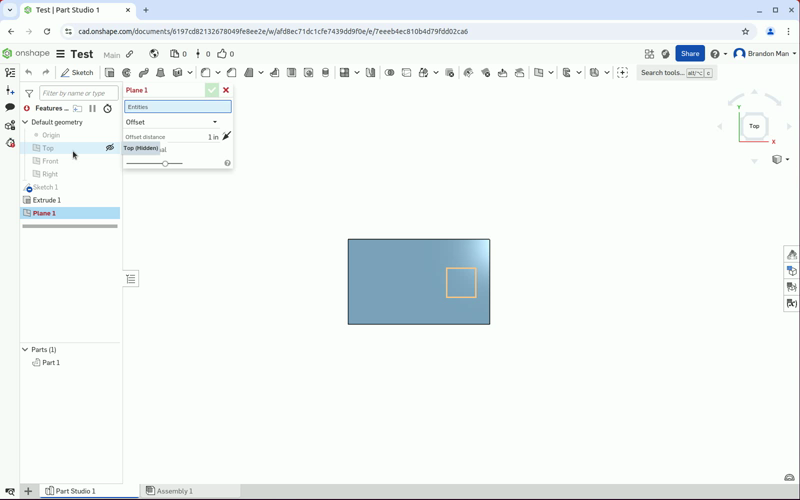
click(73, 150)
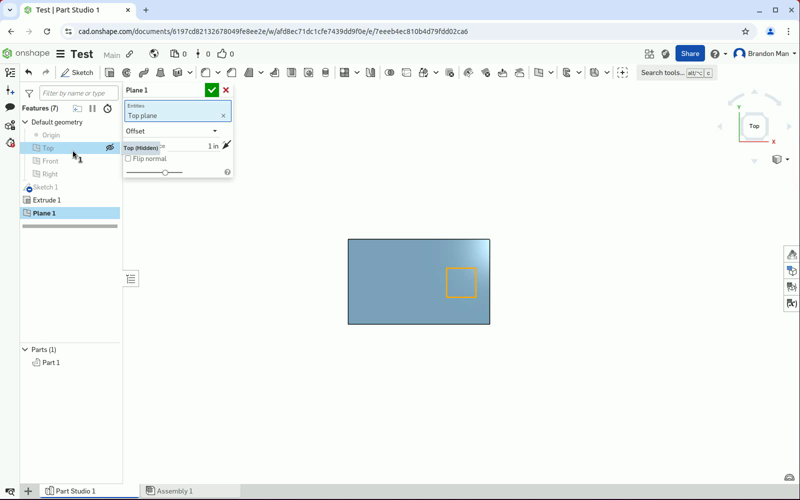
key(tab, 2)
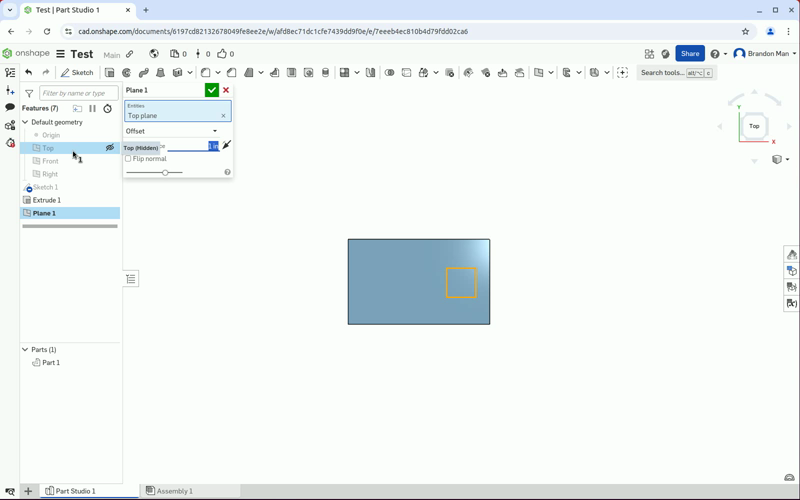
text(15.898)
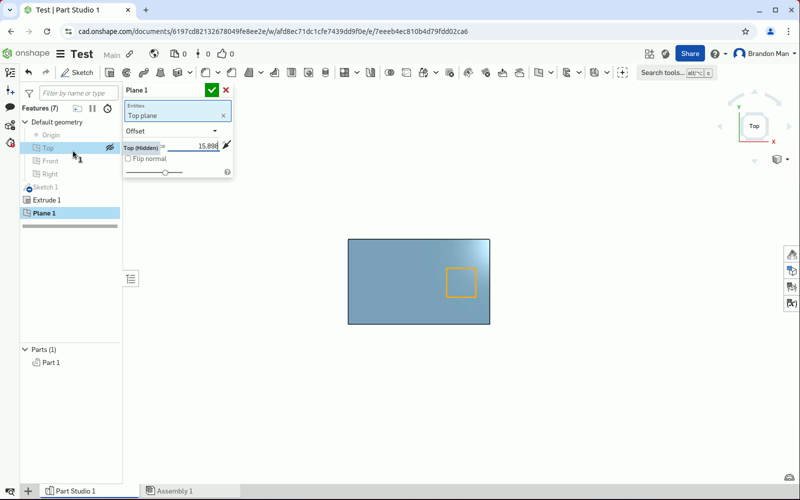
key(enter, 2)
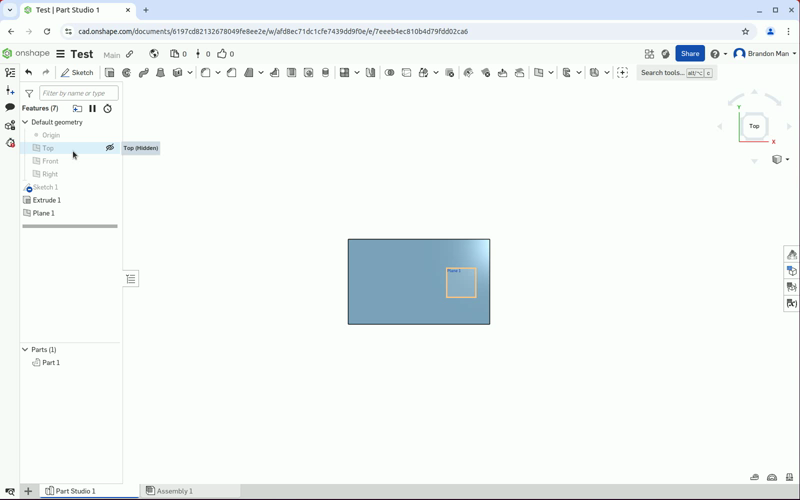
key(shift+s)
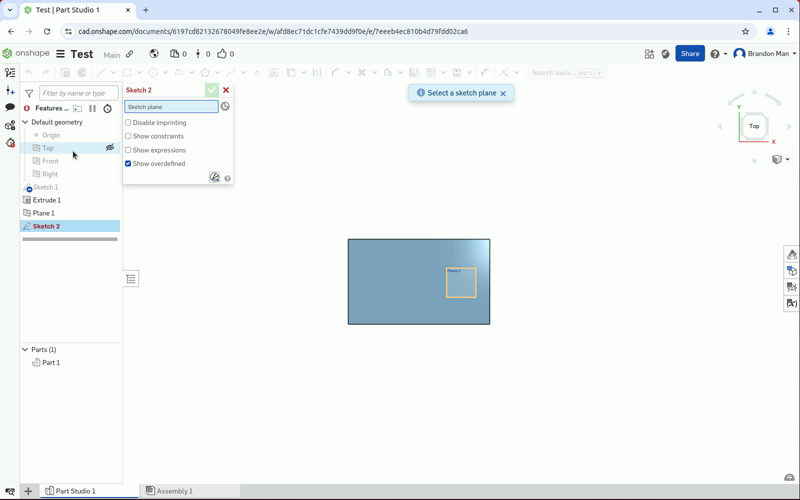
mouse_move(73, 215)
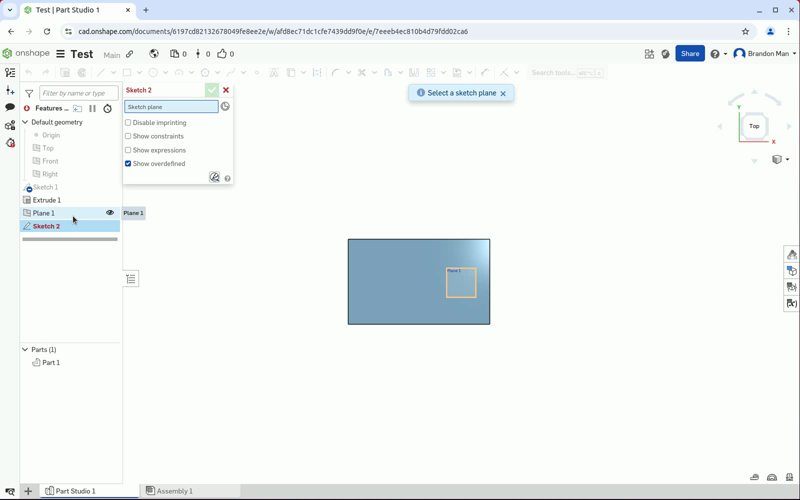
click(73, 215)
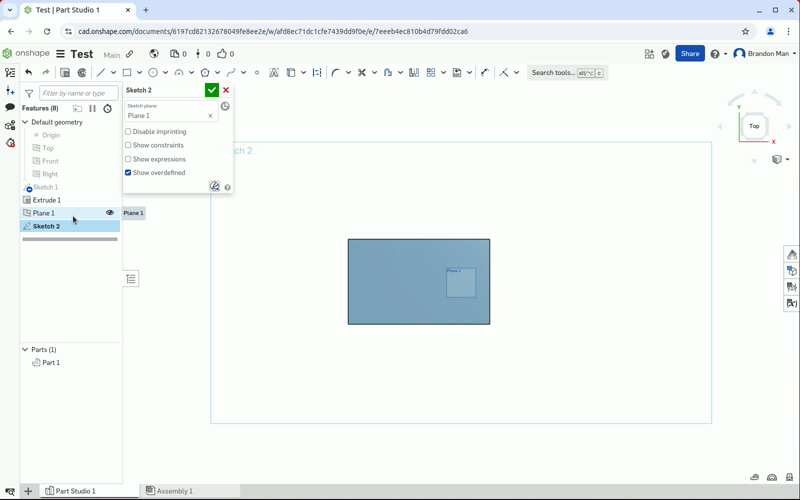
mouse_move(73, 352)
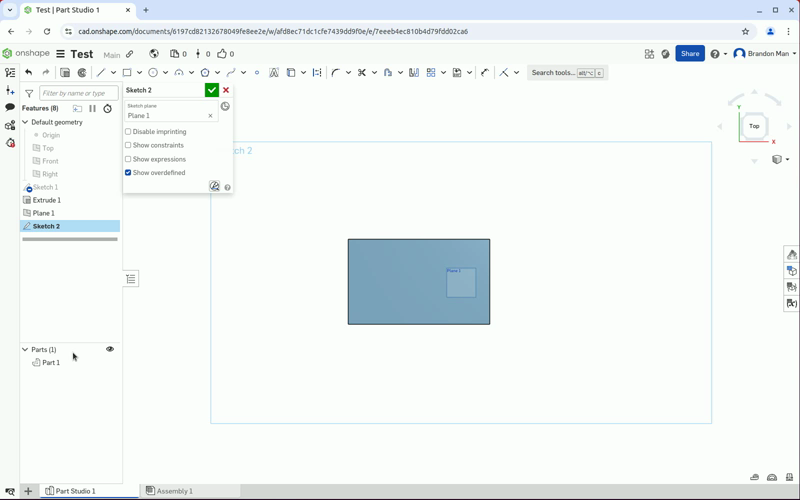
key(y)
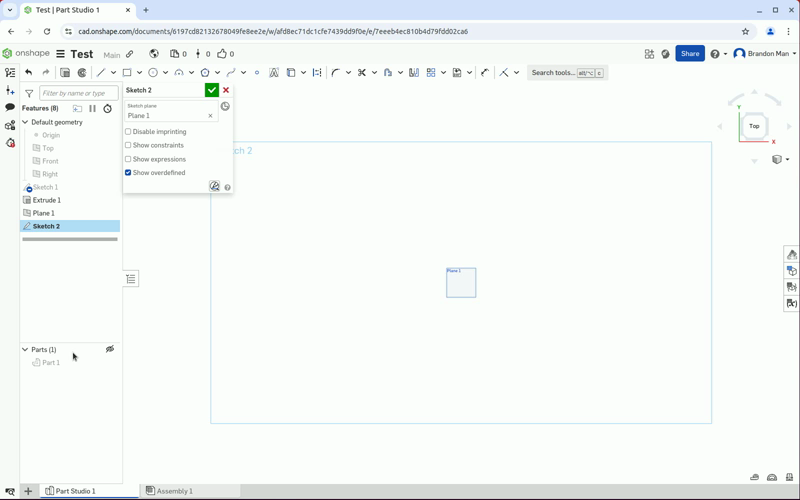
key(l)
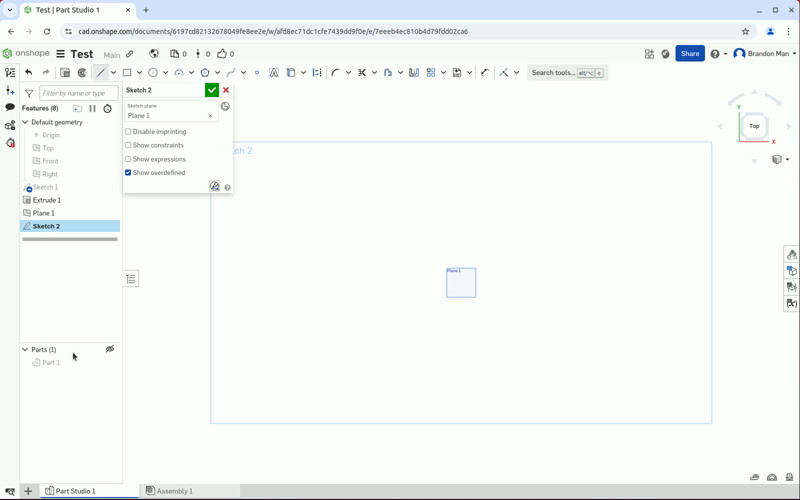
key_down(shift)
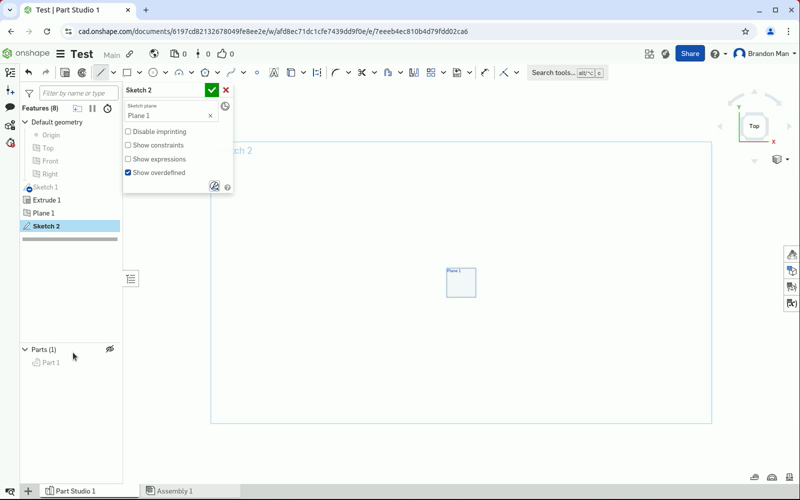
mouse_move(355, 313)
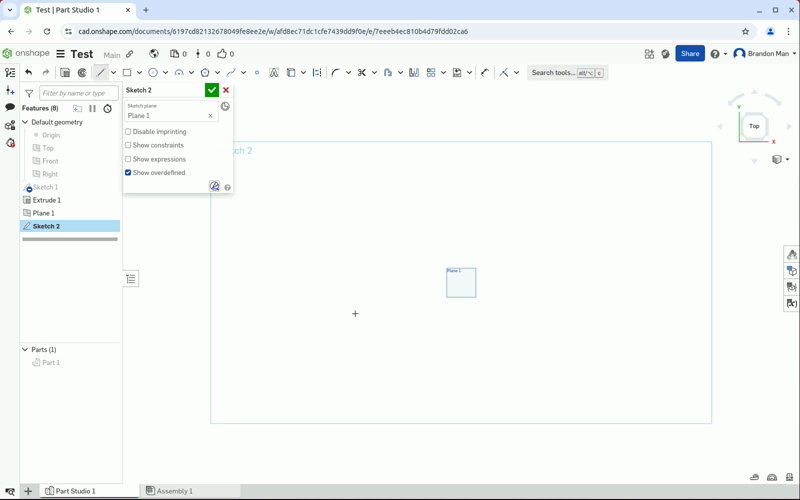
click(355, 313)
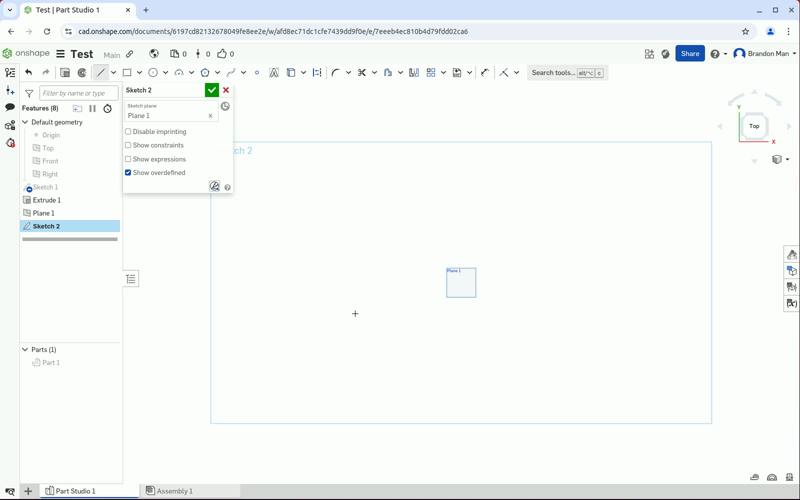
key_up(shift)
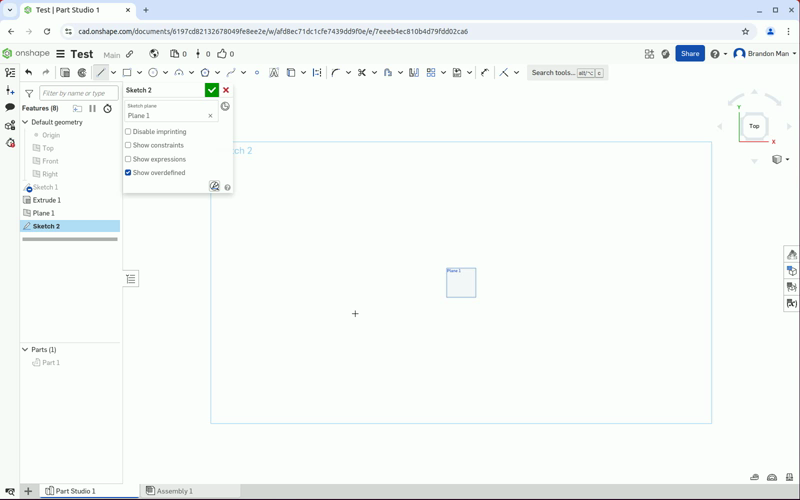
key_down(shift)
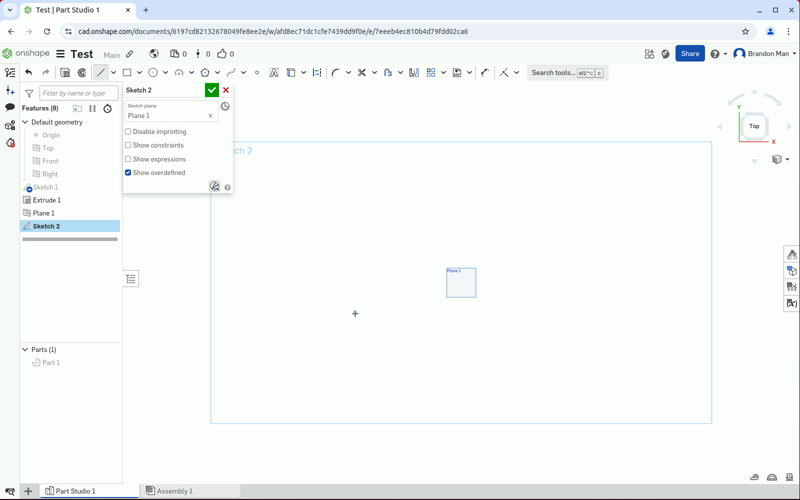
mouse_move(385, 313)
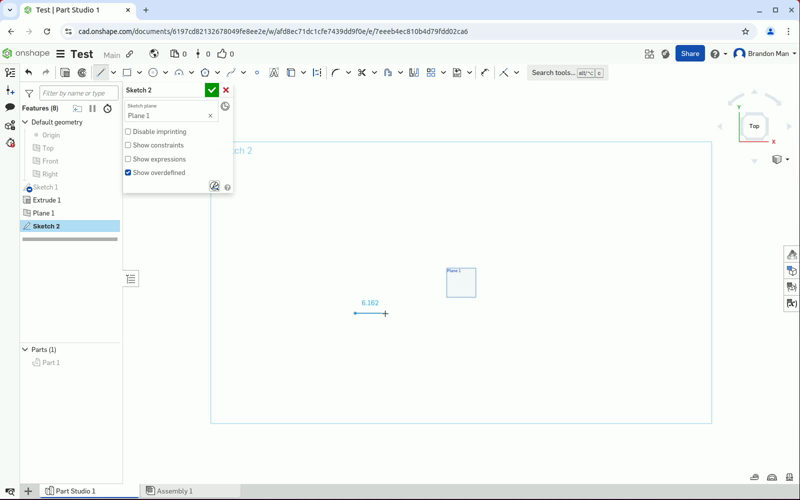
mouse_move(393, 313)
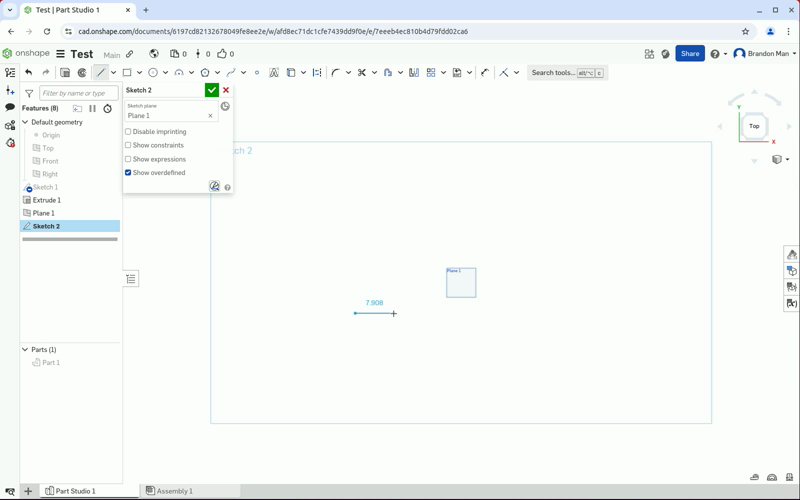
click(393, 313)
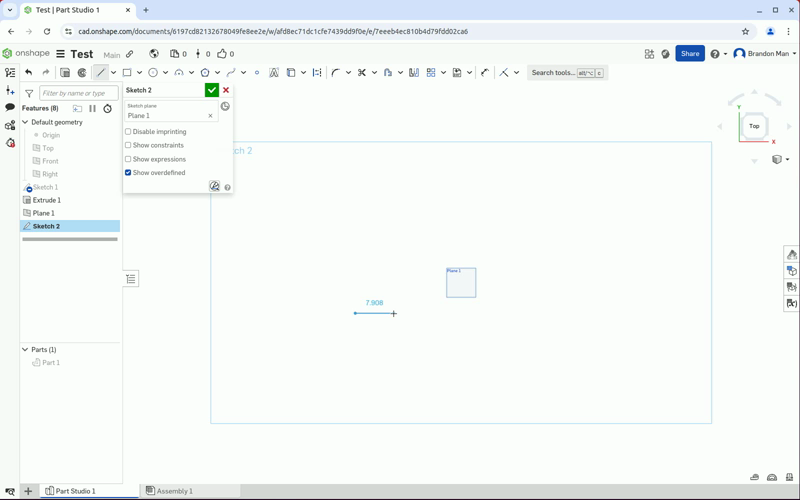
key_up(shift)
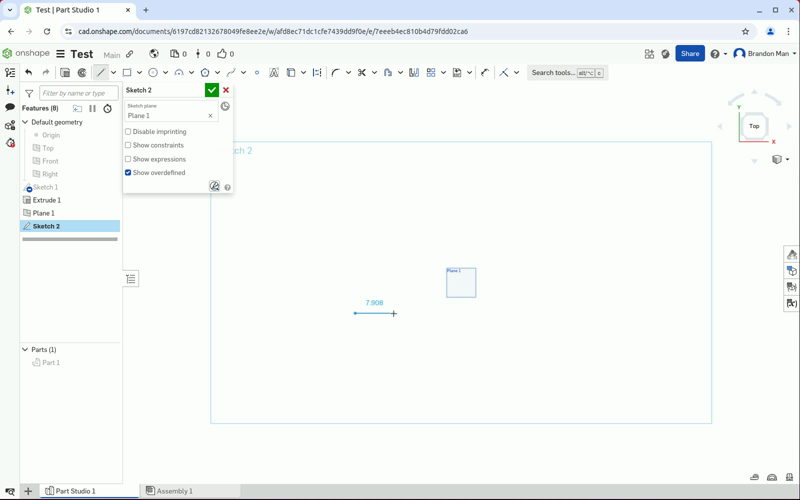
key_down(shift)
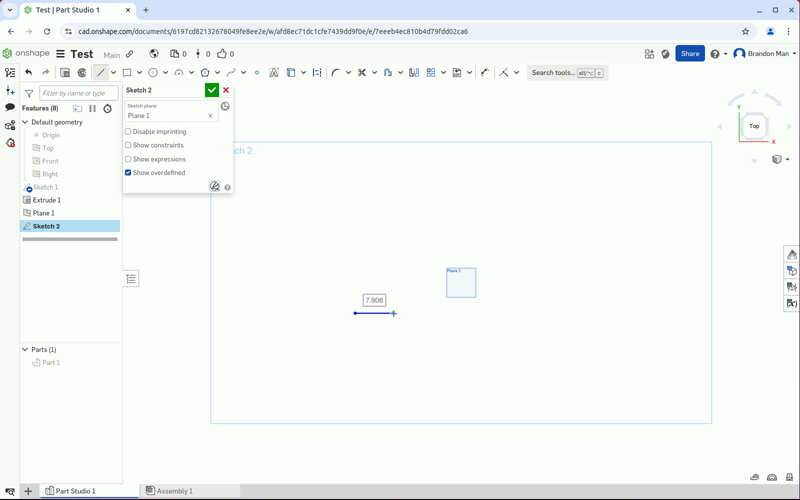
mouse_move(423, 313)
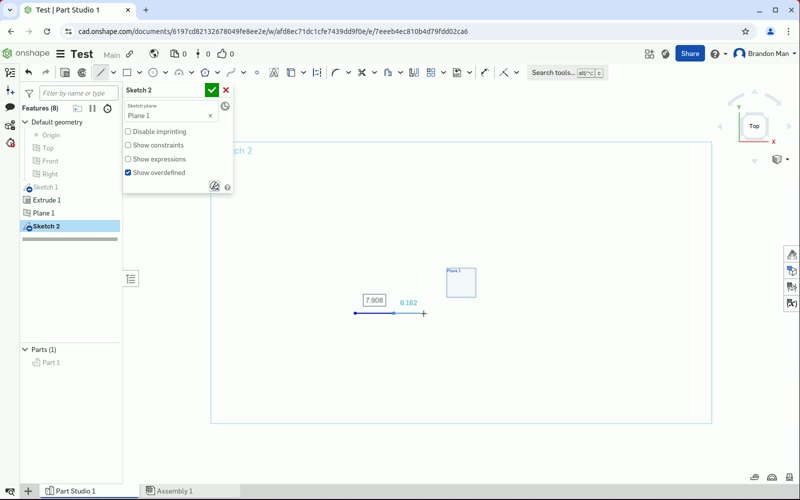
mouse_move(393, 284)
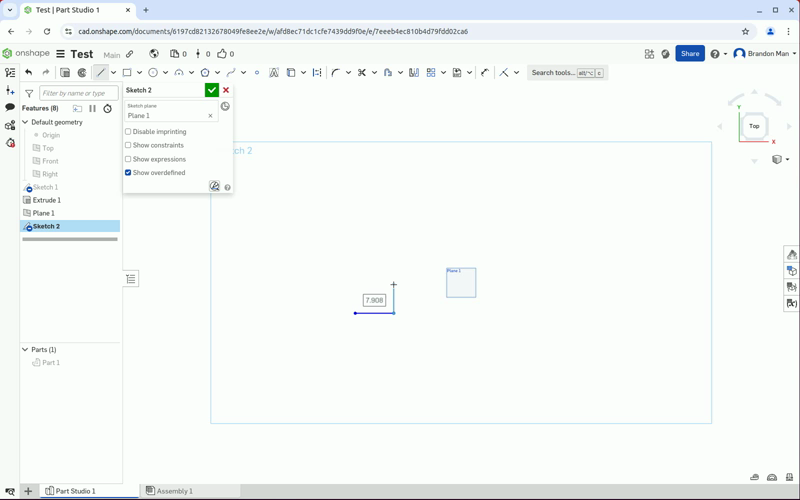
click(393, 284)
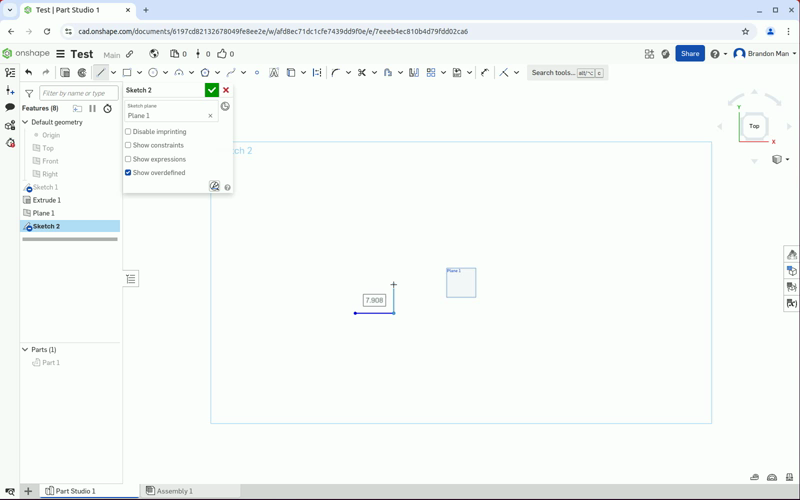
key_up(shift)
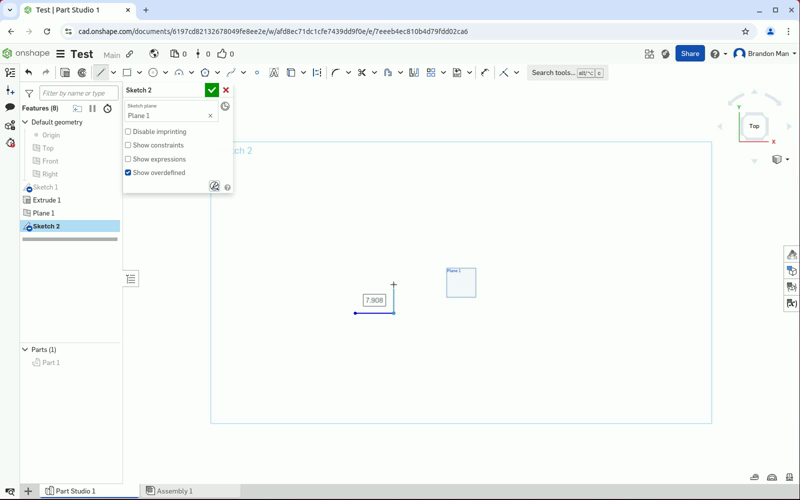
key_down(shift)
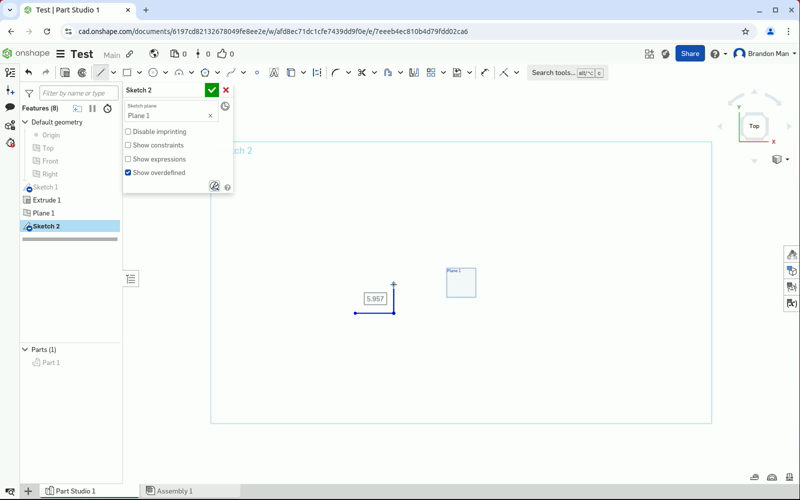
mouse_move(423, 284)
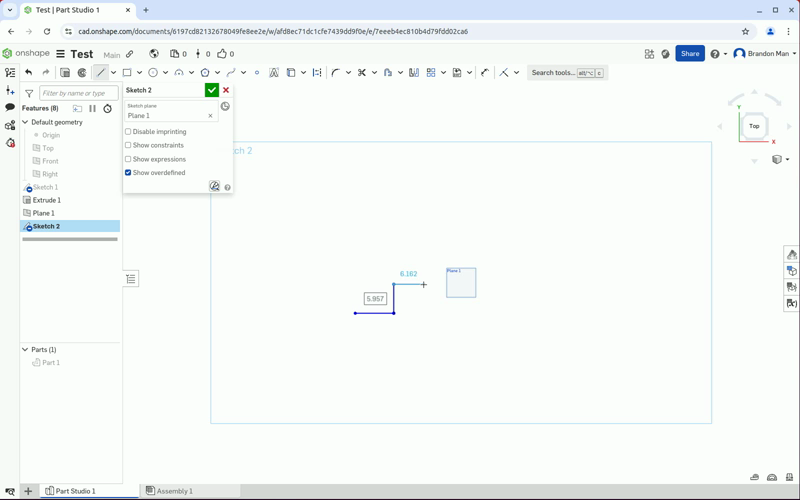
mouse_move(355, 284)
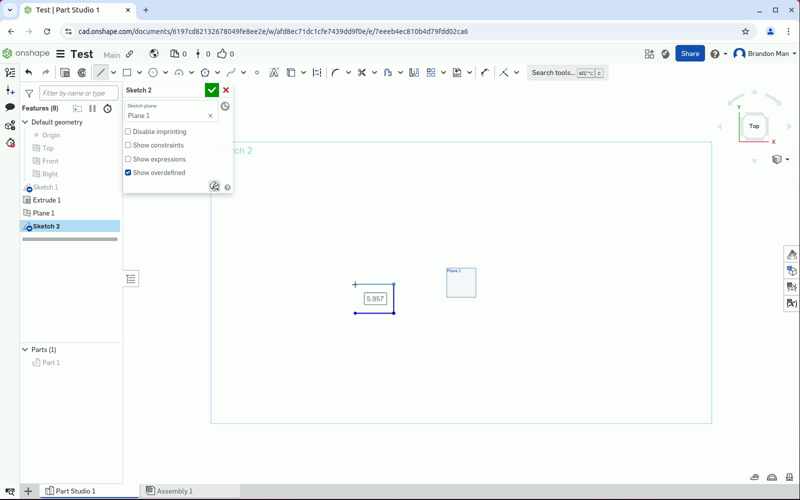
click(355, 284)
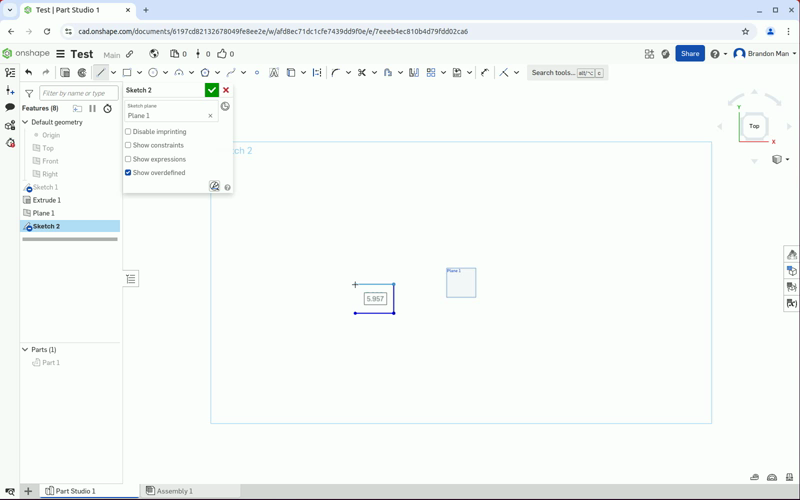
key_up(shift)
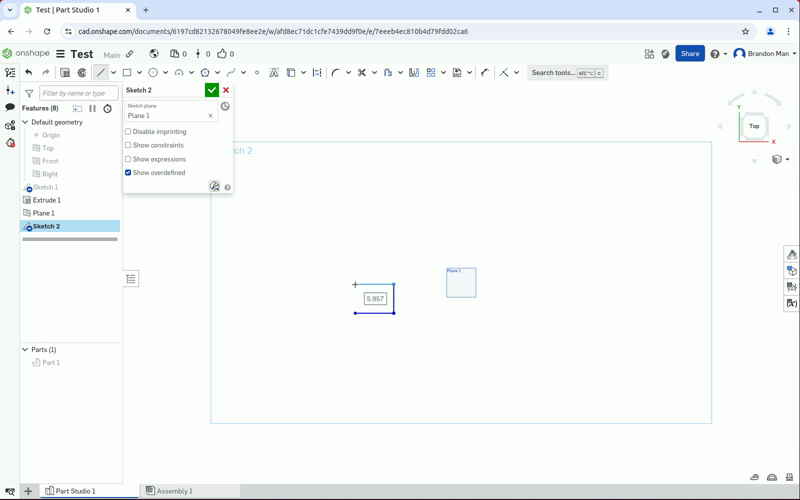
mouse_move(385, 284)
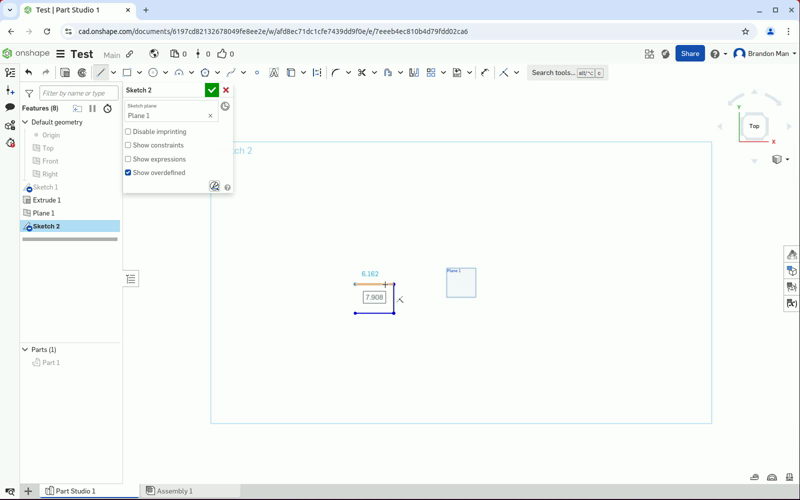
key_down(shift)
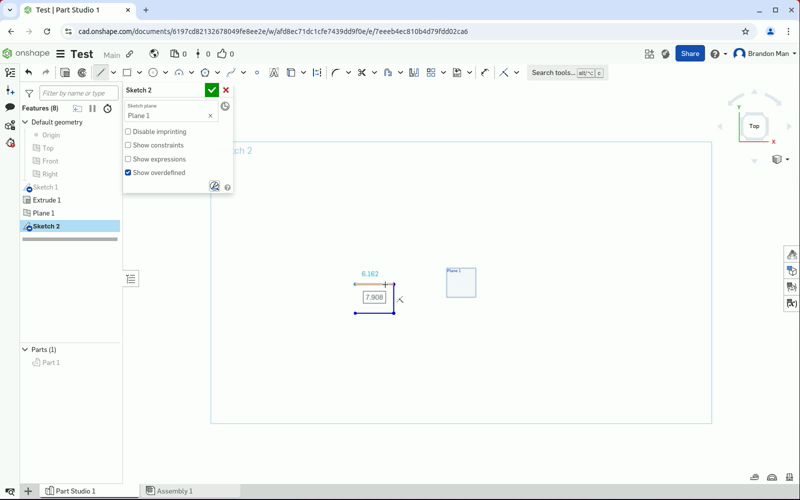
mouse_move(355, 313)
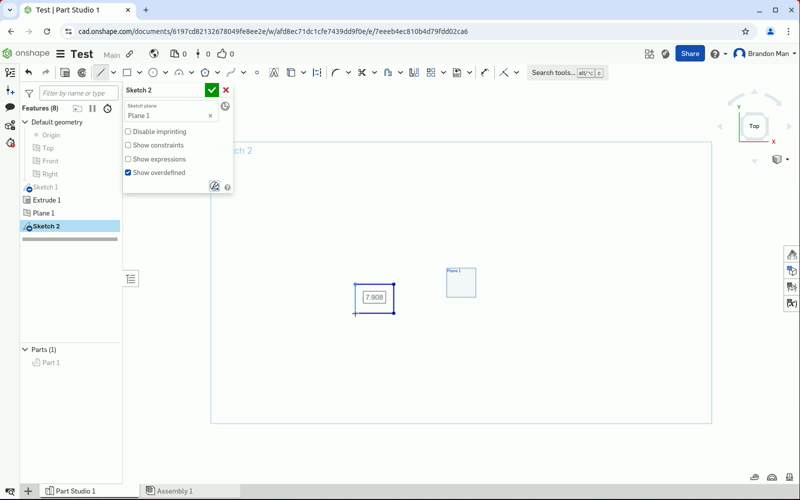
key_up(shift)
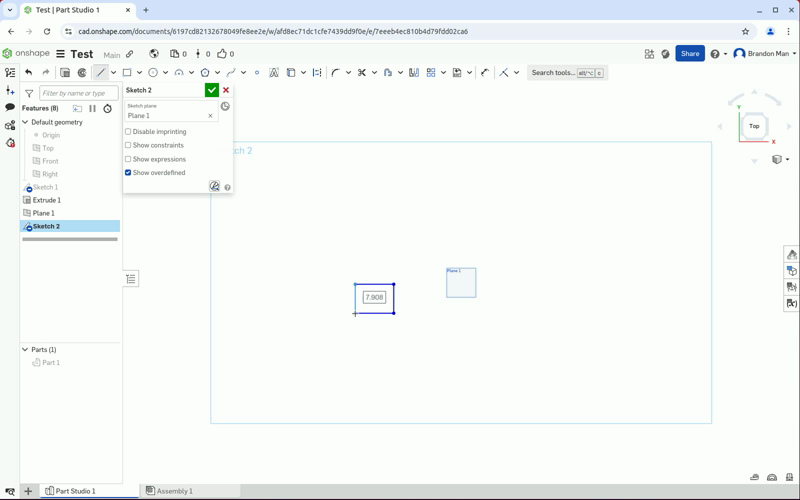
click(355, 313)
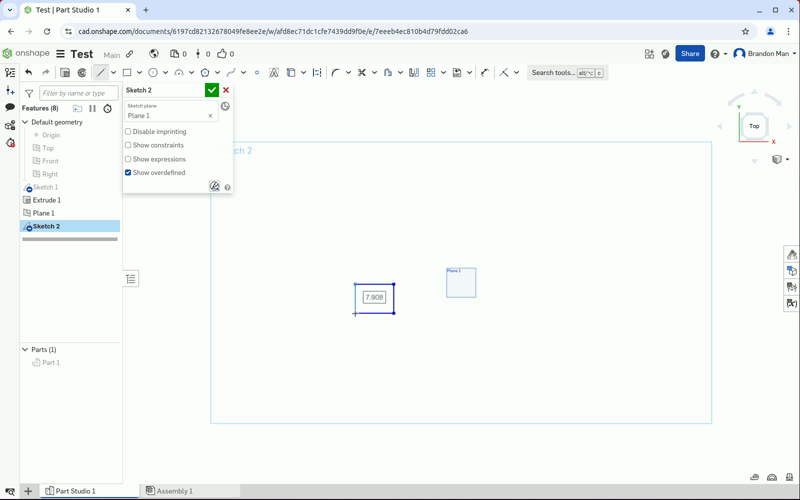
key(esc)
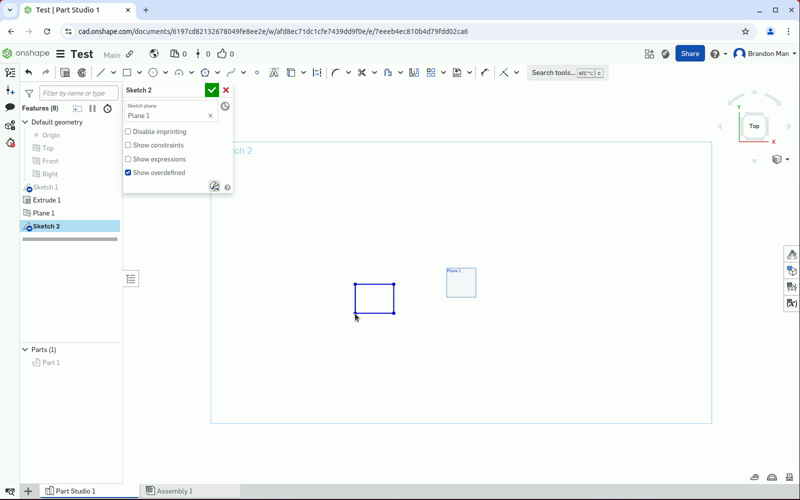
mouse_move(386, 311)
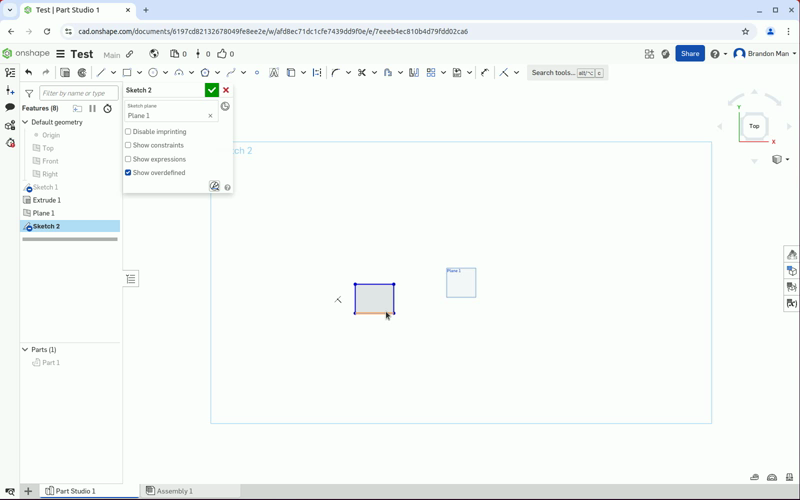
scroll(6)
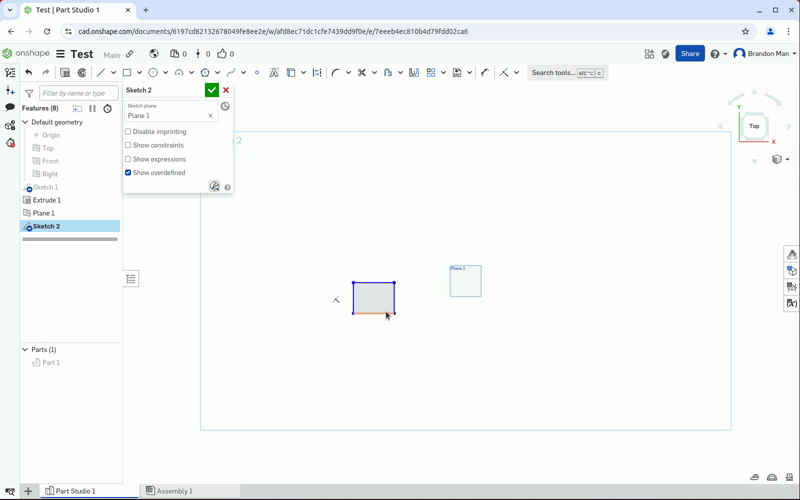
scroll(6)
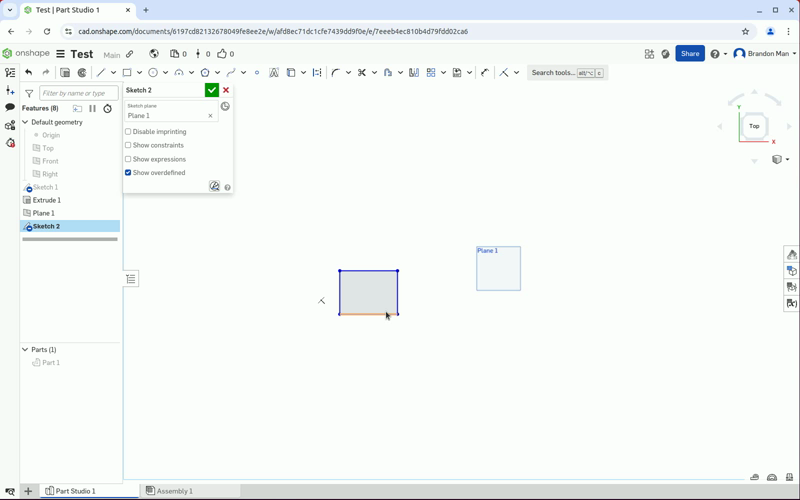
scroll(6)
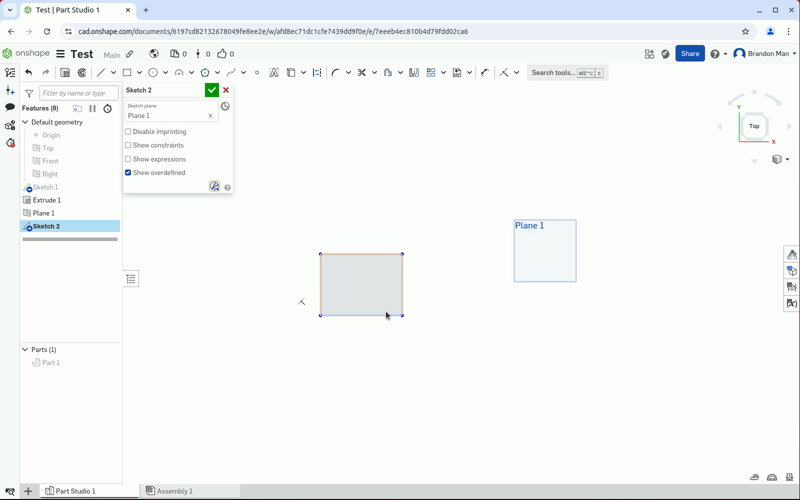
scroll(6)
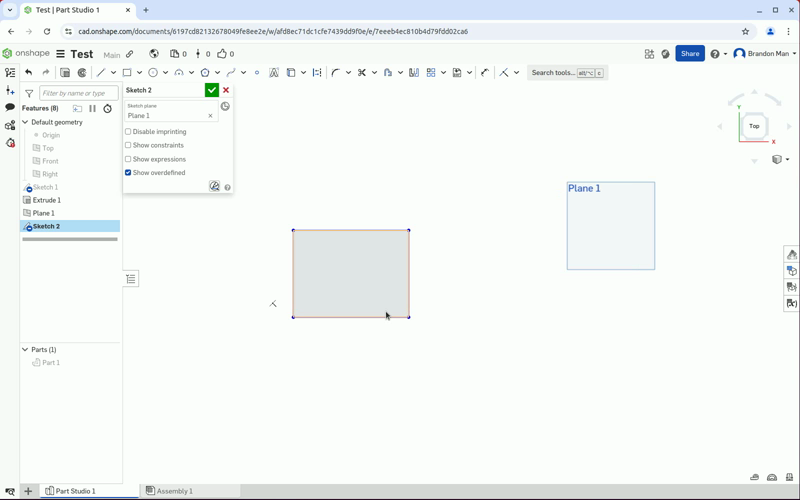
scroll(6)
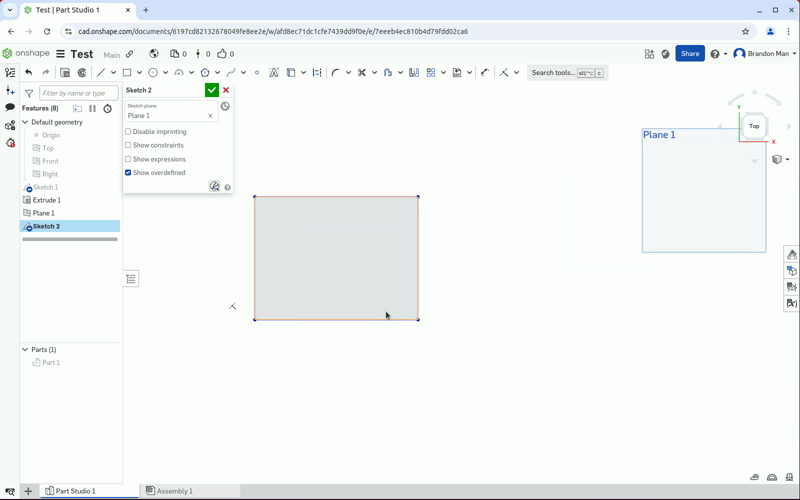
scroll(6)
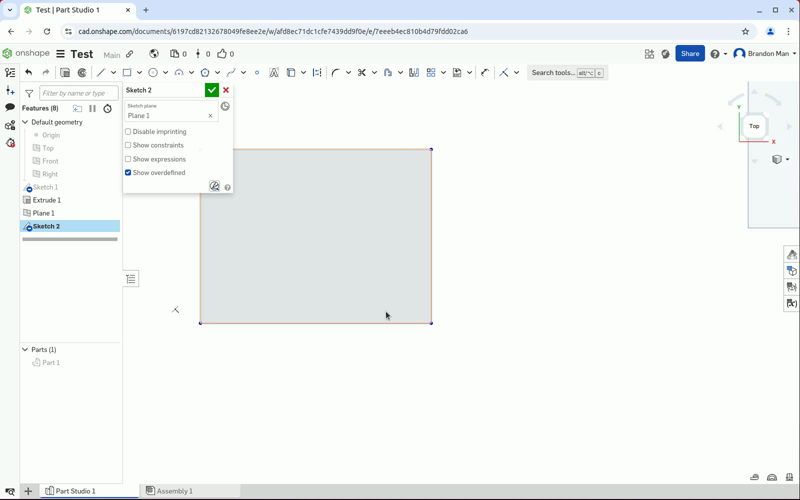
scroll(6)
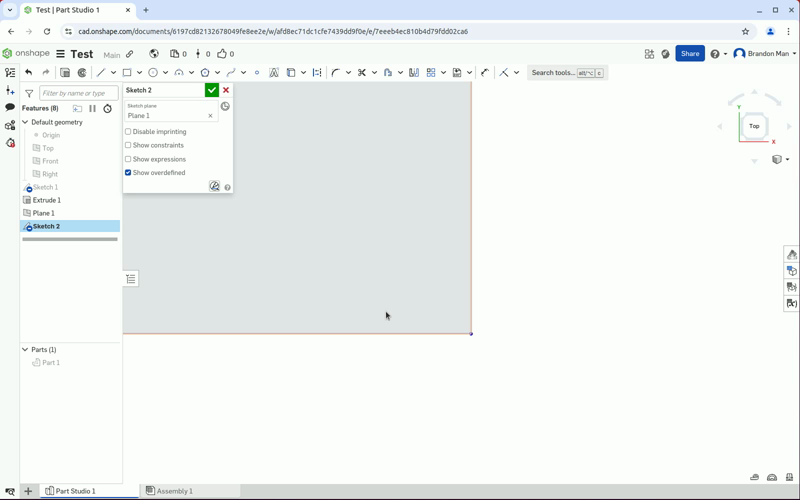
click(386, 311)
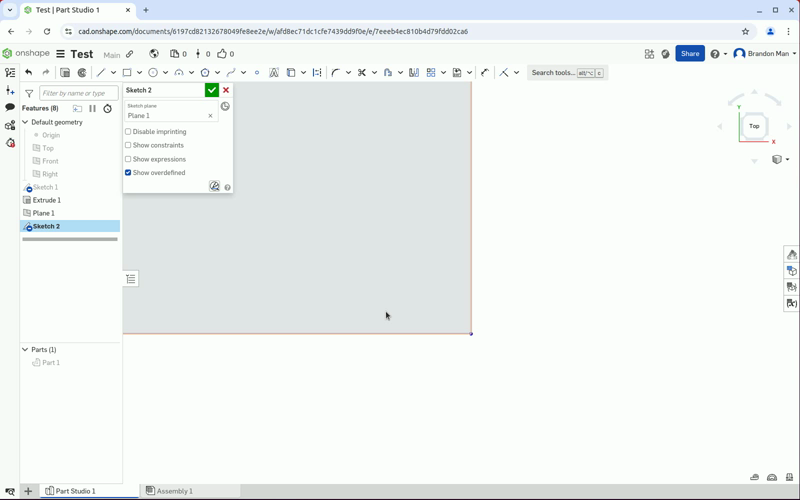
scroll(-6)
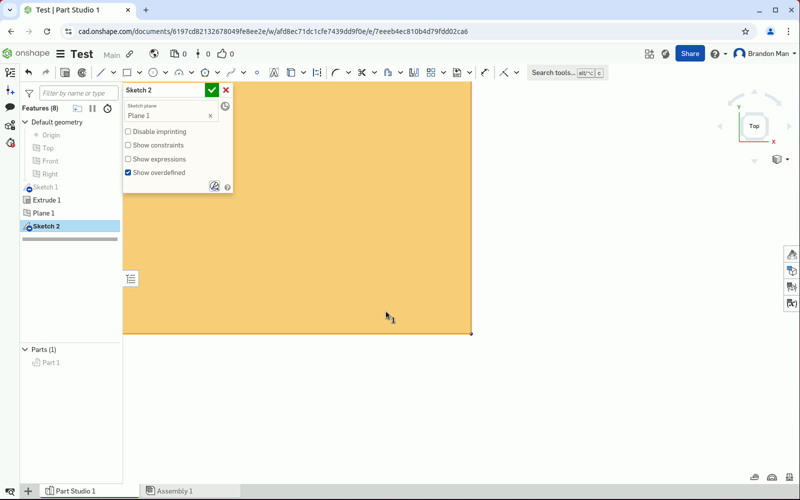
scroll(-6)
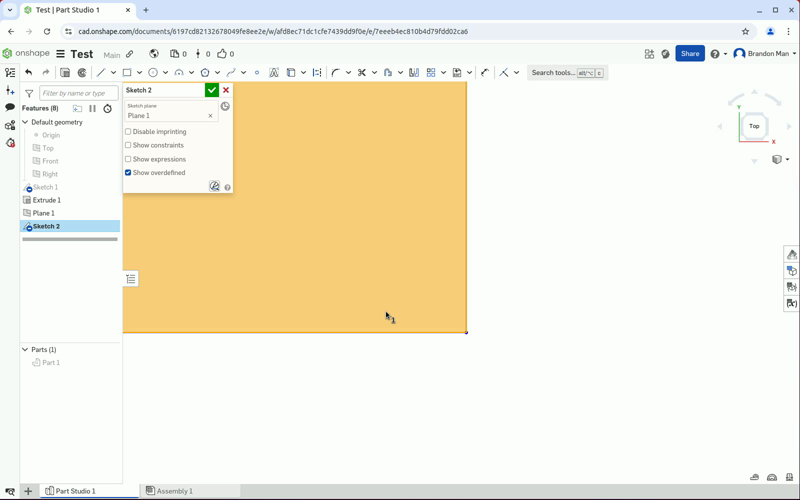
scroll(-6)
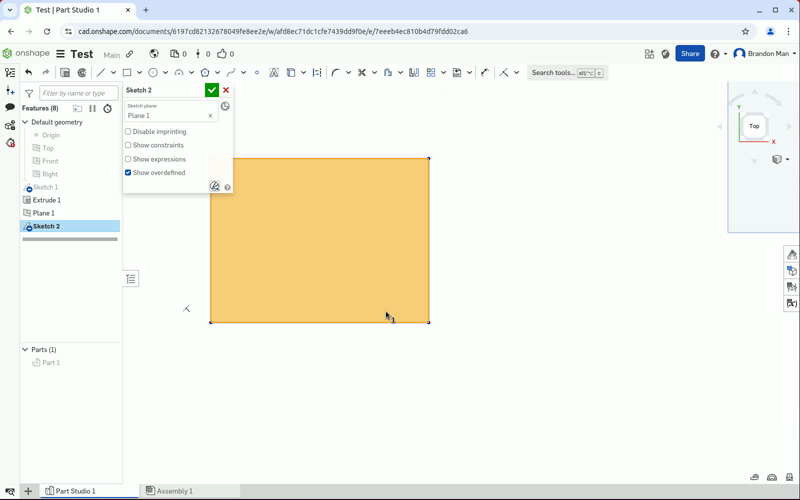
scroll(-6)
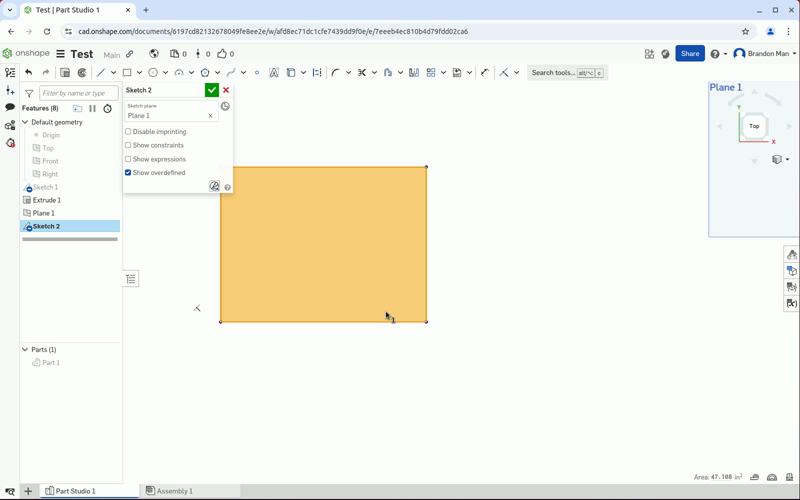
scroll(-6)
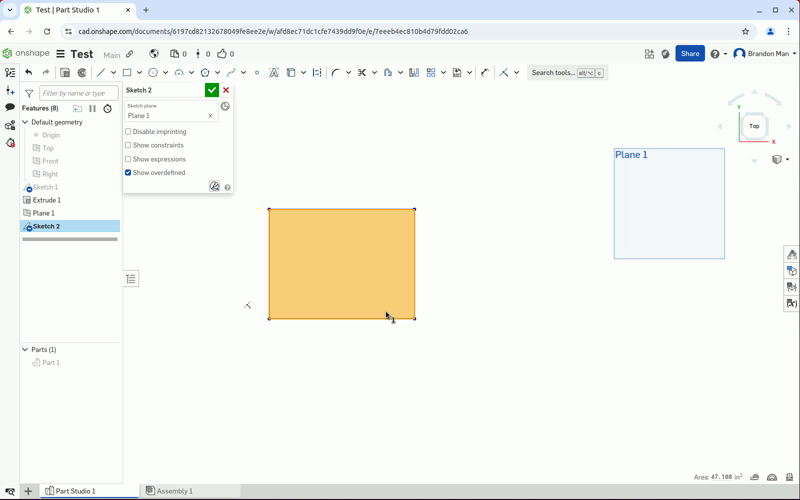
scroll(-6)
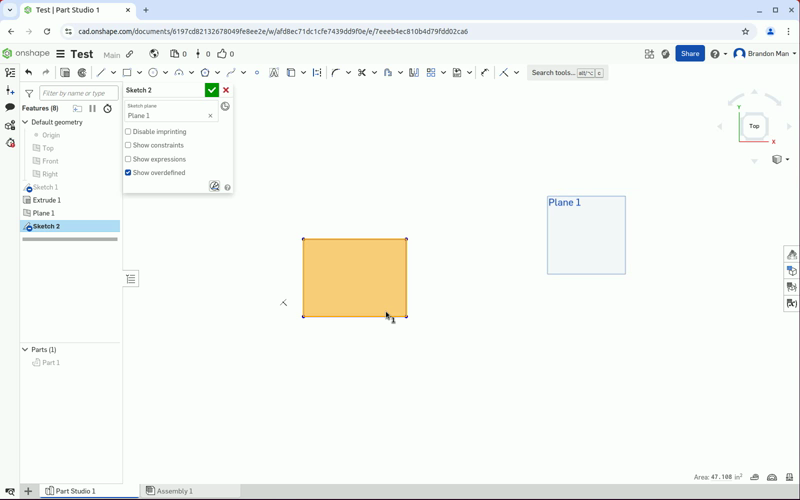
scroll(-6)
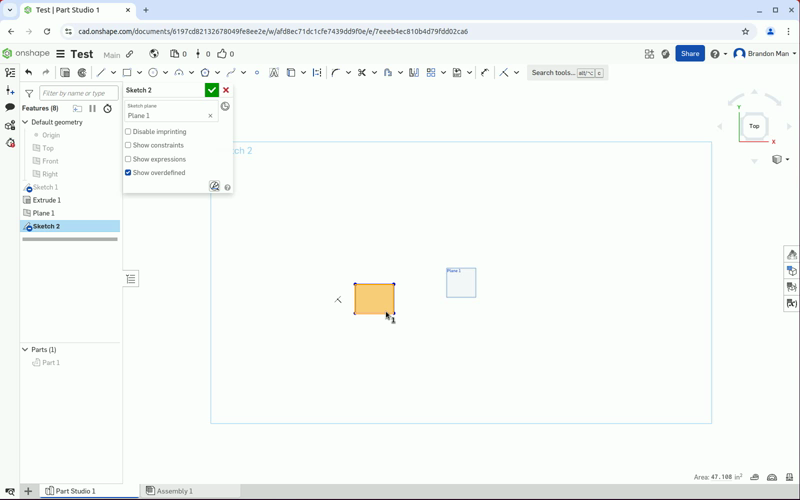
mouse_move(73, 352)
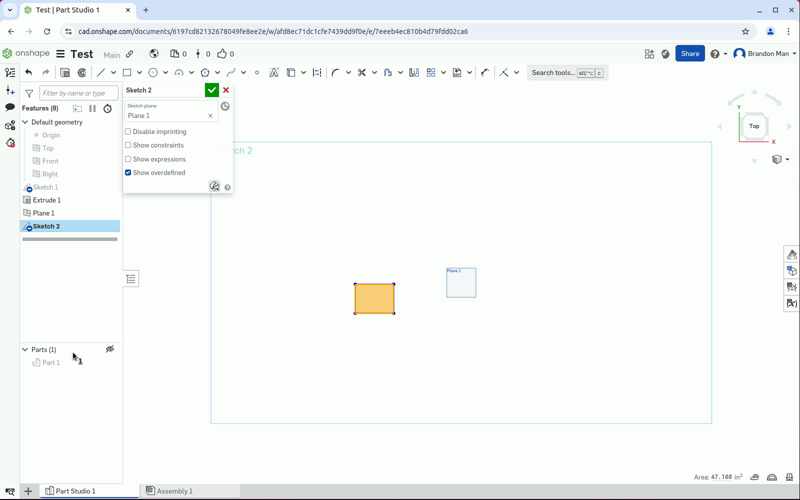
key(shift+y)
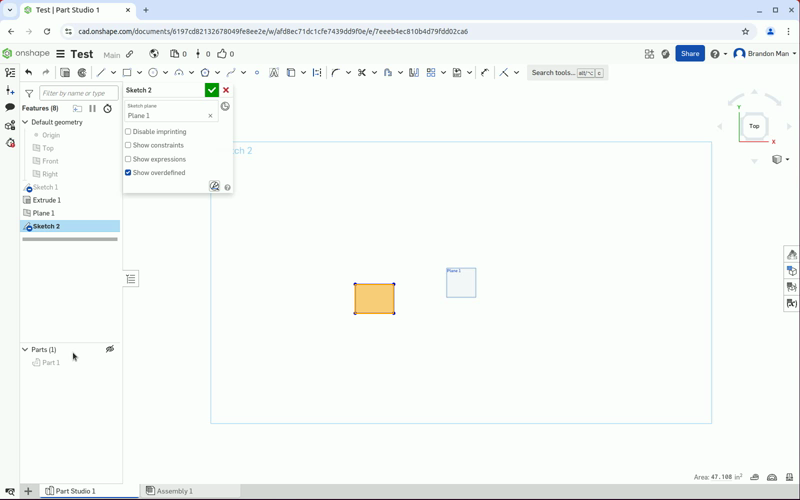
key(shift+e)
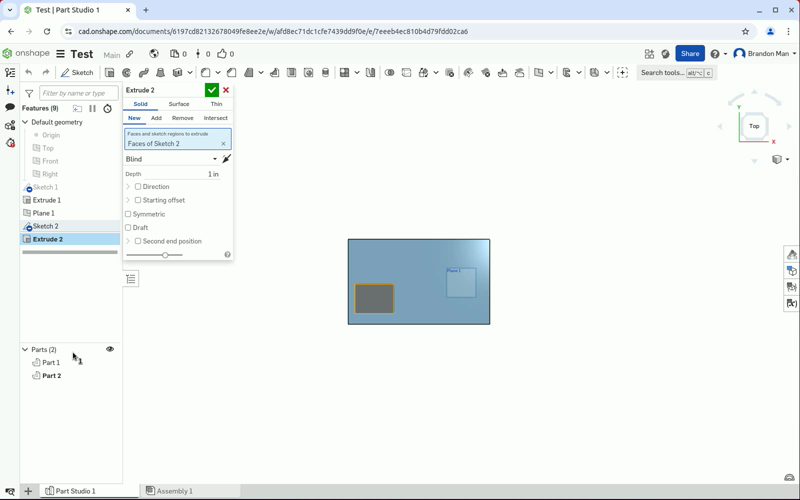
mouse_move(143, 106)
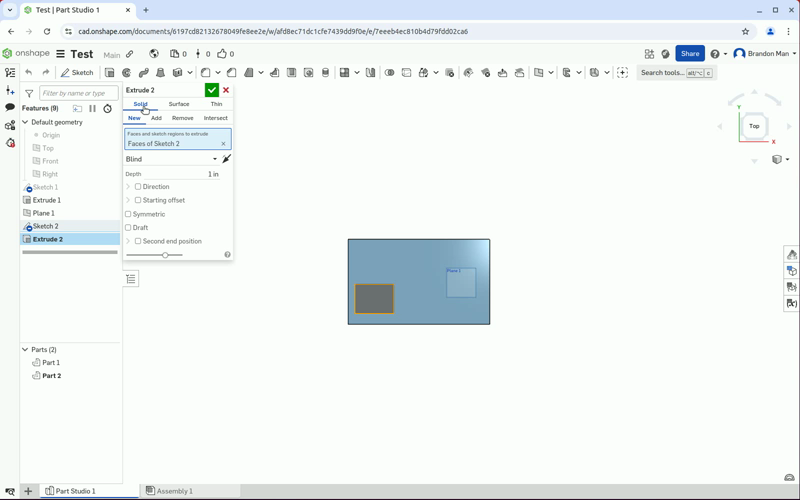
click(143, 106)
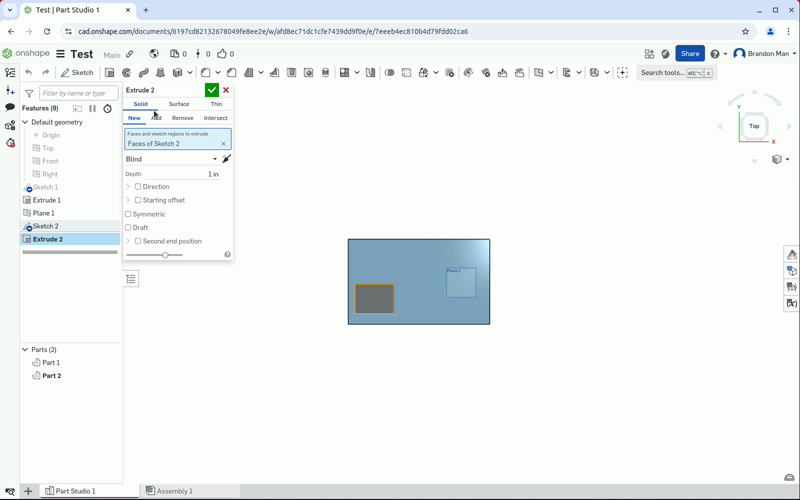
mouse_move(186, 120)
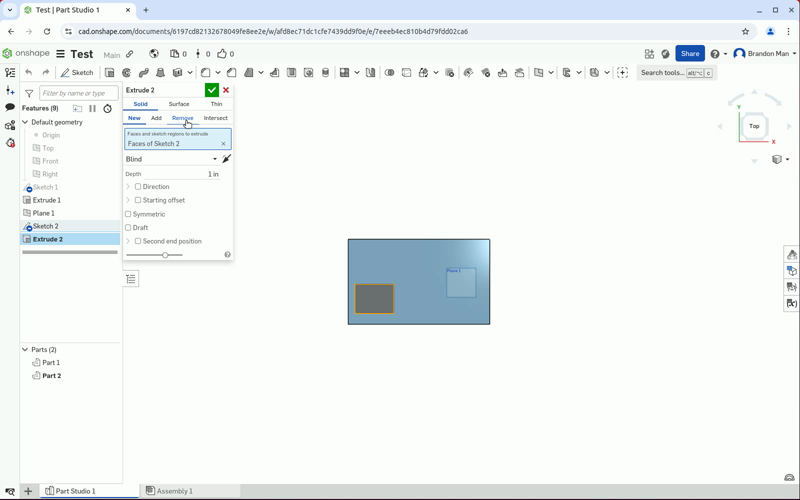
click(186, 120)
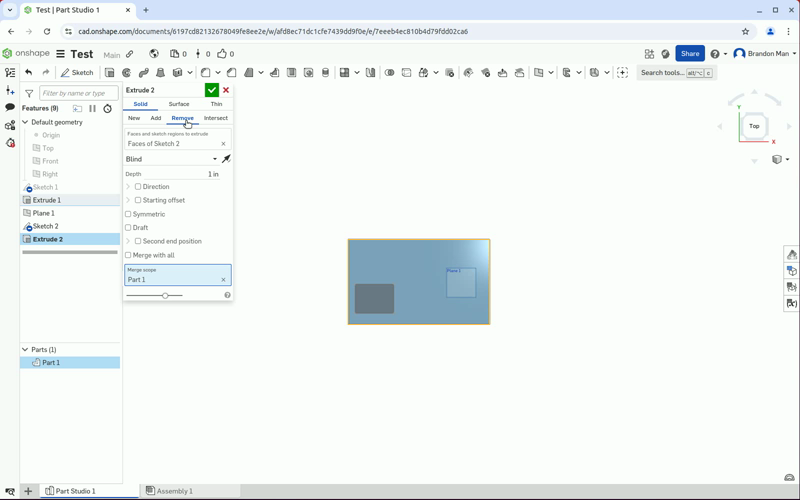
key(tab, 4)
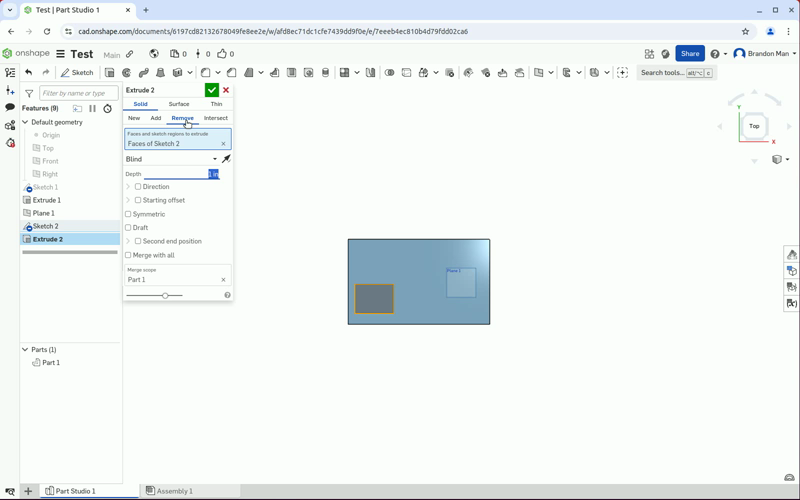
text(1.685)
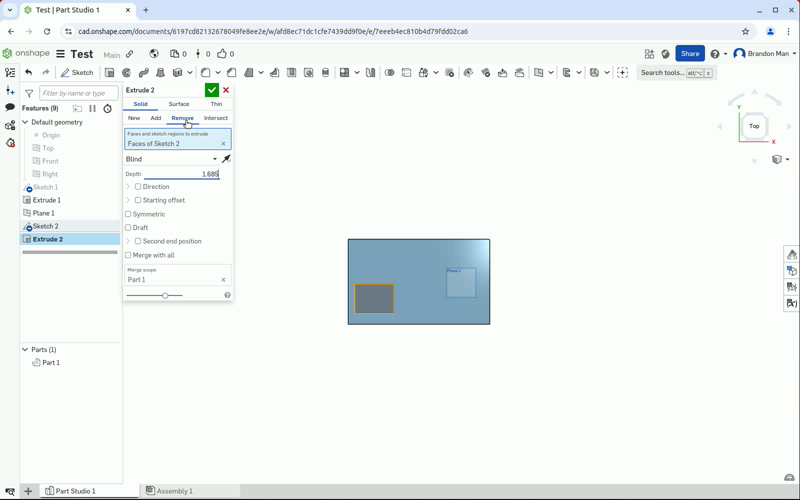
key(tab, 6)
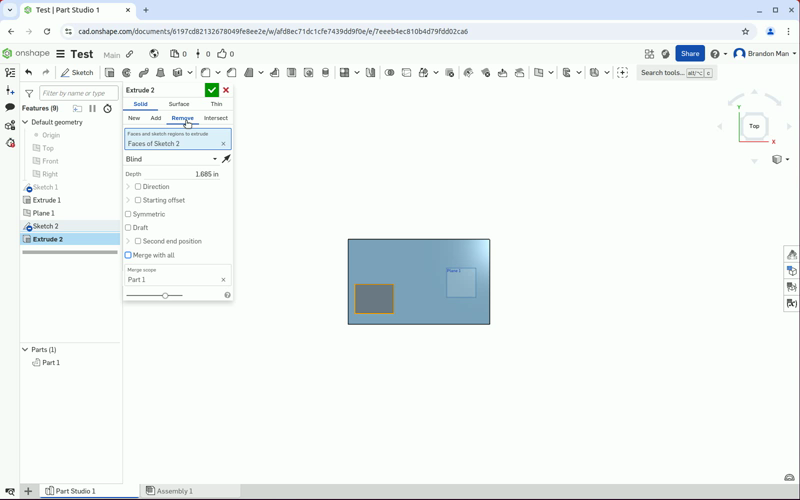
key(space)
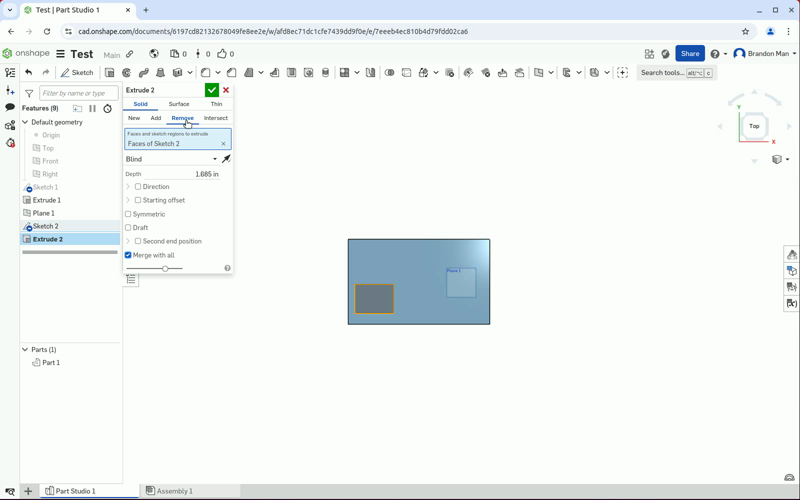
key(enter)
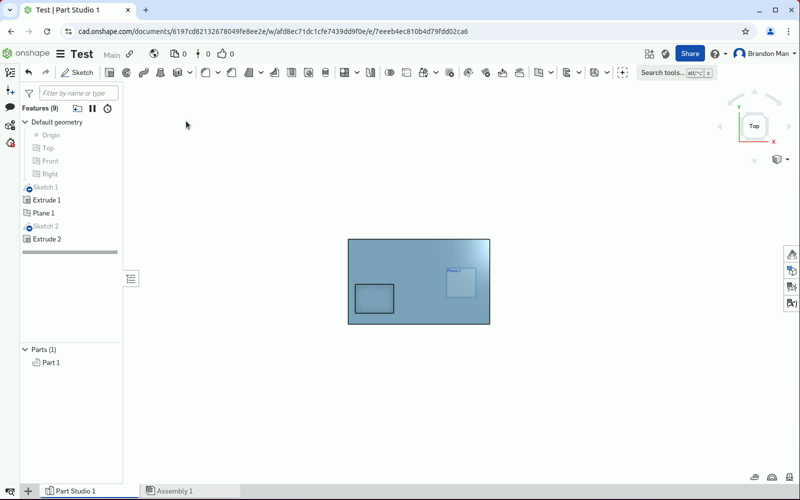
key(shift+h)
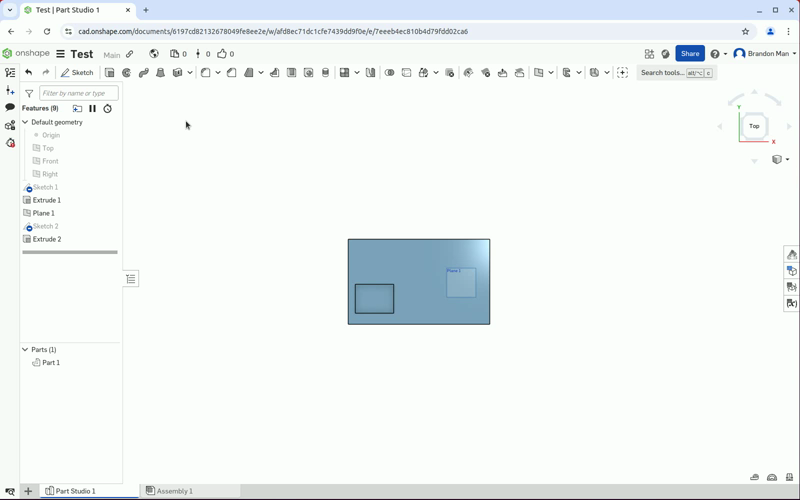
key(shift+h)
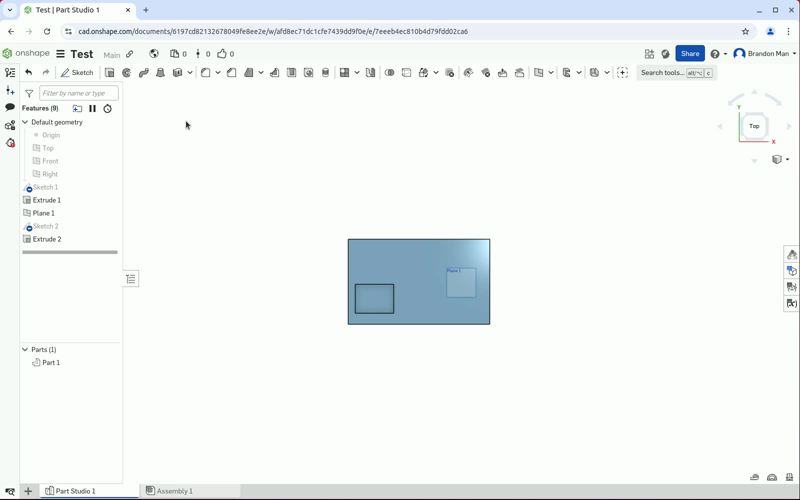
mouse_move(73, 189)
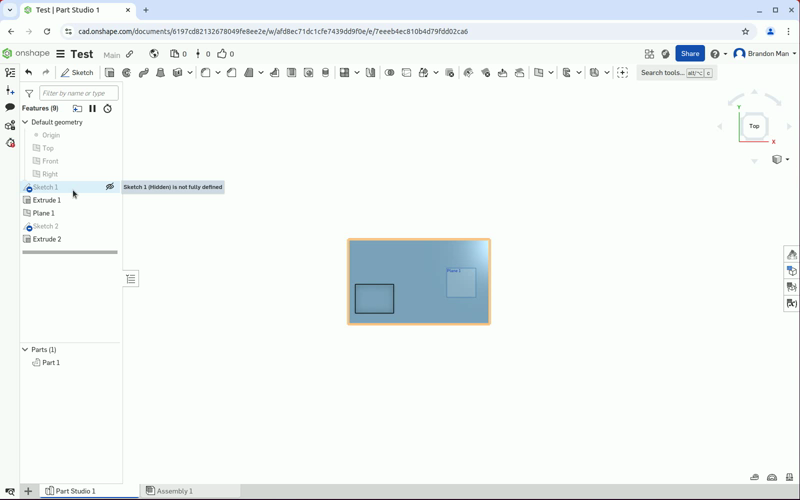
click(73, 189)
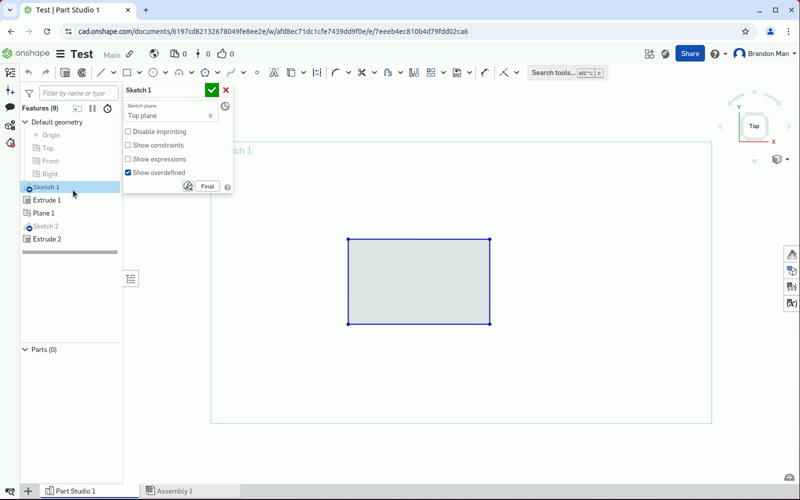
mouse_move(229, 92)
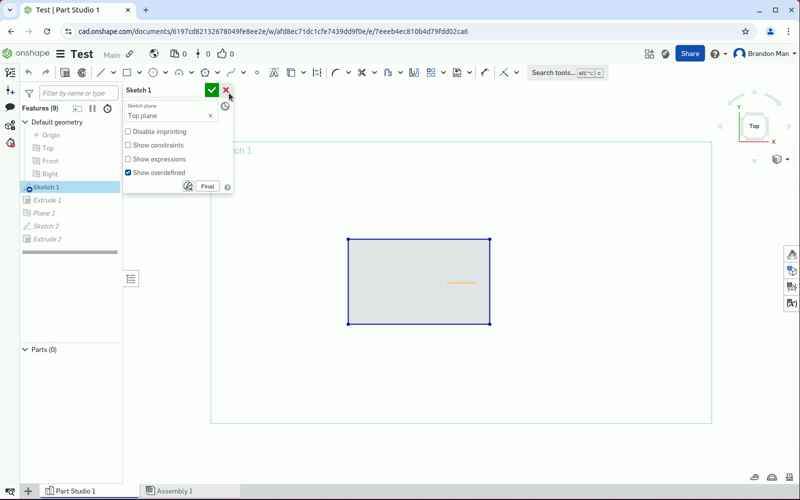
click(229, 92)
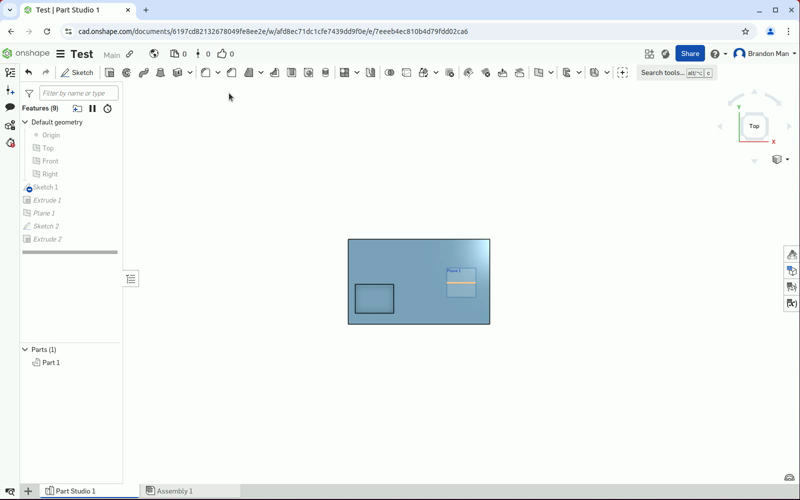
key(shift+s)
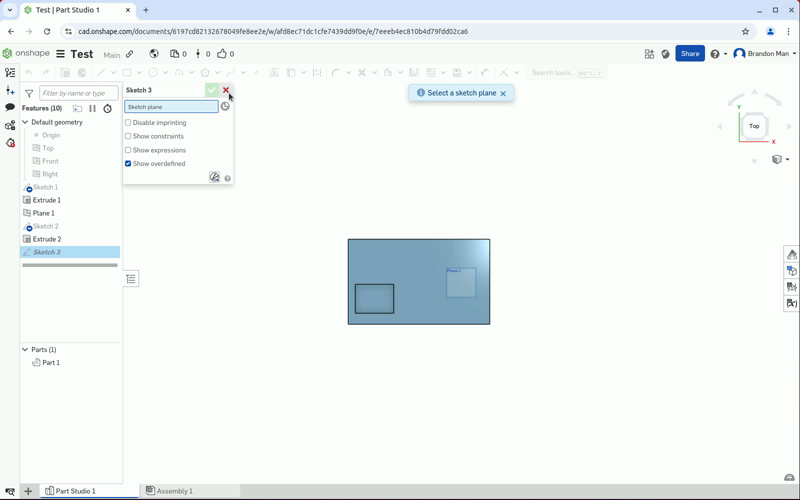
mouse_move(73, 215)
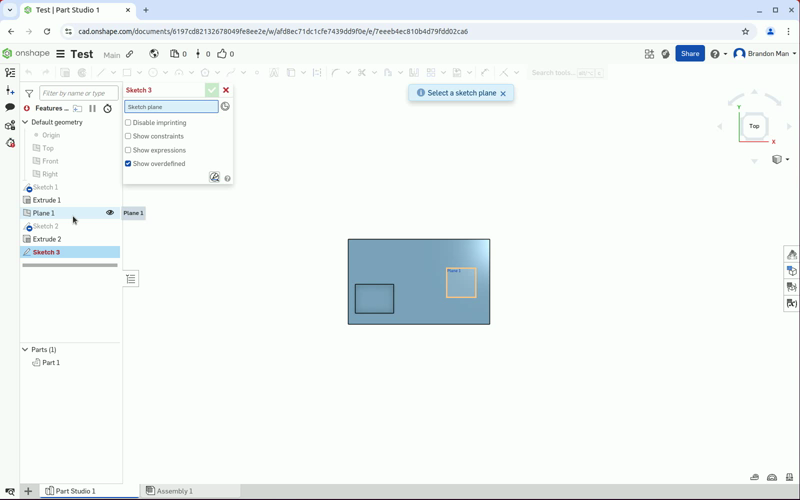
click(73, 215)
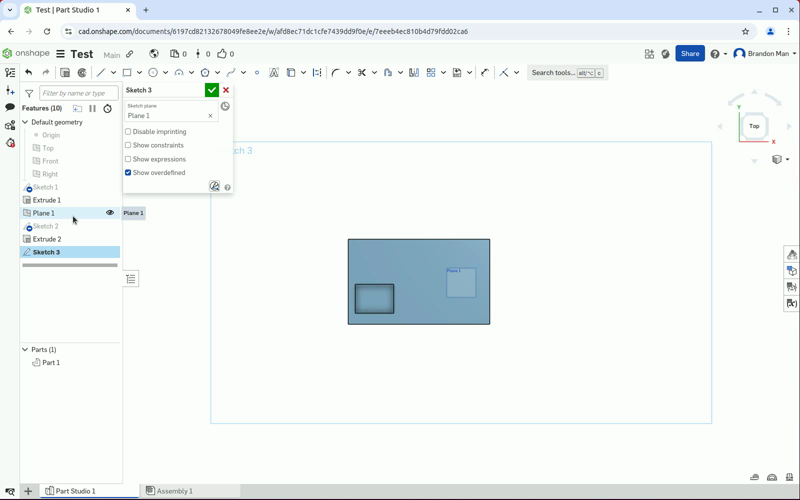
mouse_move(73, 352)
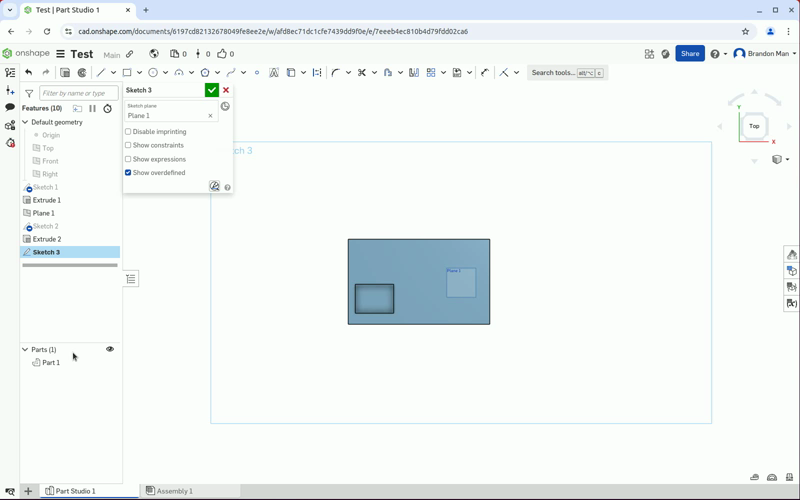
key(y)
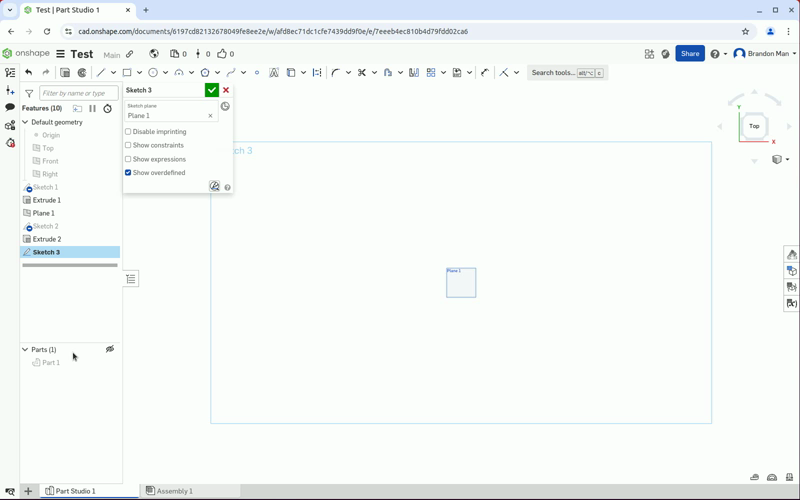
key(l)
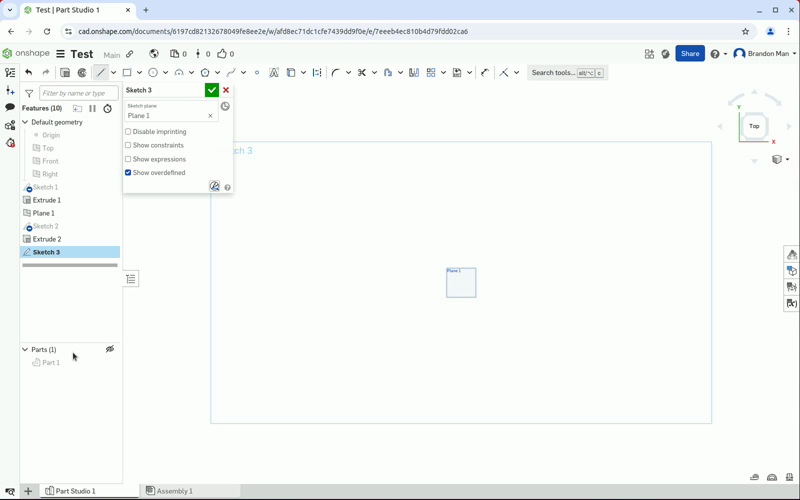
key_down(shift)
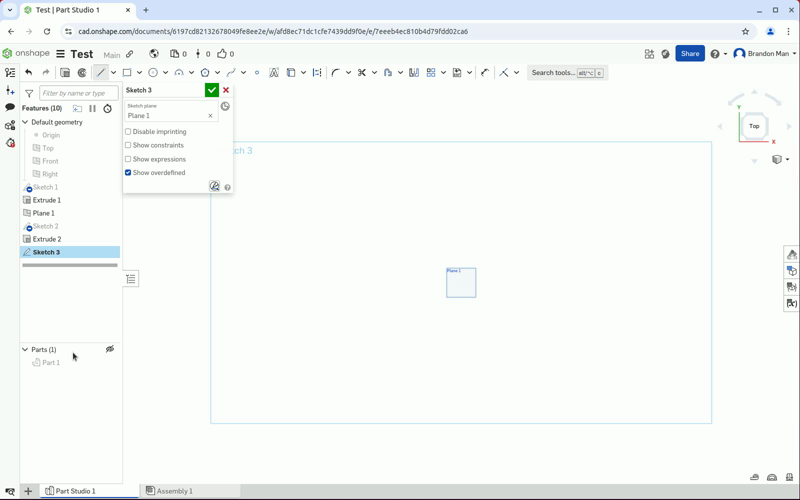
mouse_move(369, 285)
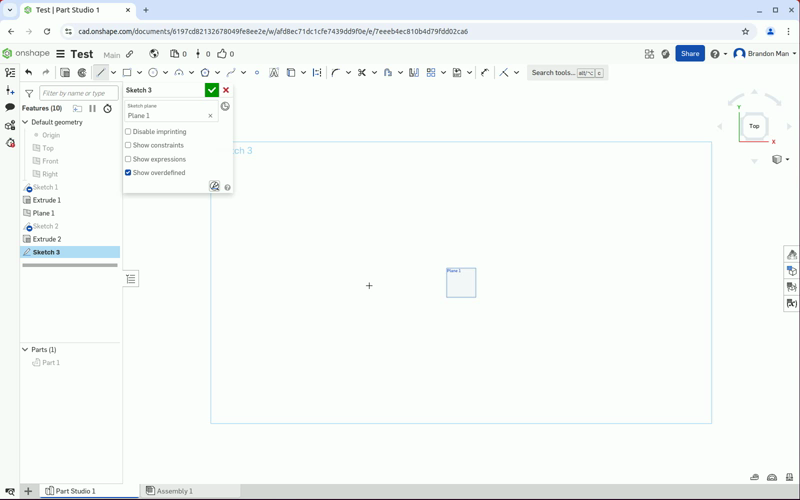
click(369, 285)
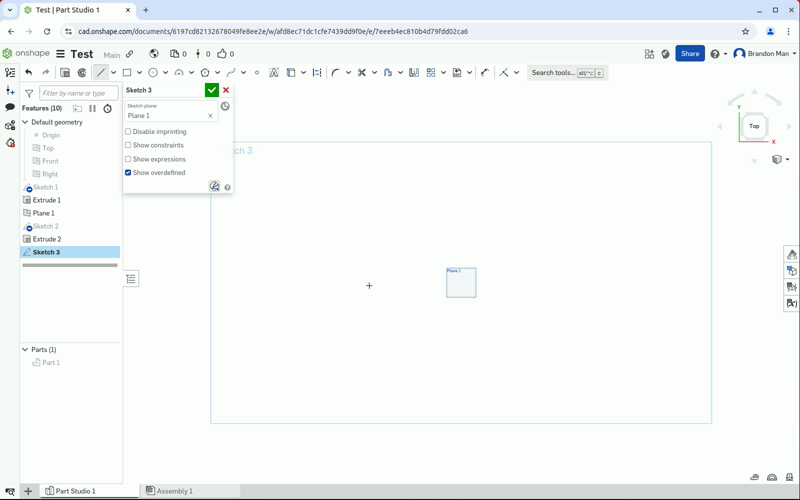
key_up(shift)
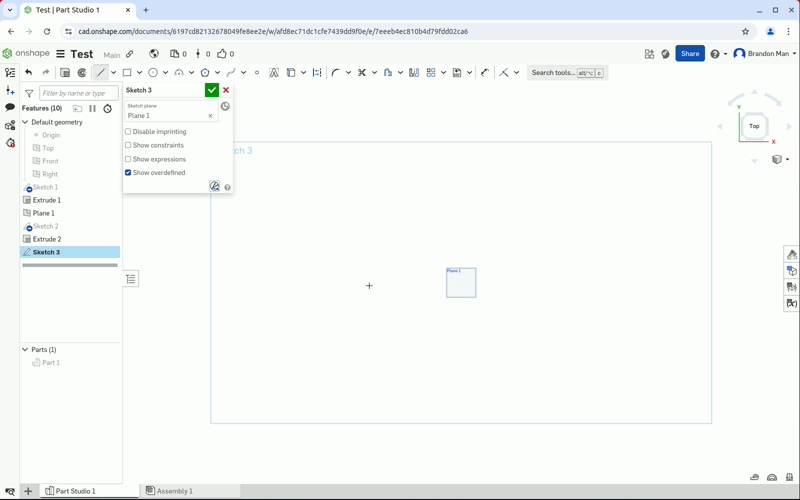
key_down(shift)
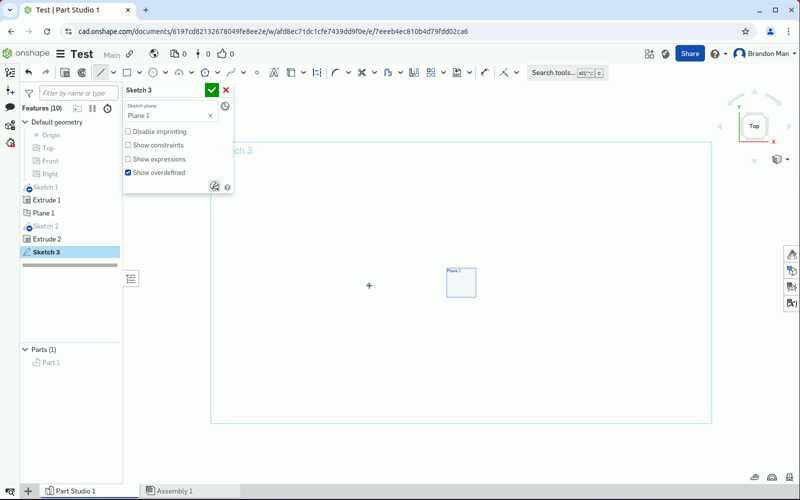
mouse_move(399, 285)
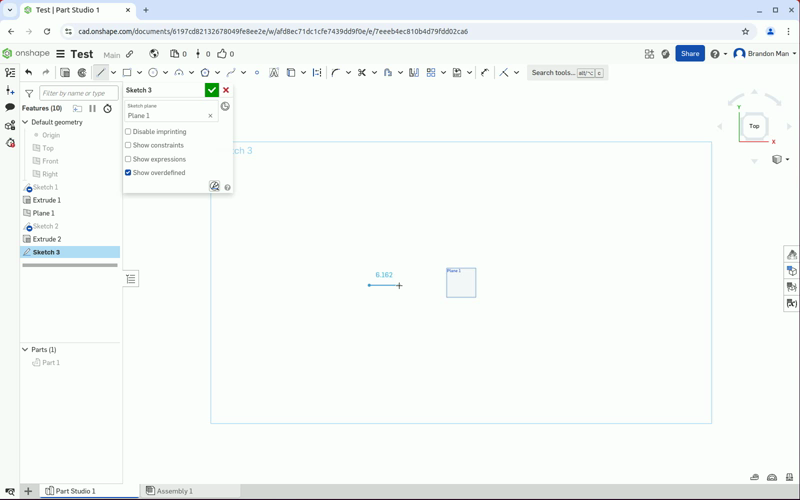
mouse_move(378, 285)
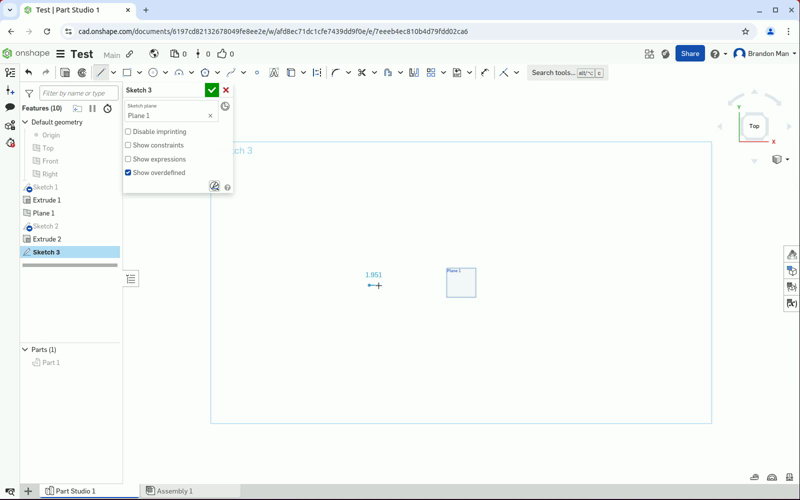
click(378, 285)
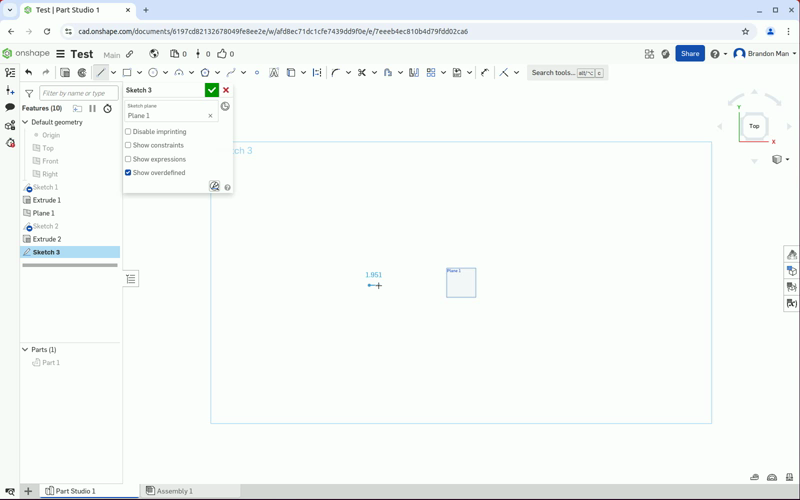
key_up(shift)
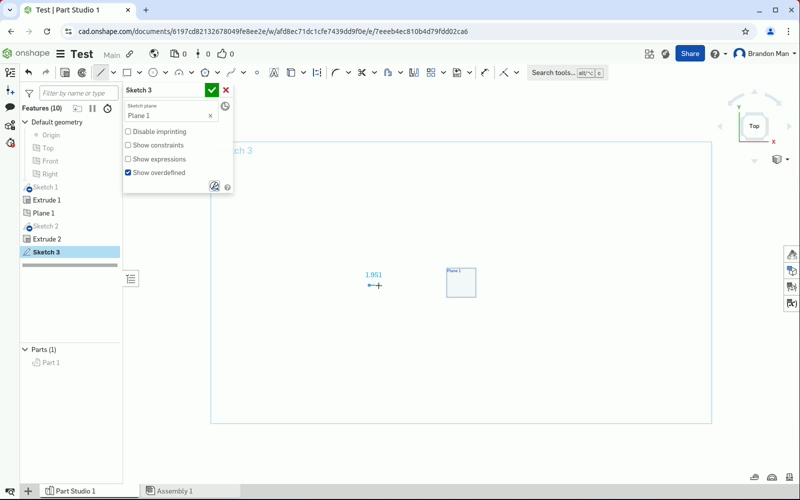
key_down(shift)
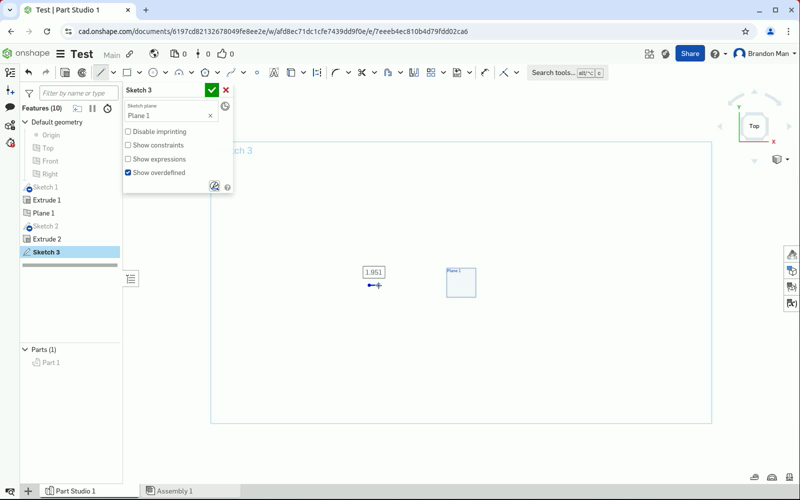
mouse_move(408, 285)
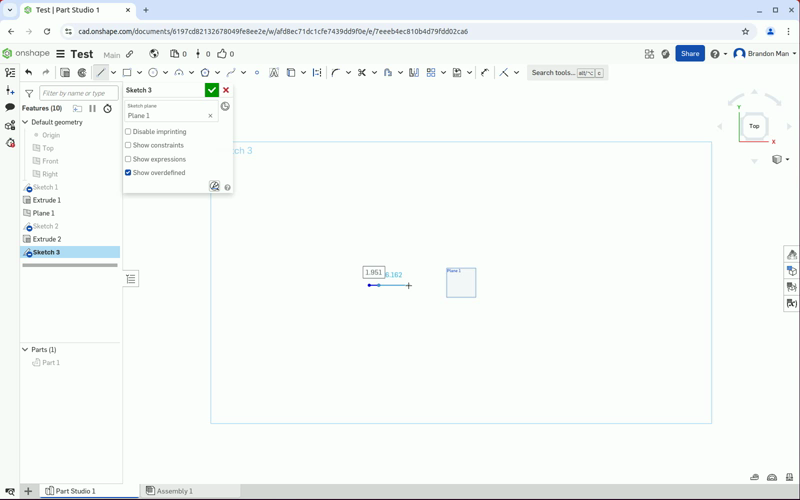
mouse_move(378, 279)
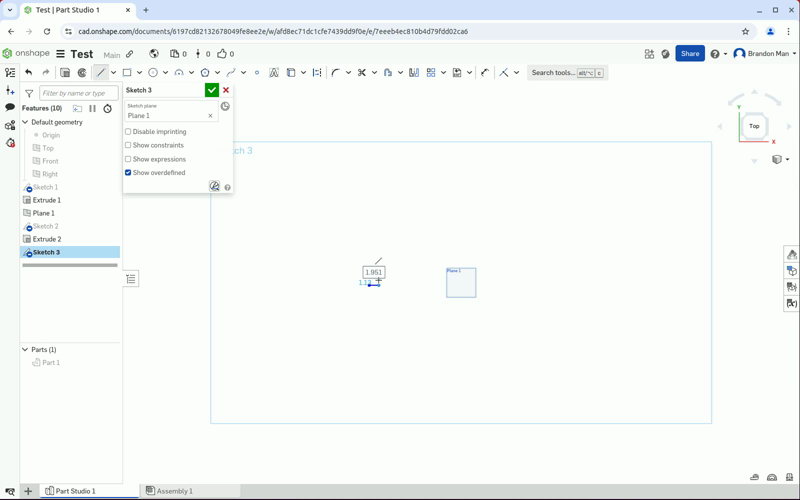
scroll(6)
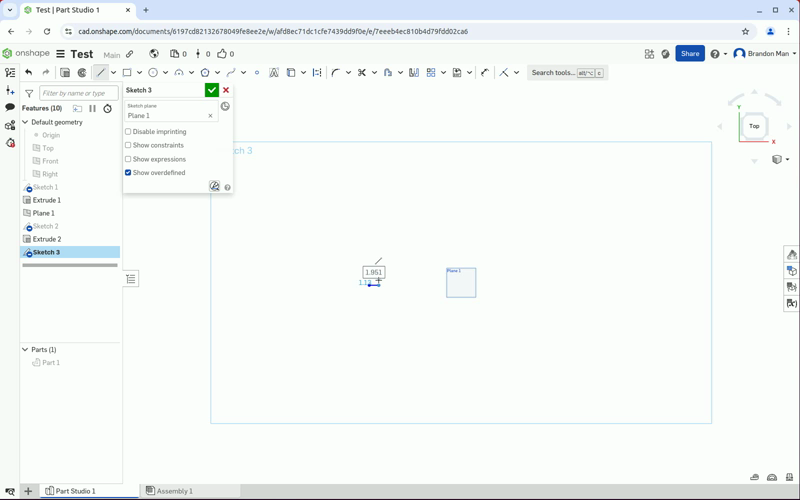
scroll(6)
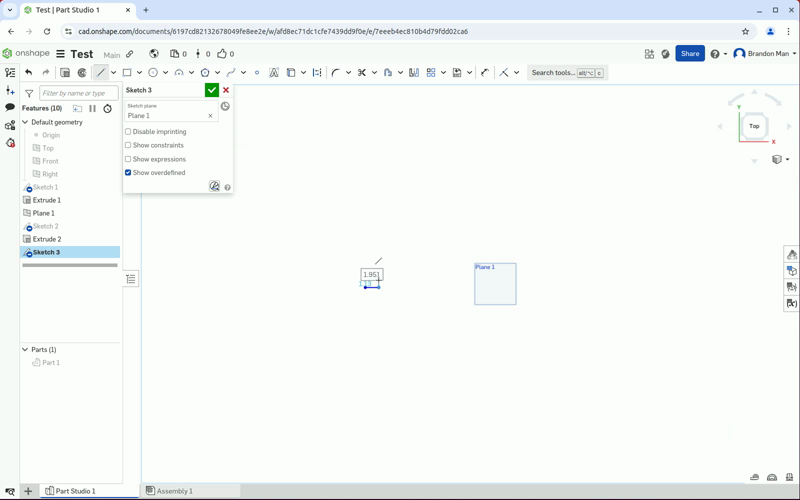
scroll(6)
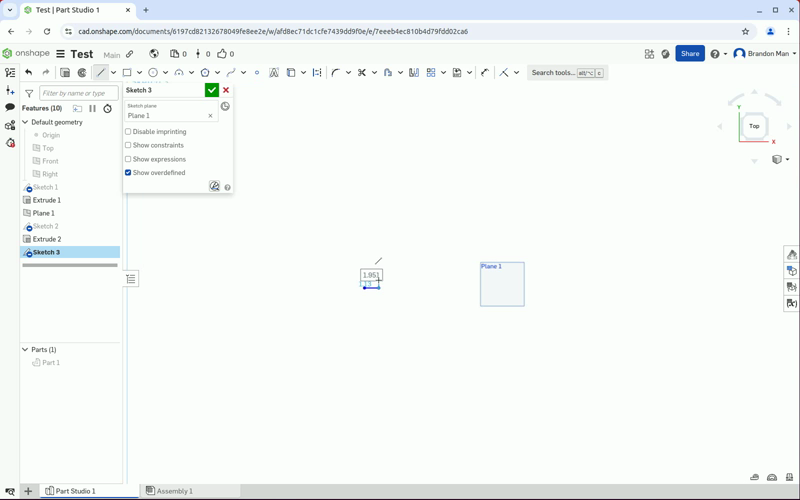
scroll(6)
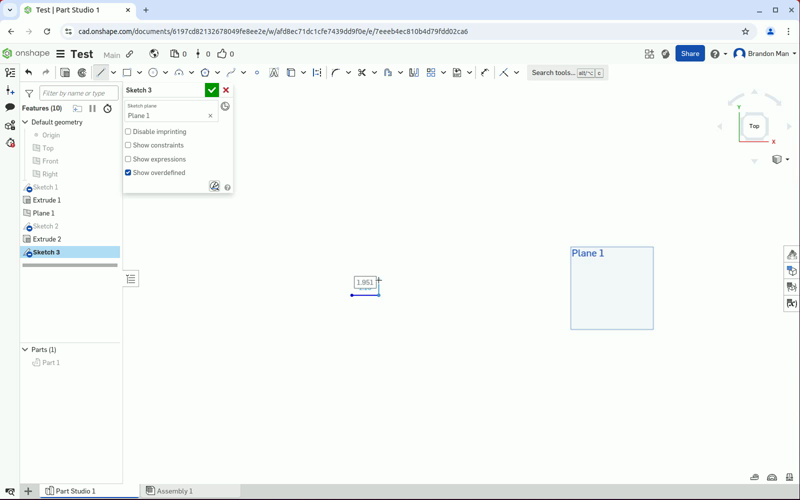
scroll(6)
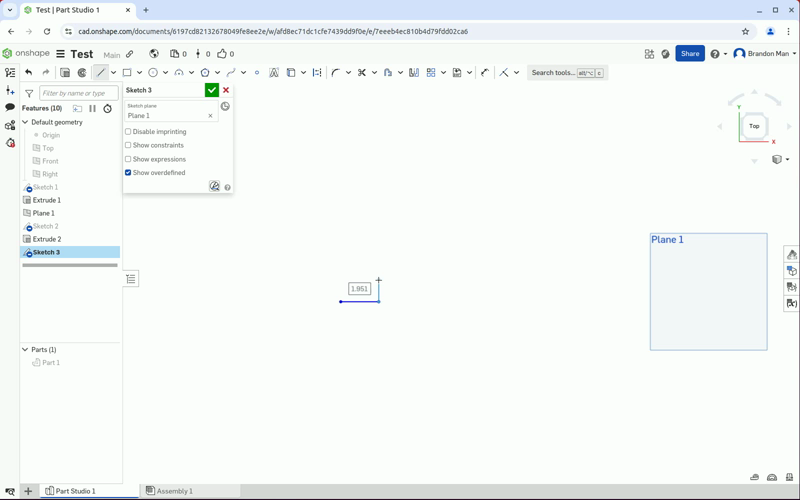
scroll(6)
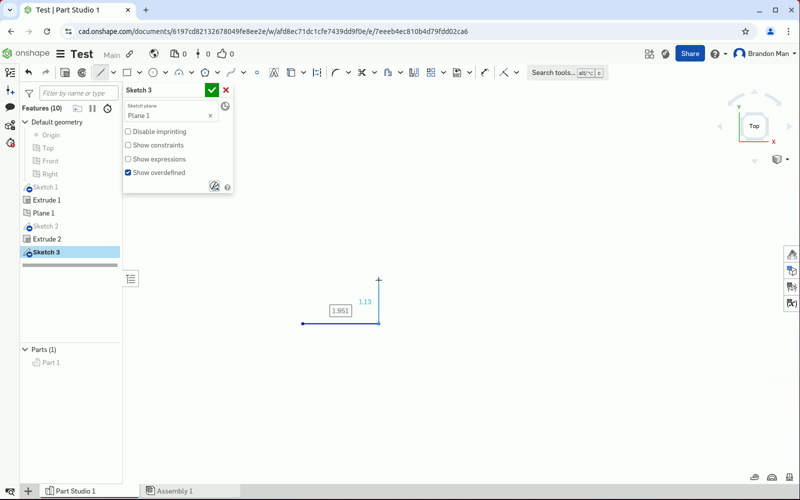
scroll(6)
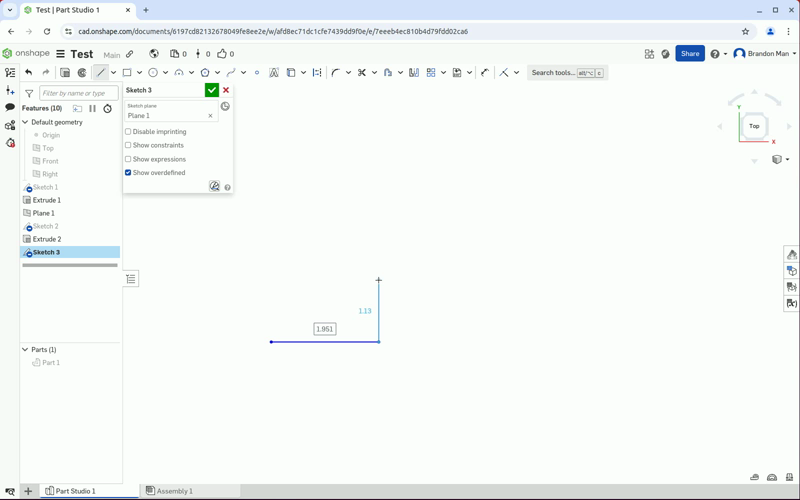
click(378, 279)
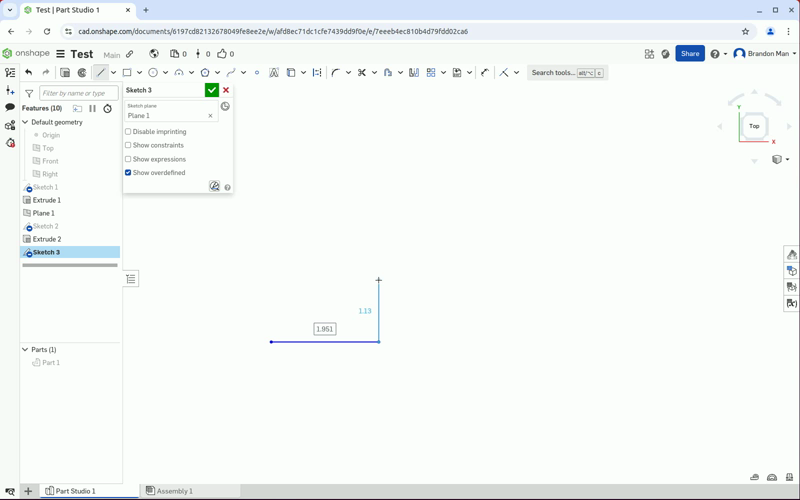
scroll(-6)
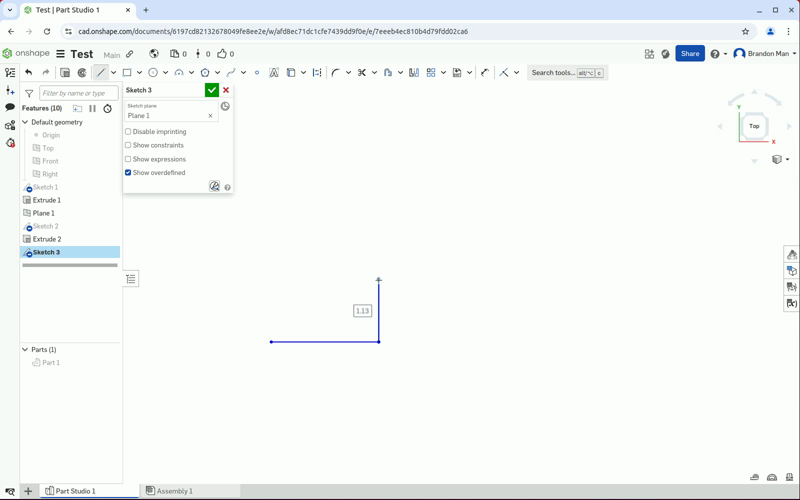
scroll(-6)
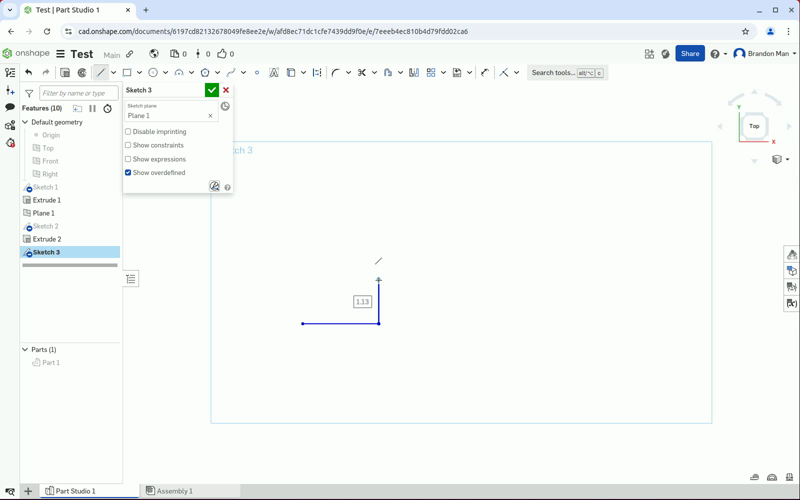
scroll(-6)
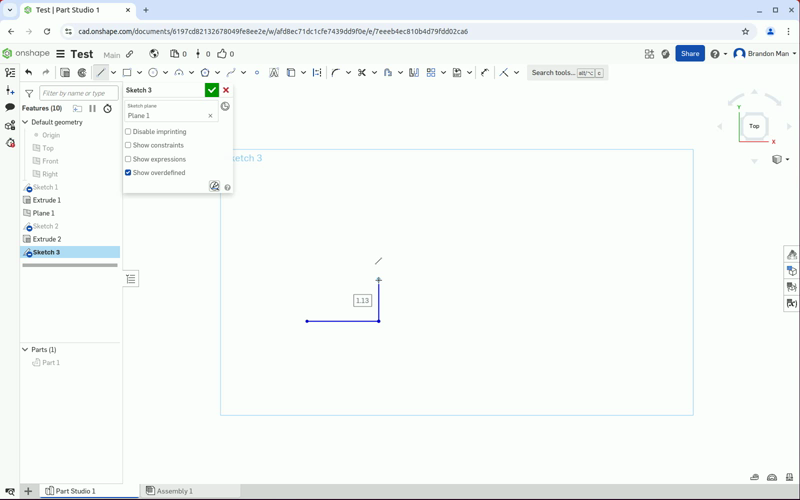
scroll(-6)
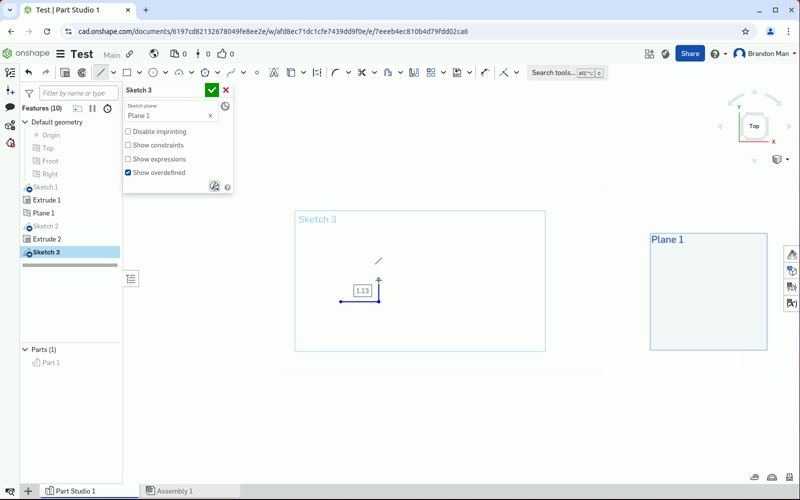
scroll(-6)
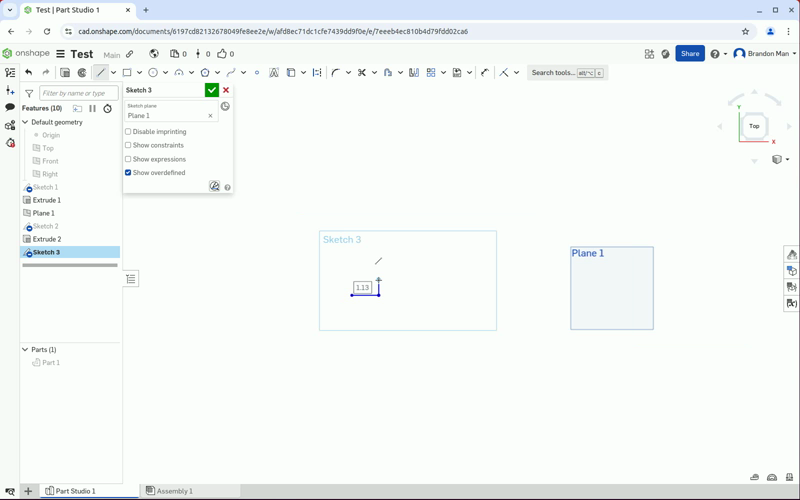
scroll(-6)
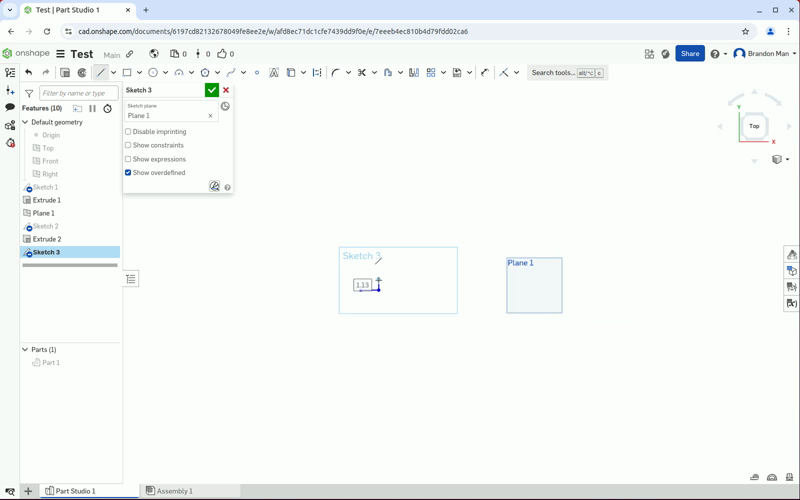
scroll(-6)
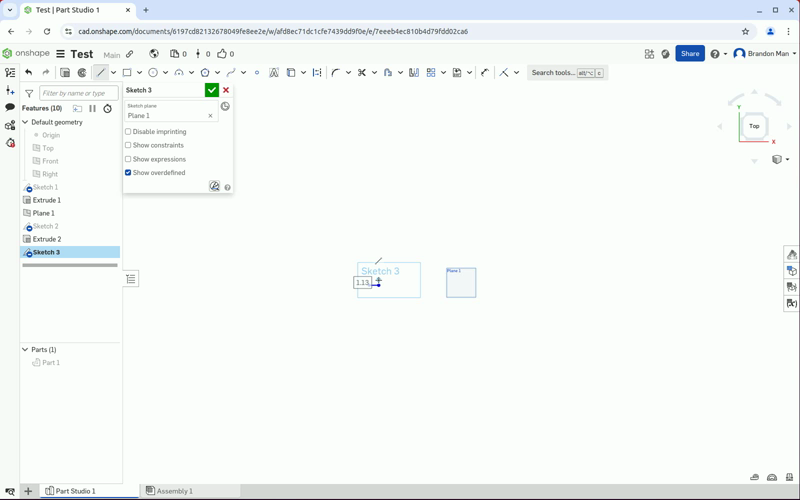
key_up(shift)
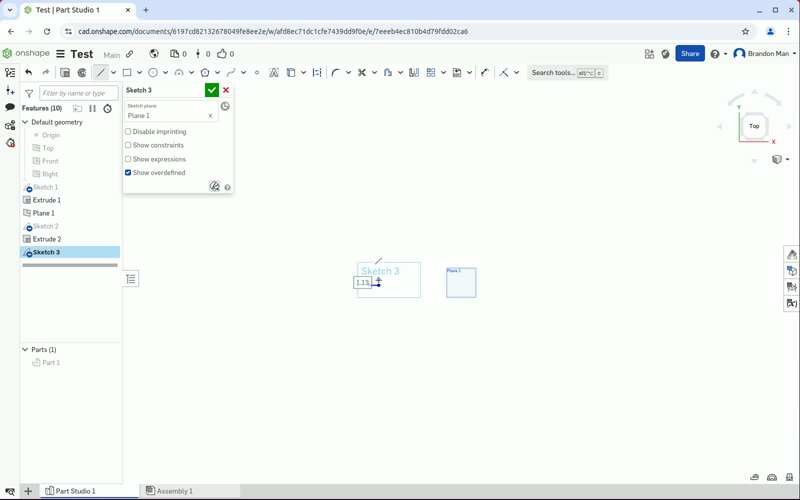
key_down(shift)
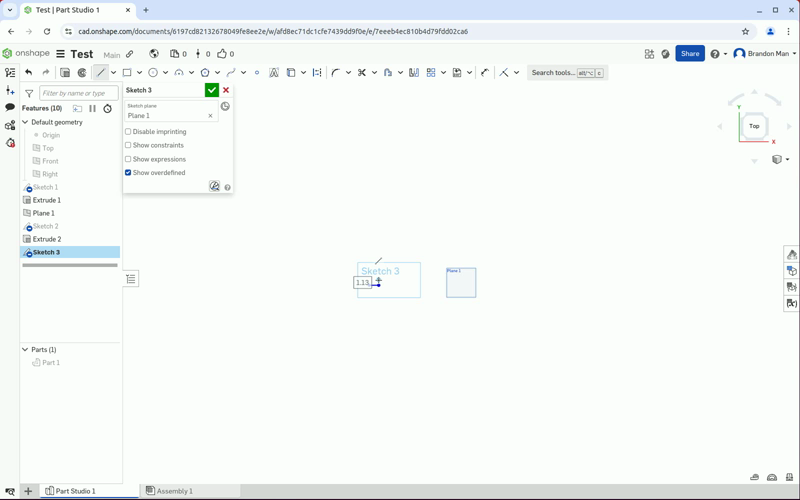
mouse_move(408, 279)
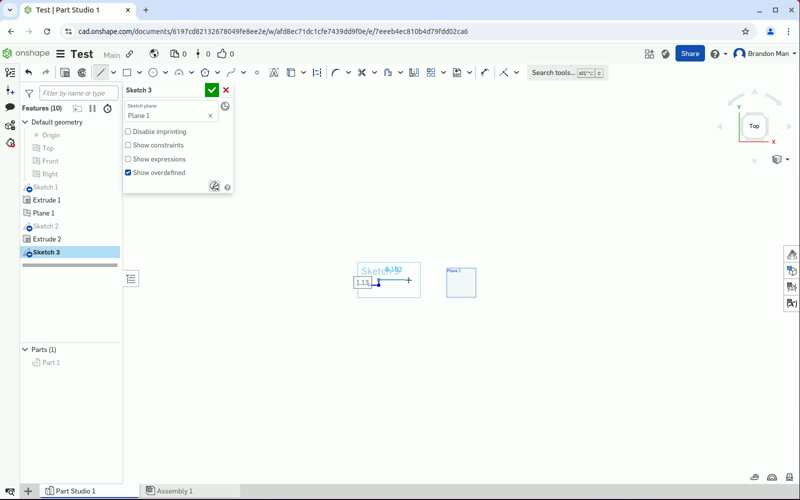
mouse_move(369, 279)
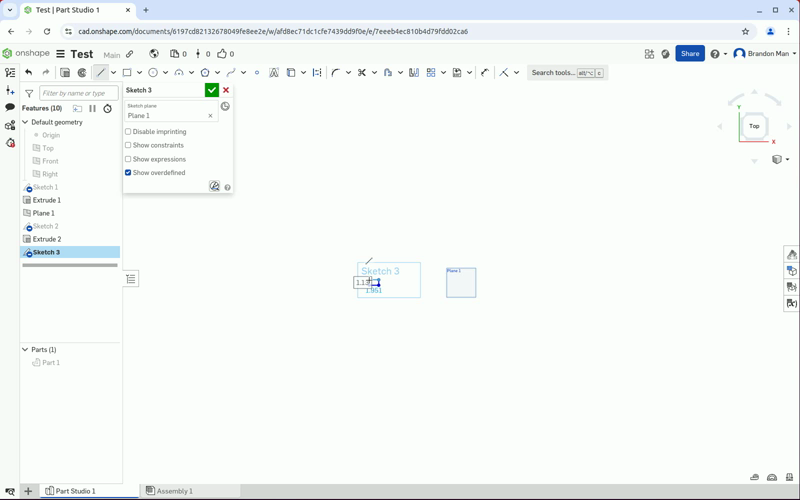
click(369, 279)
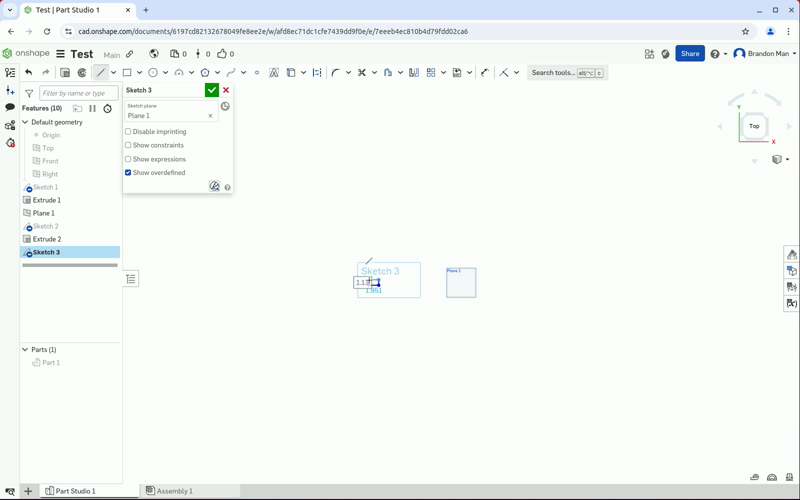
key_up(shift)
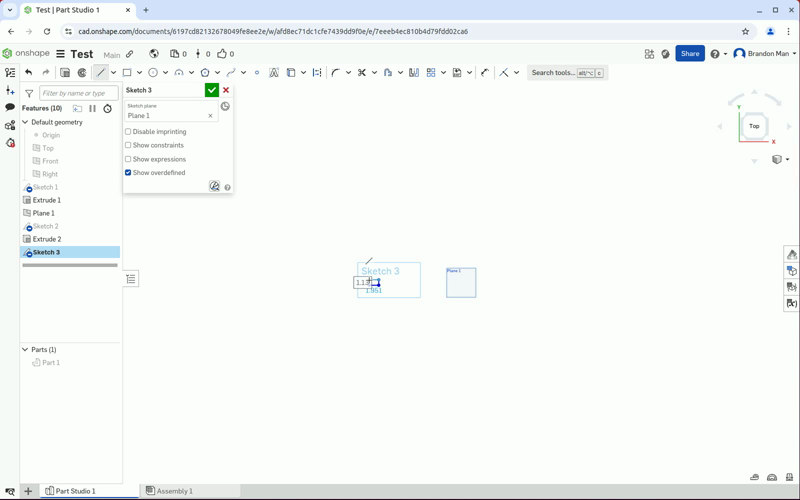
mouse_move(399, 279)
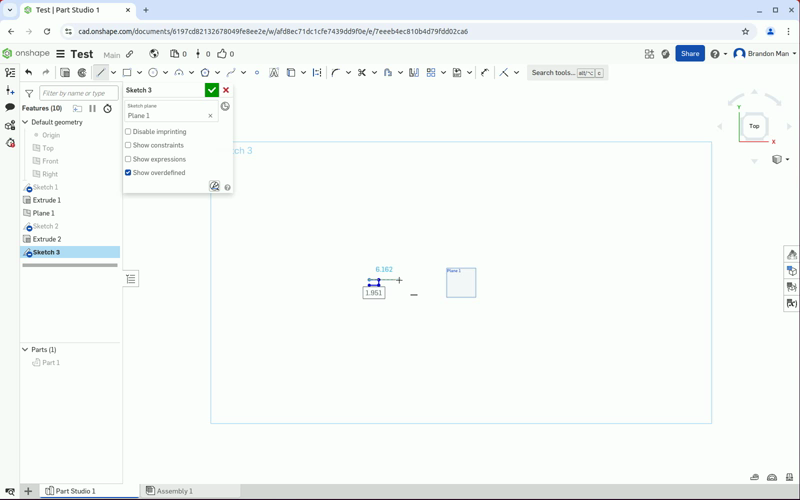
key_down(shift)
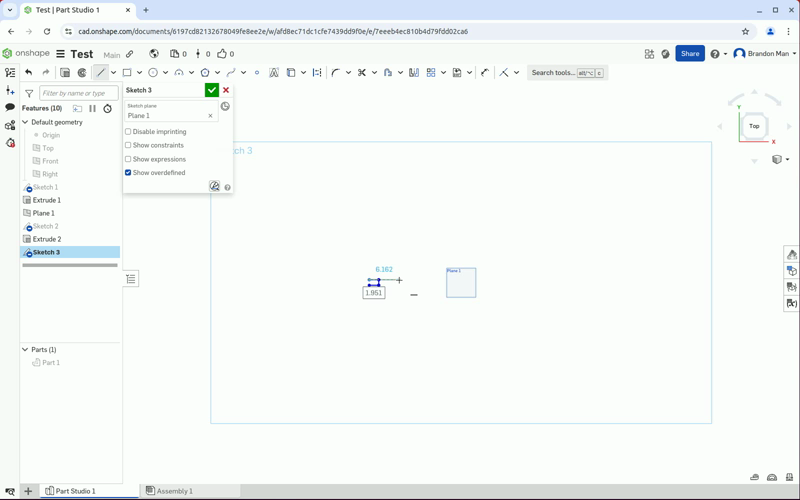
mouse_move(369, 285)
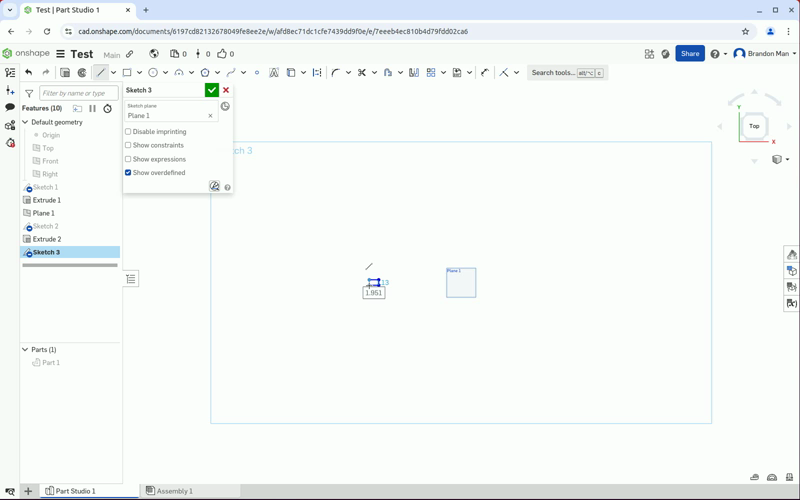
scroll(6)
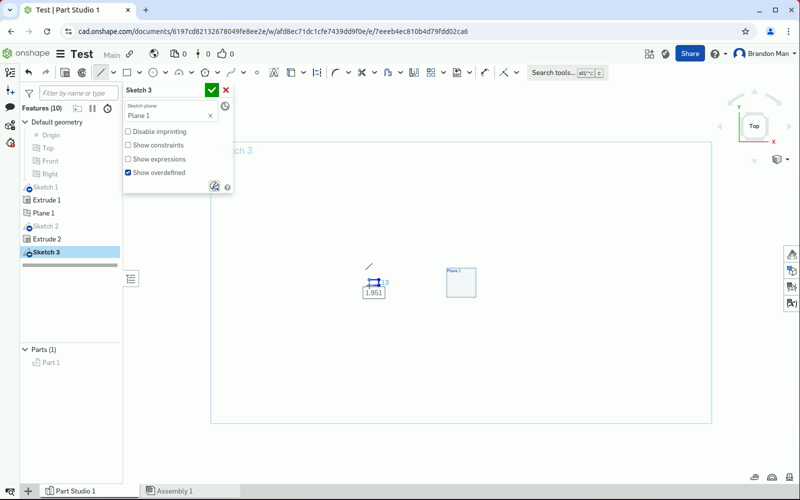
scroll(6)
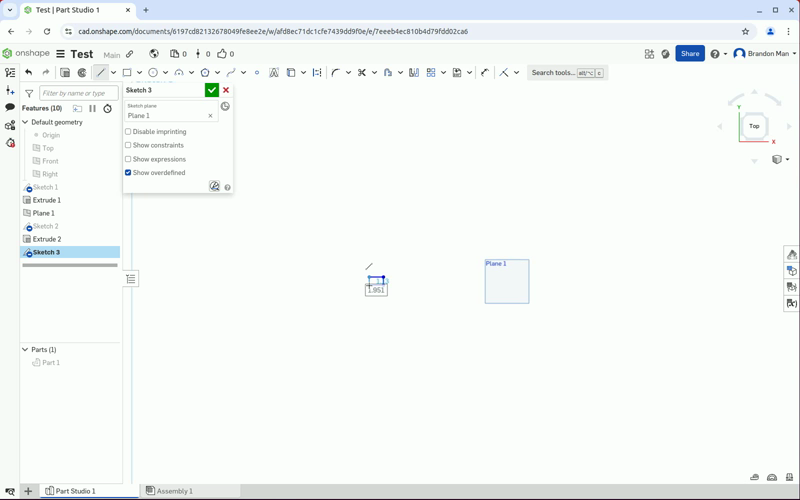
scroll(6)
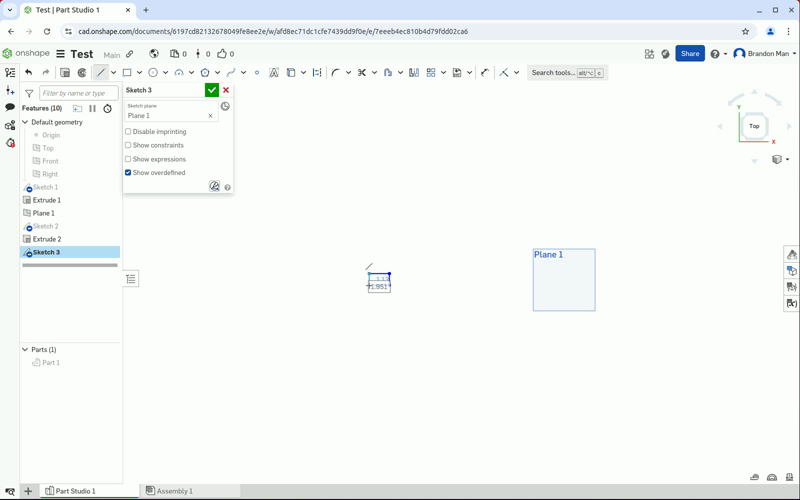
scroll(6)
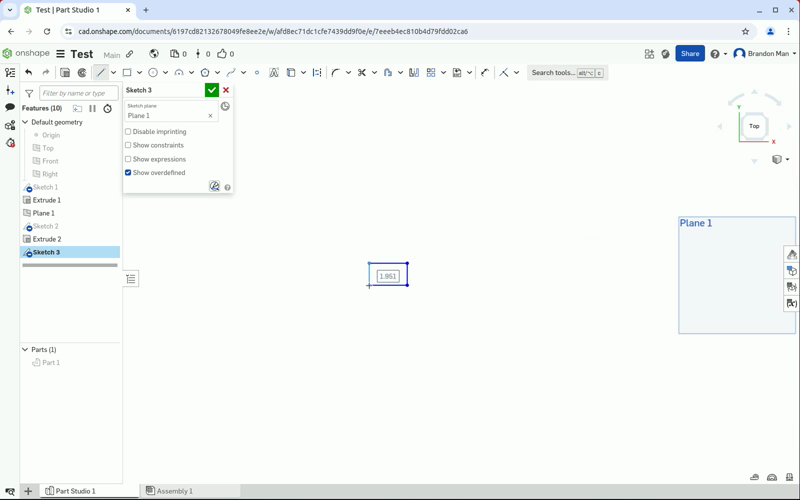
scroll(6)
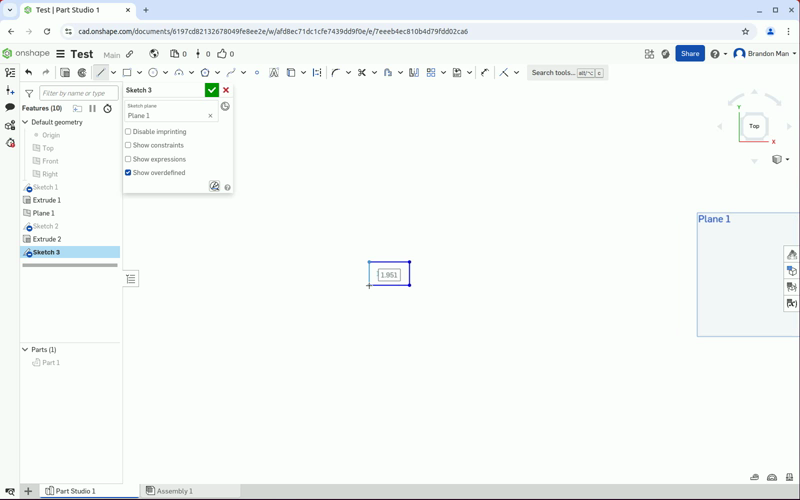
scroll(6)
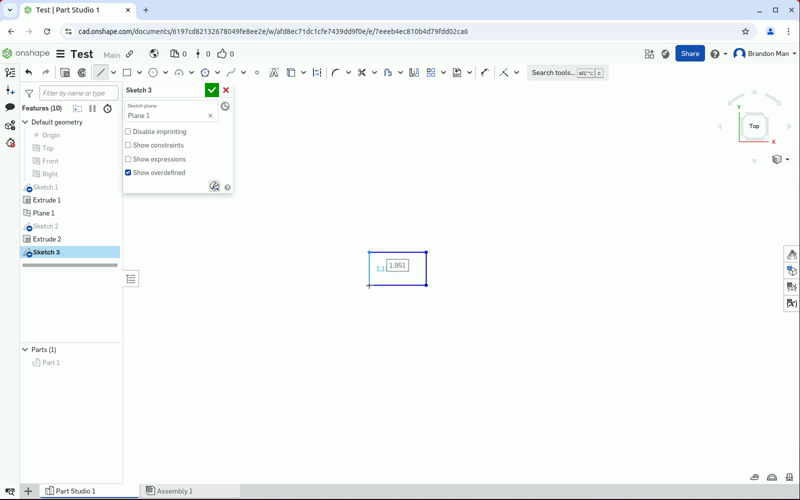
scroll(6)
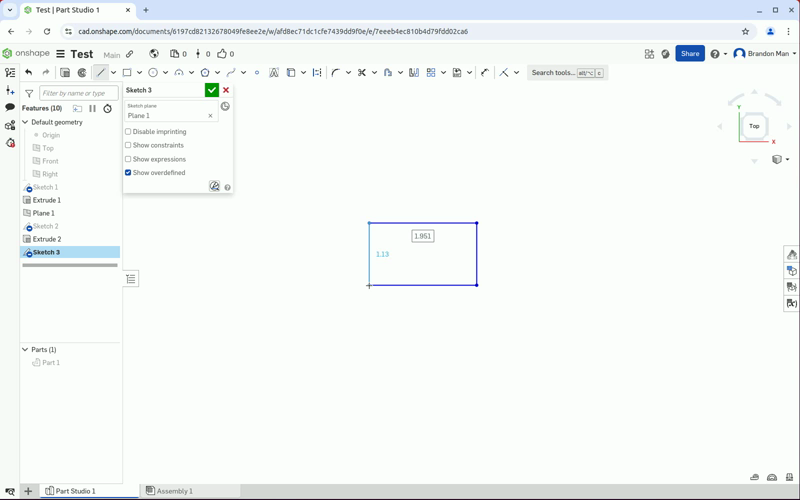
key_up(shift)
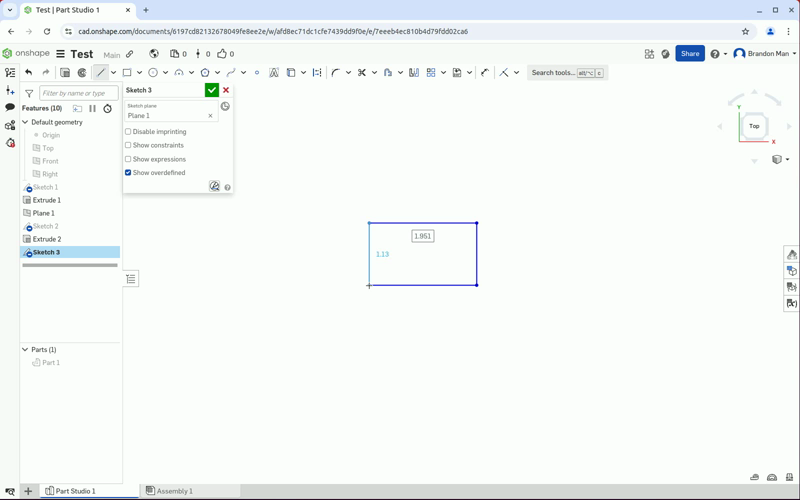
click(369, 285)
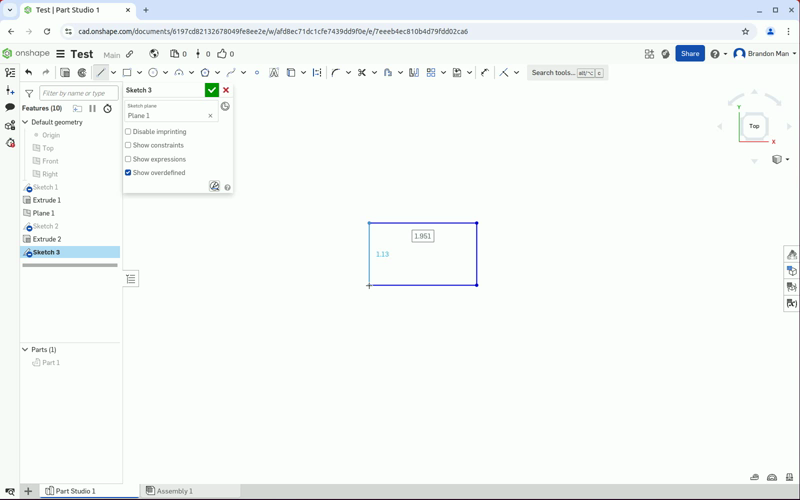
scroll(-6)
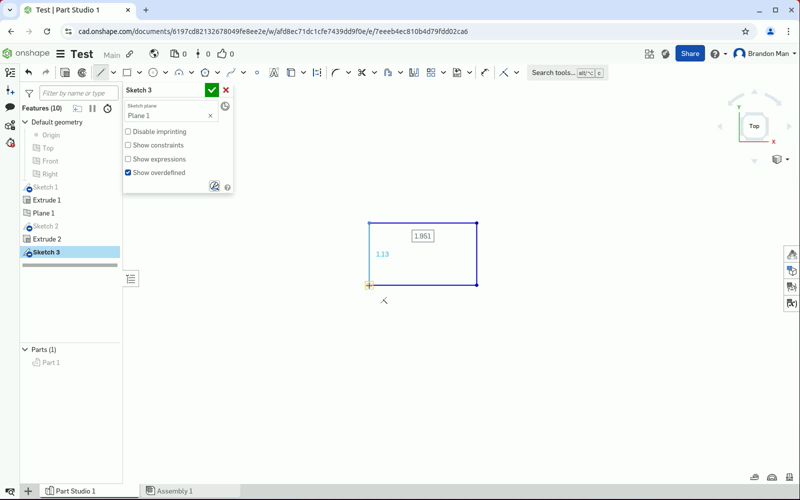
scroll(-6)
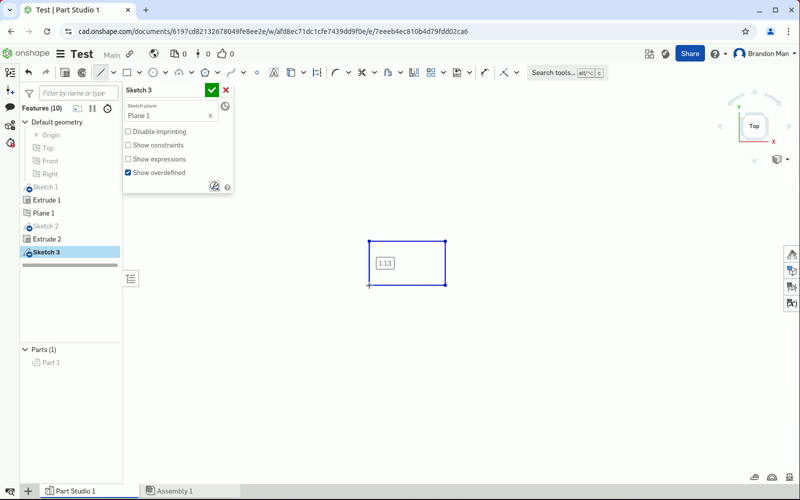
scroll(-6)
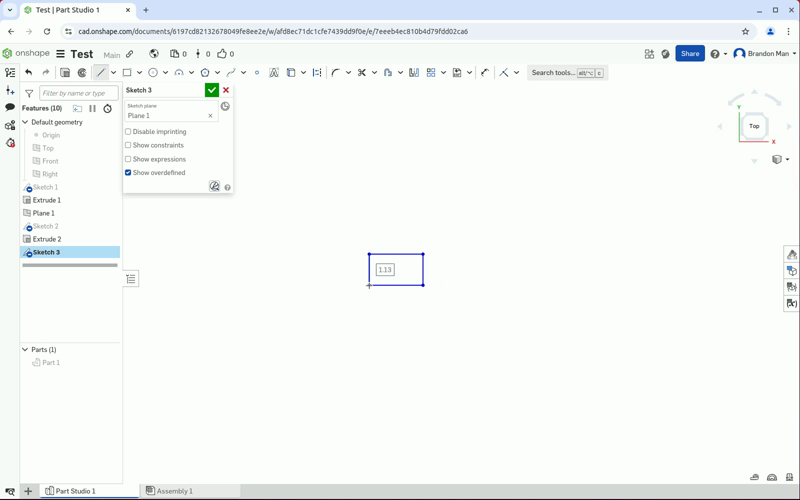
scroll(-6)
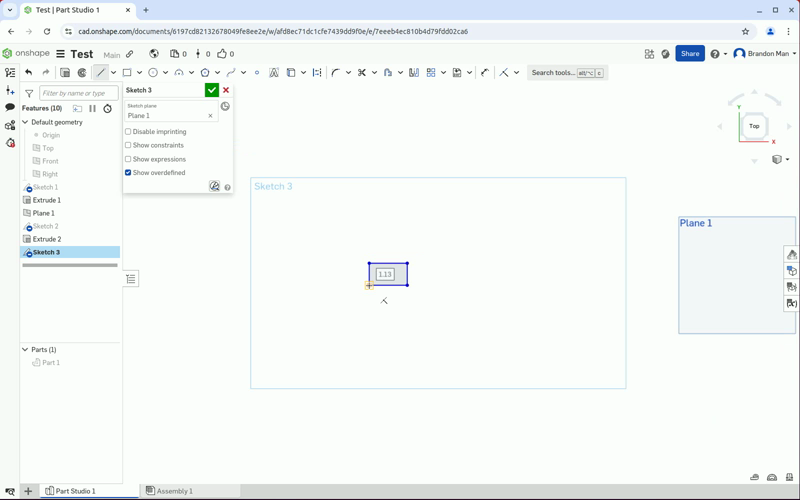
scroll(-6)
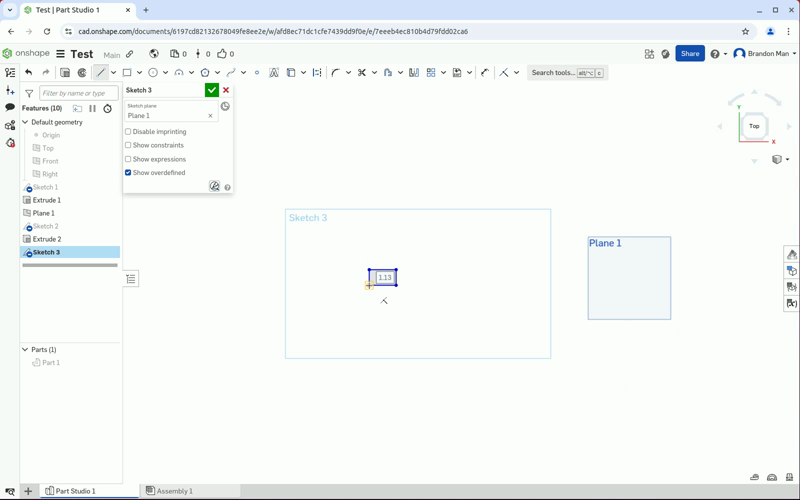
scroll(-6)
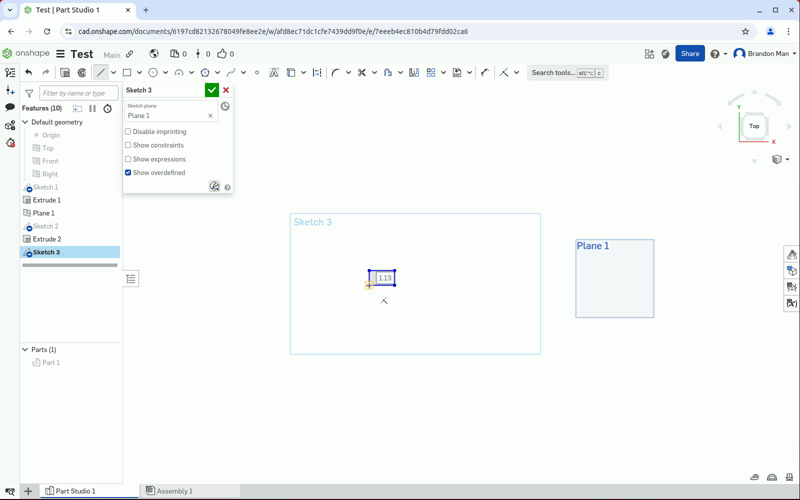
scroll(-6)
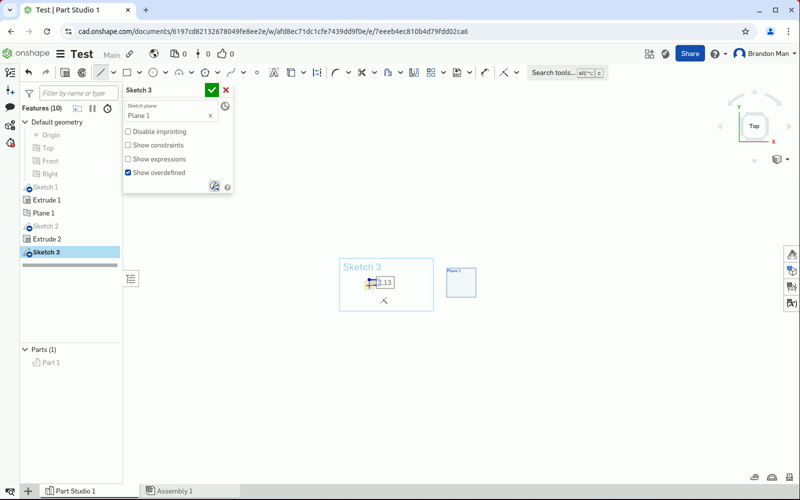
key(esc)
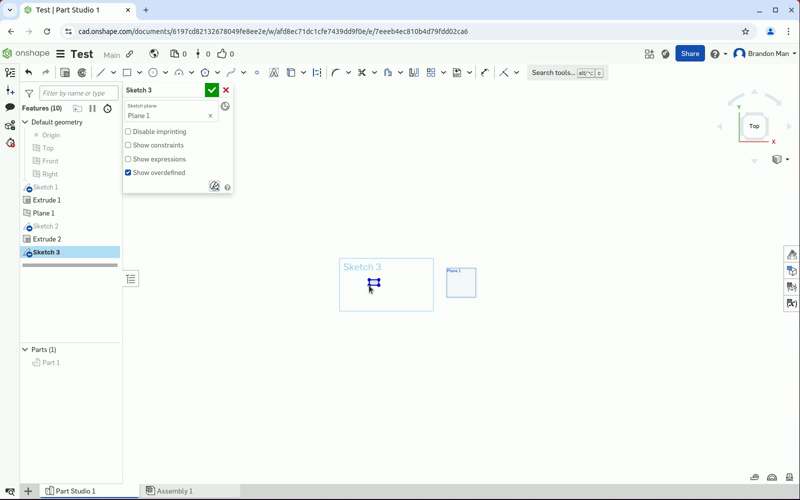
mouse_move(378, 282)
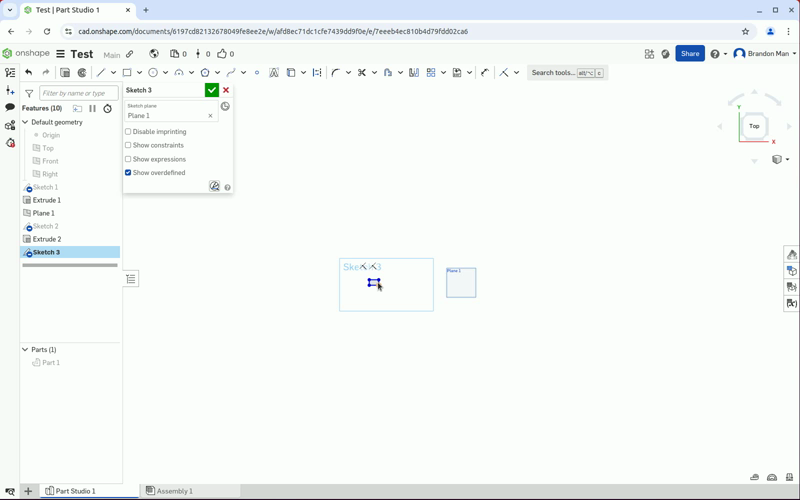
scroll(6)
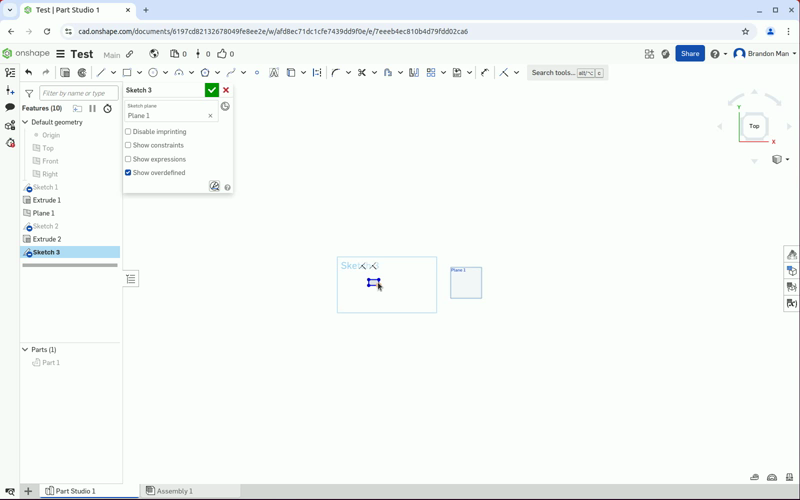
scroll(6)
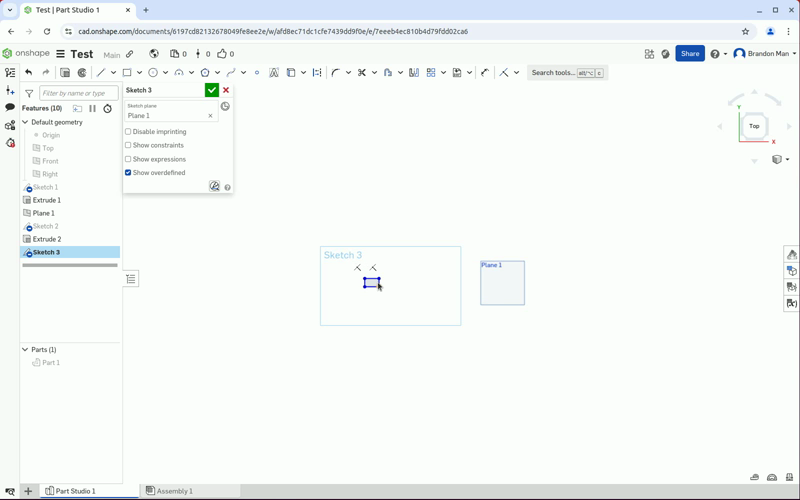
scroll(6)
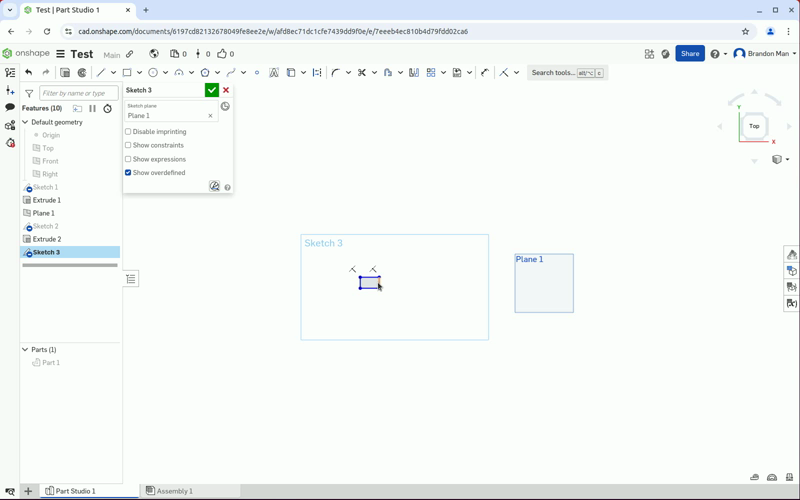
scroll(6)
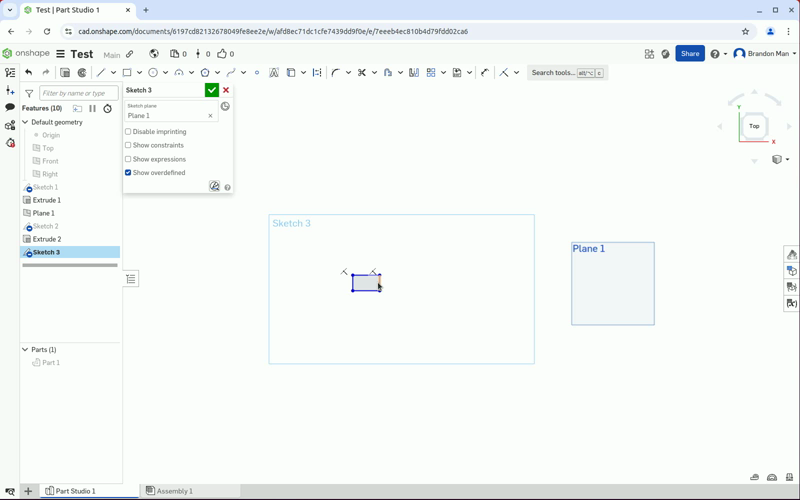
scroll(6)
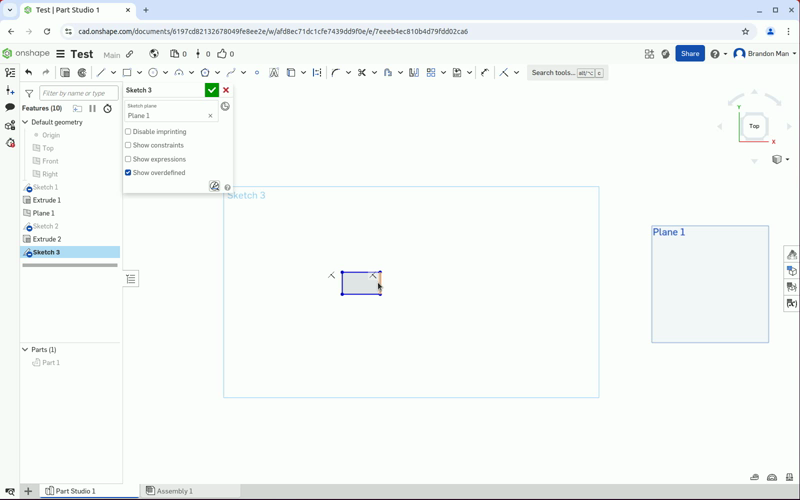
scroll(6)
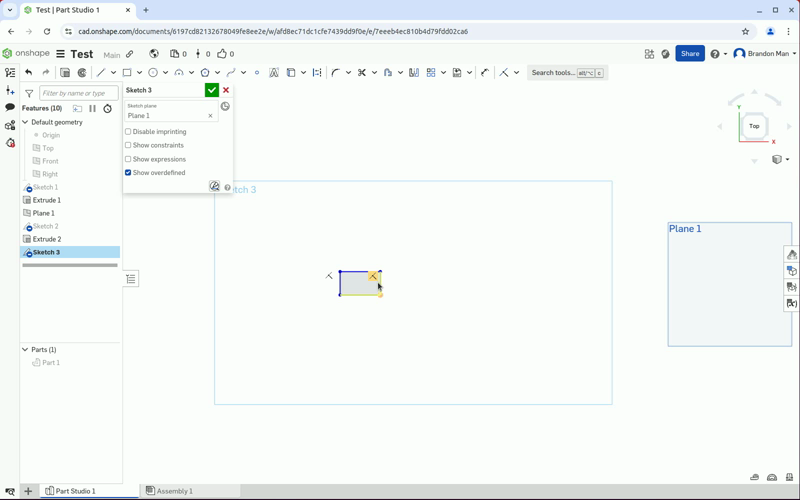
scroll(6)
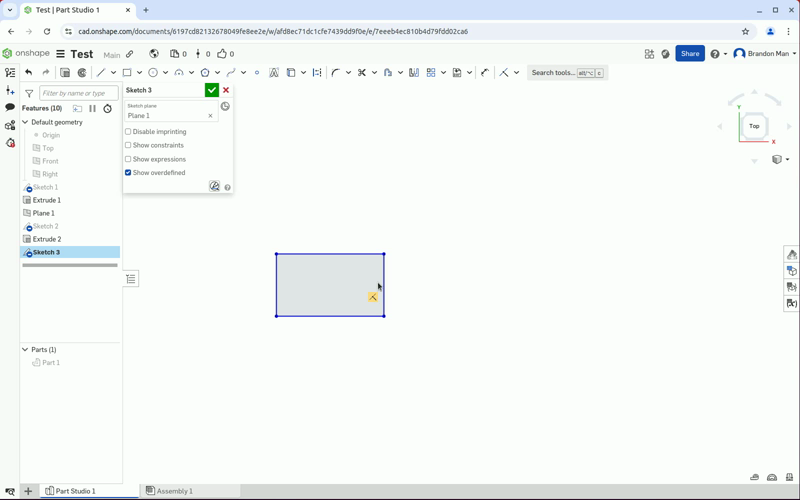
click(378, 282)
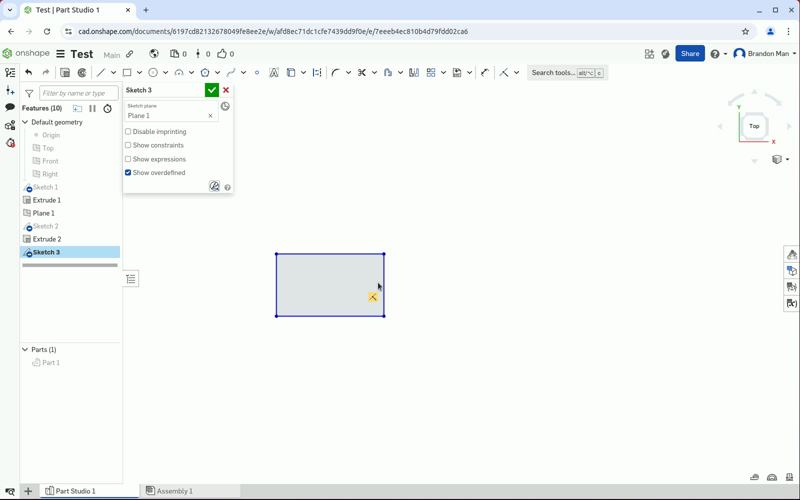
scroll(-6)
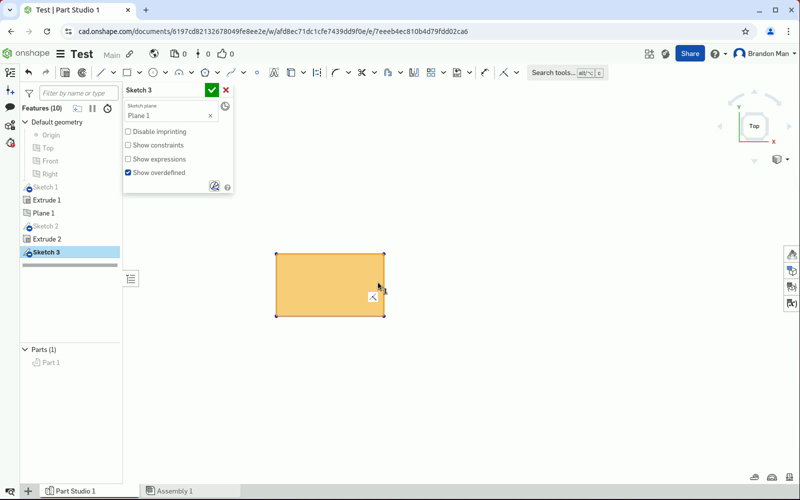
scroll(-6)
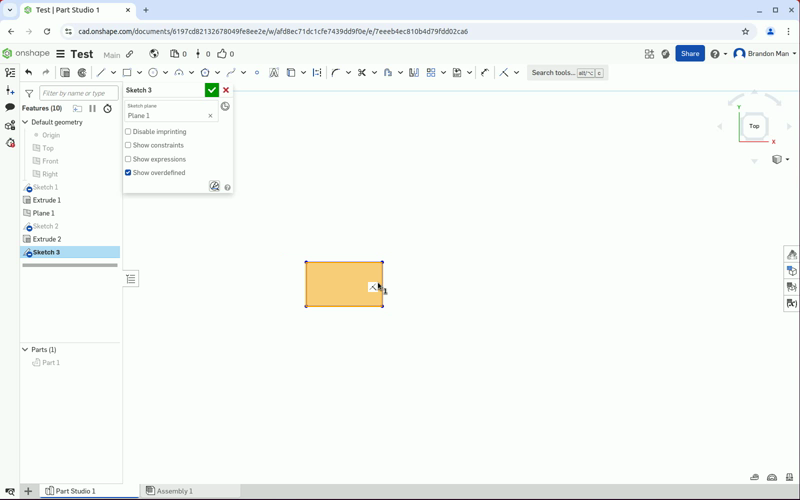
scroll(-6)
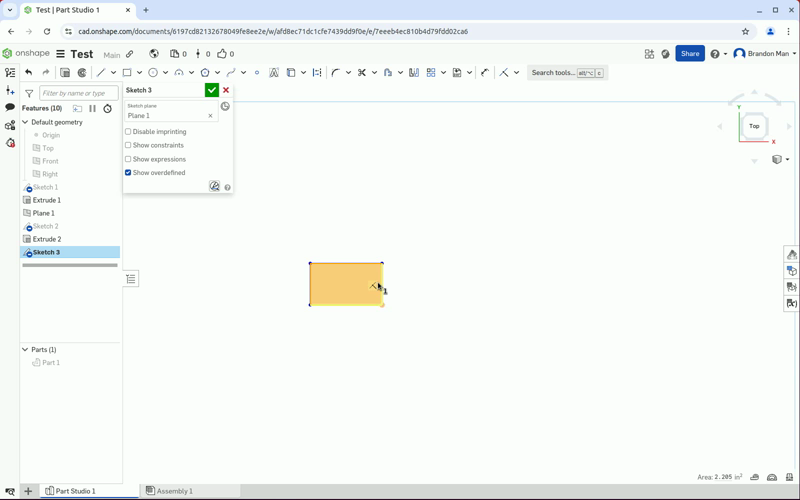
scroll(-6)
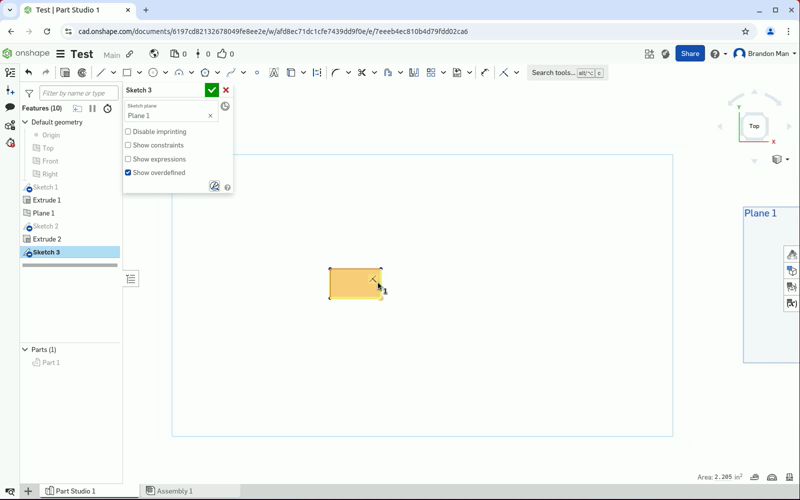
scroll(-6)
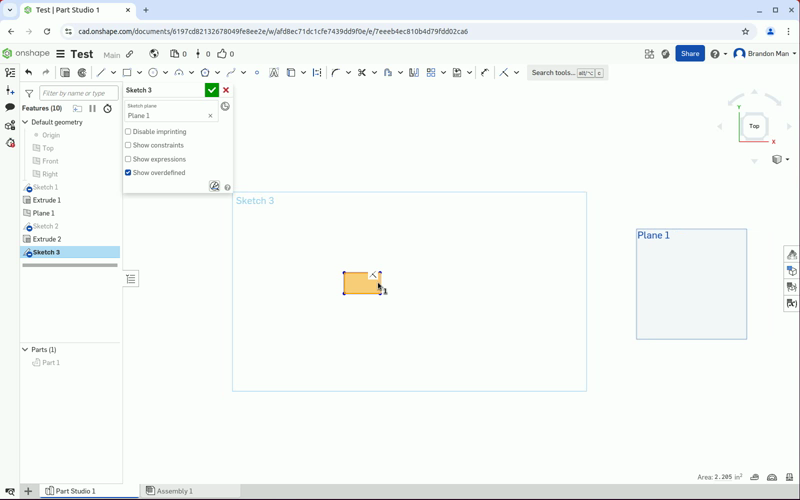
scroll(-6)
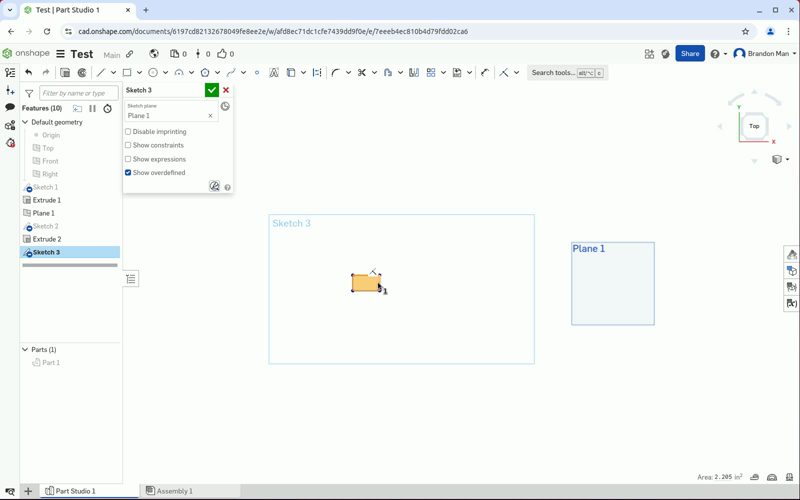
scroll(-6)
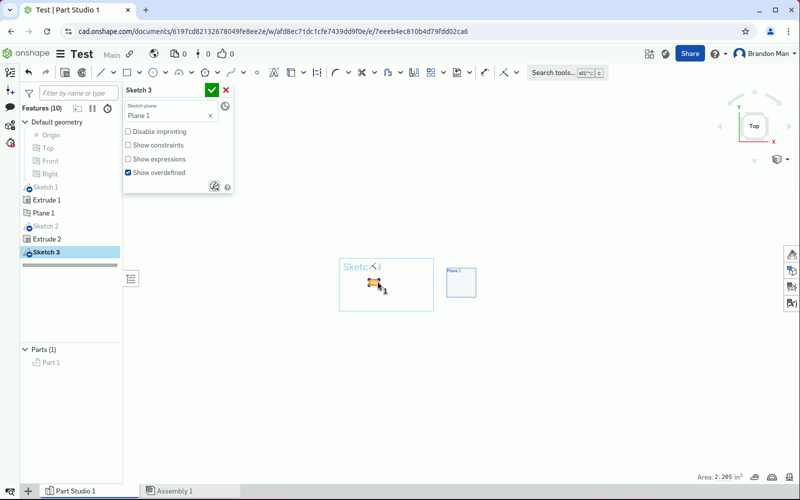
mouse_move(73, 352)
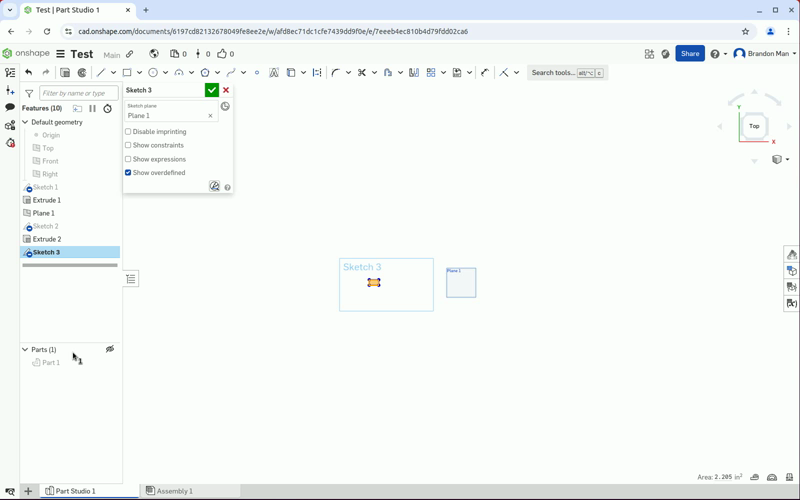
key(shift+y)
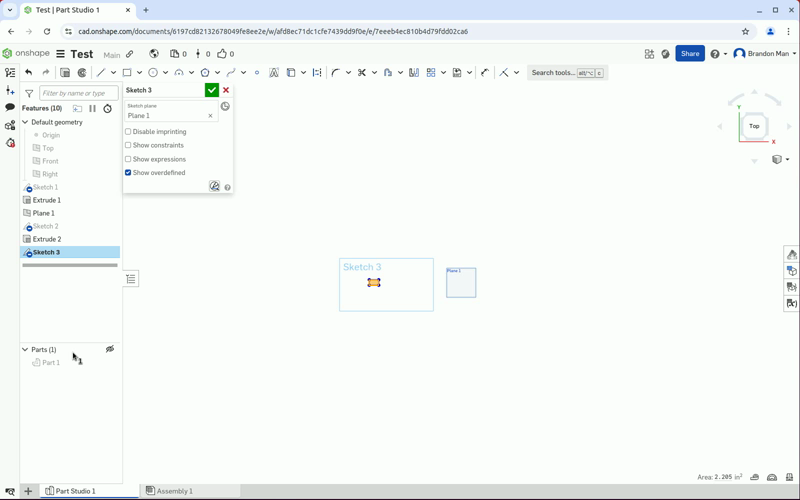
key(shift+e)
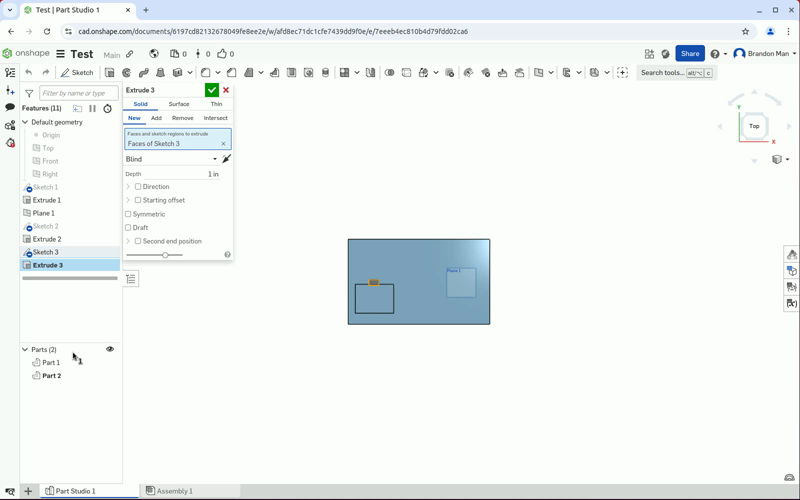
mouse_move(143, 106)
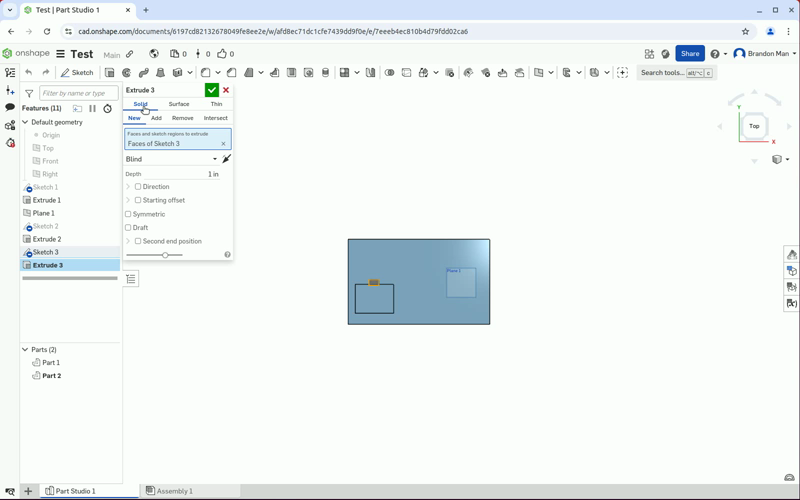
click(143, 106)
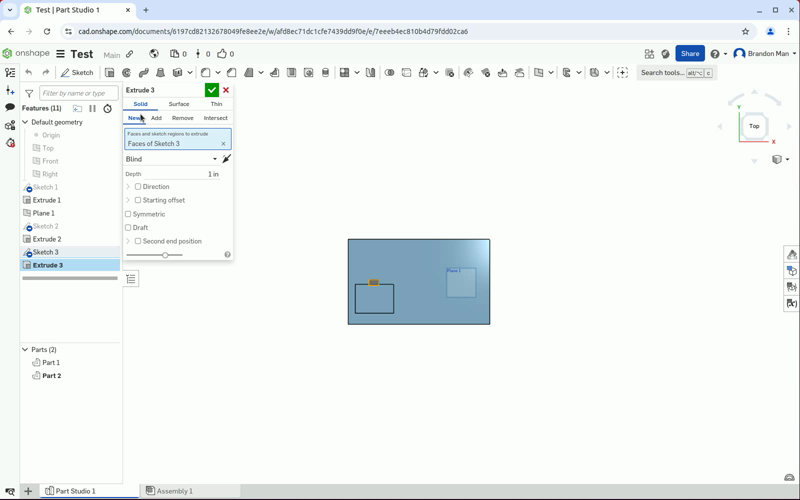
mouse_move(137, 120)
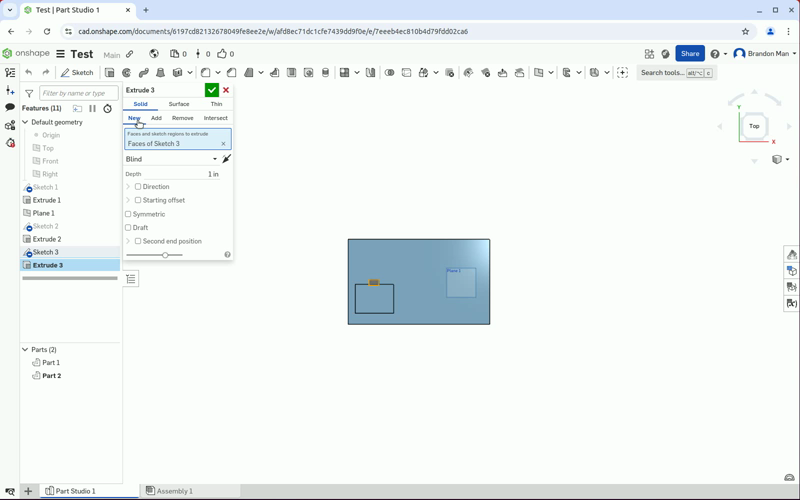
click(137, 120)
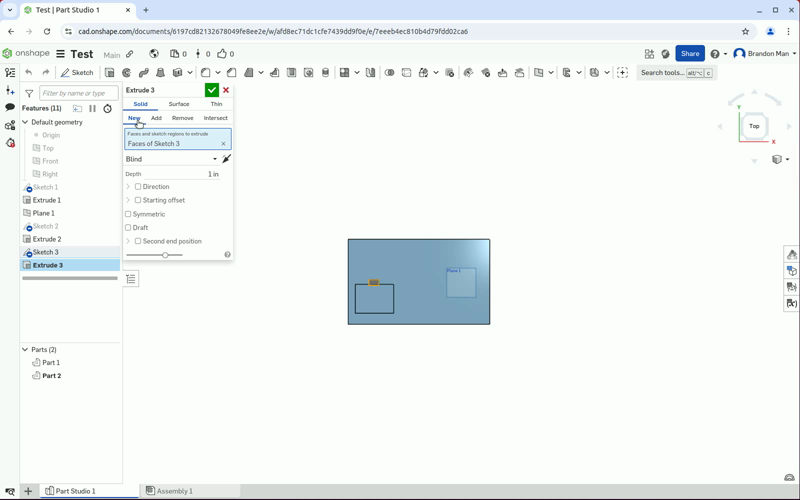
key(tab, 4)
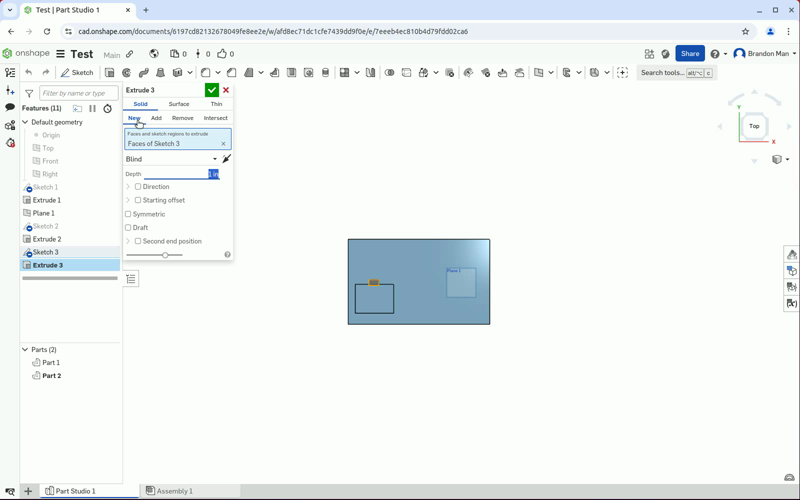
text(3.37)
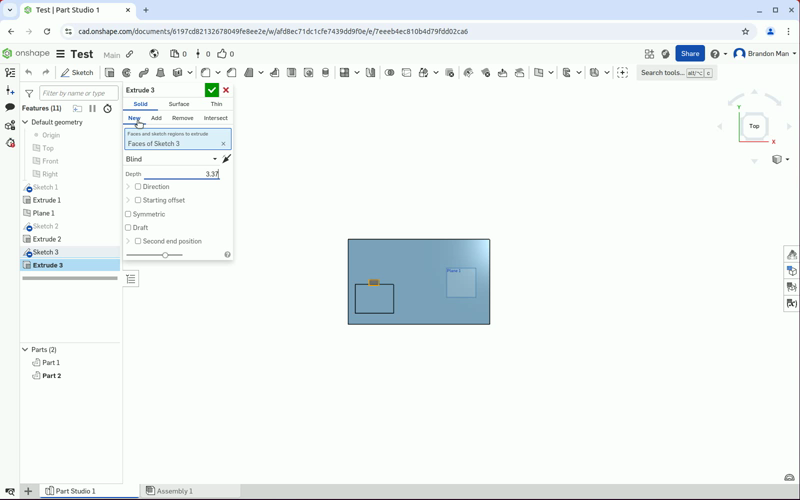
key(enter)
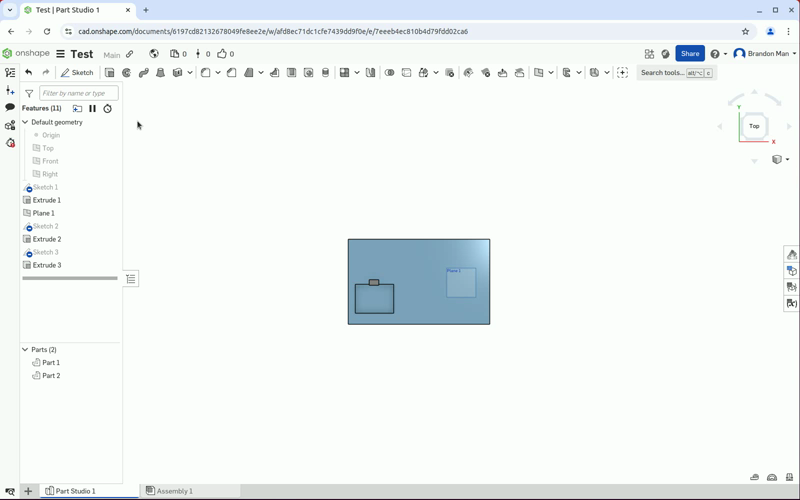
key(shift+h)
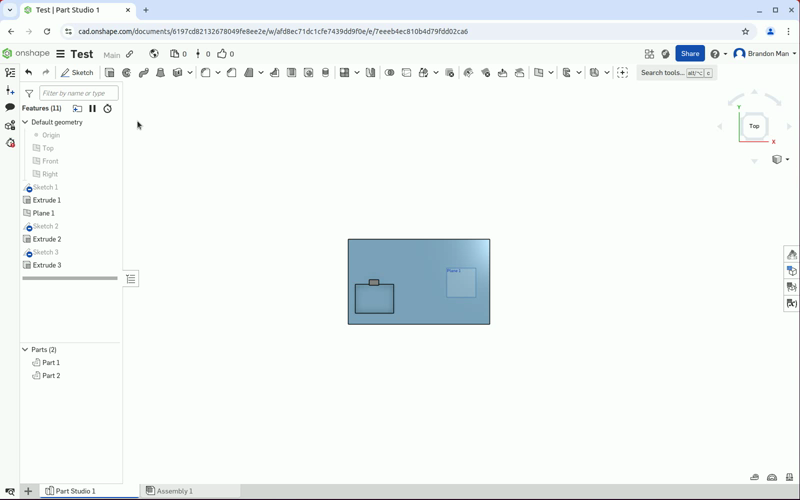
key(shift+h)
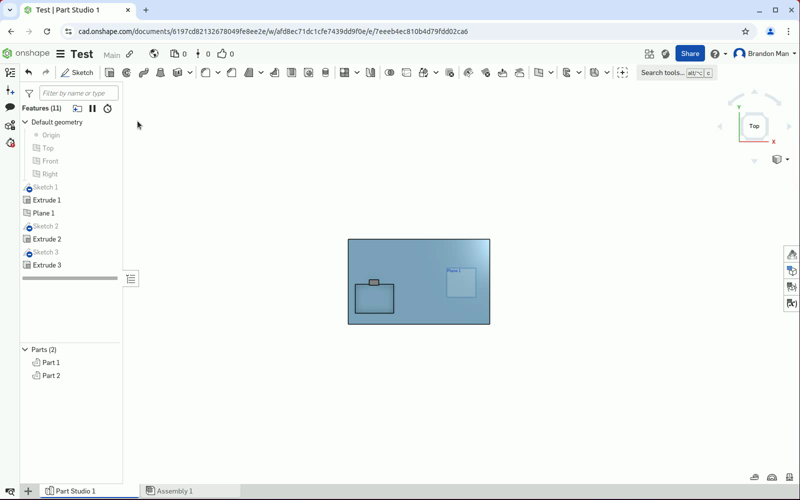
mouse_move(73, 189)
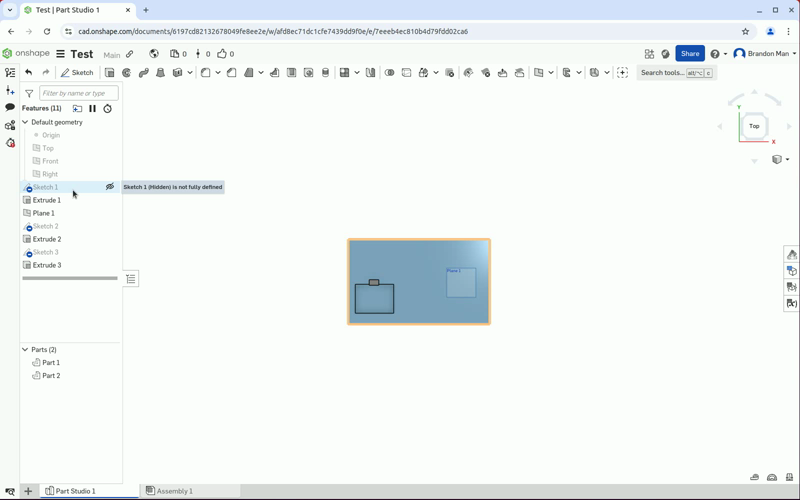
click(73, 189)
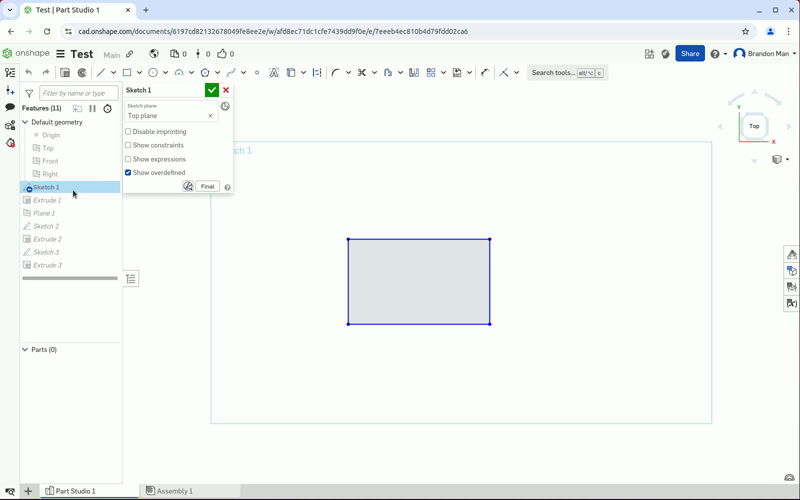
mouse_move(229, 92)
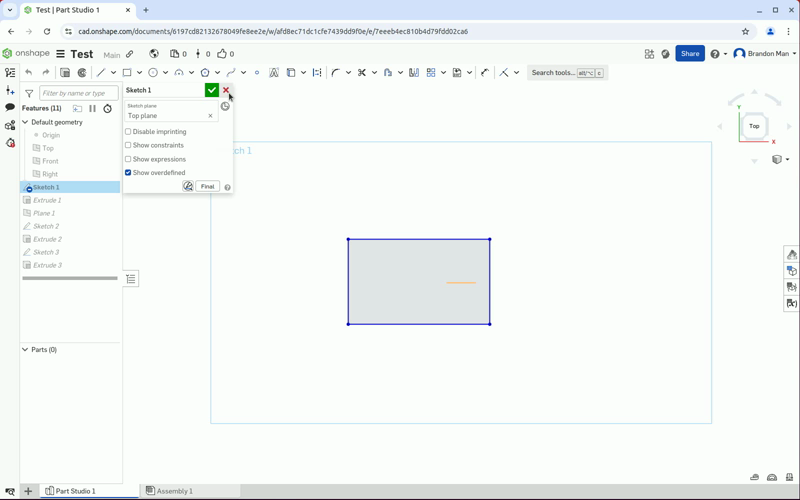
click(229, 92)
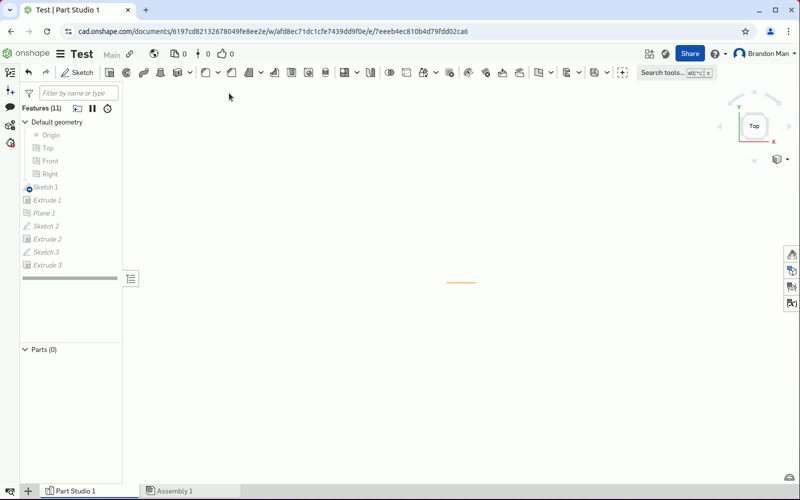
mouse_move(73, 352)
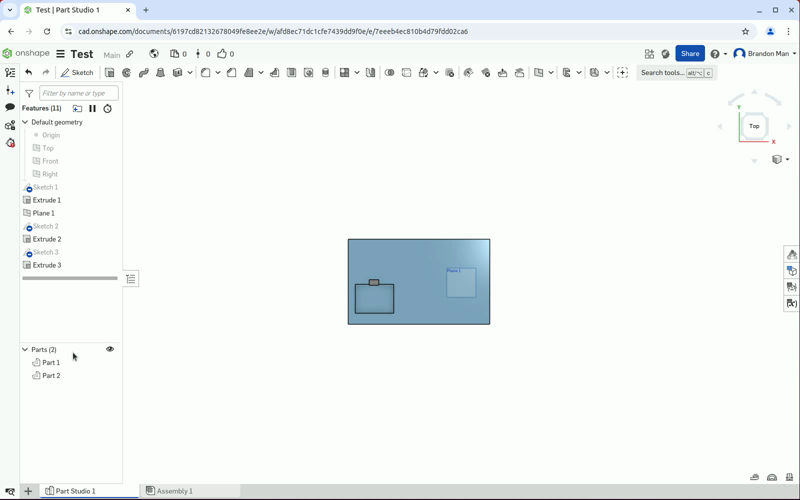
key(y)
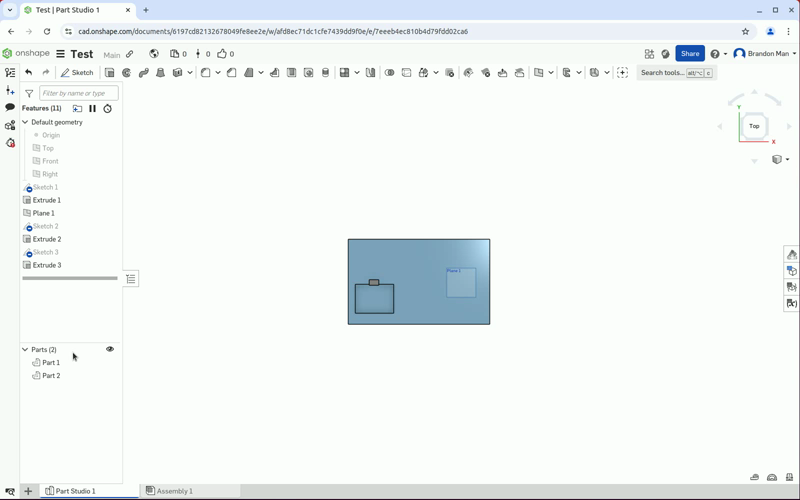
key(shift+p)
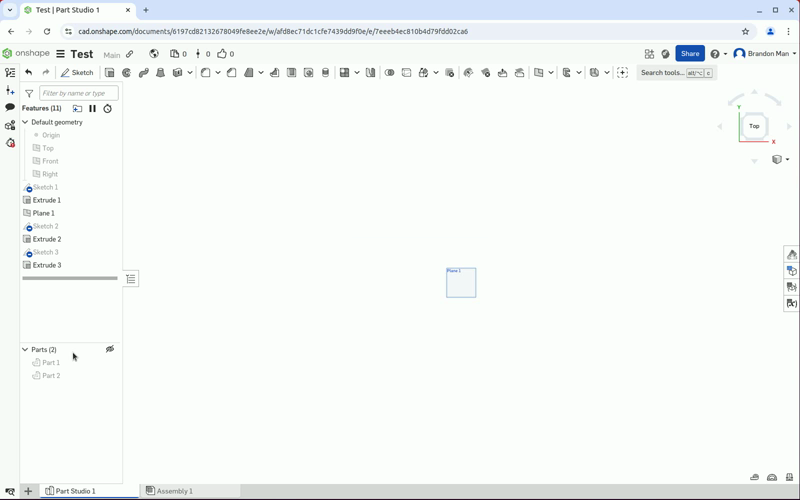
key(space)
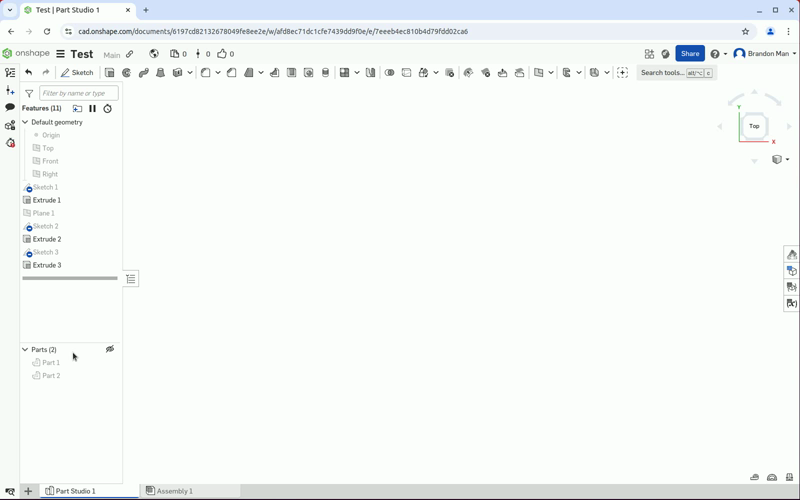
key_down(shift)
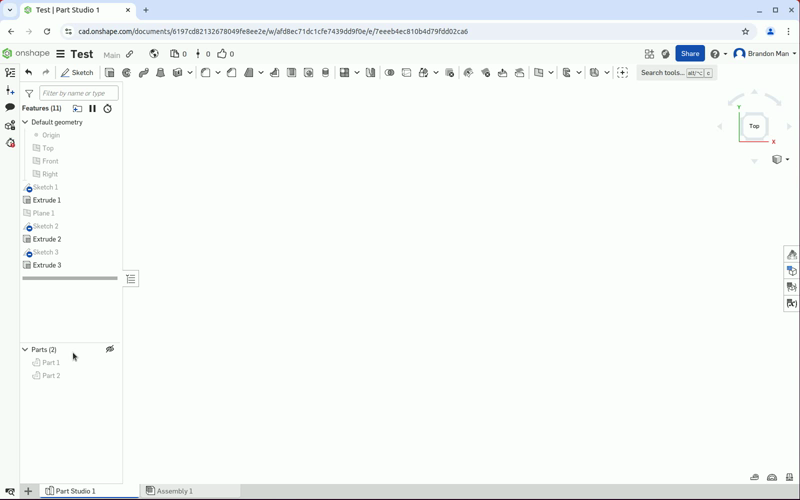
key(up)
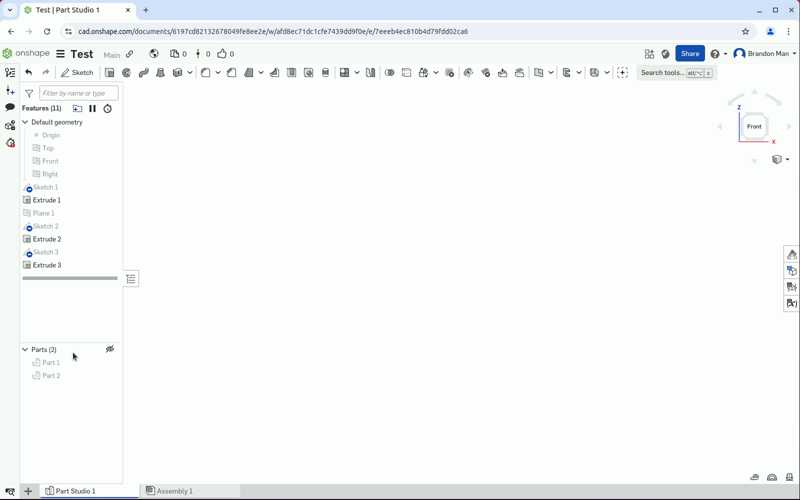
key_up(shift)
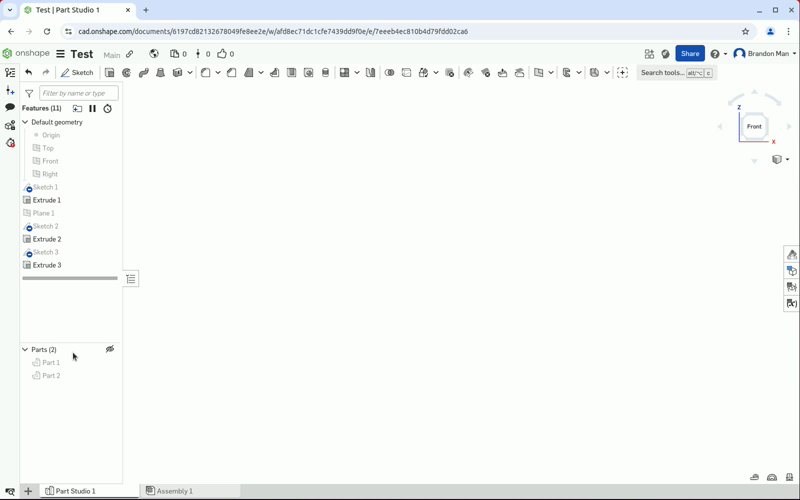
mouse_move(73, 352)
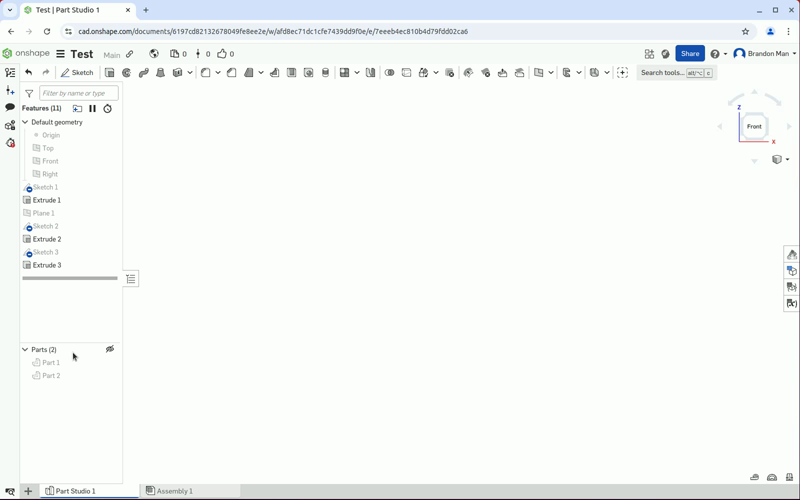
key(shift+y)
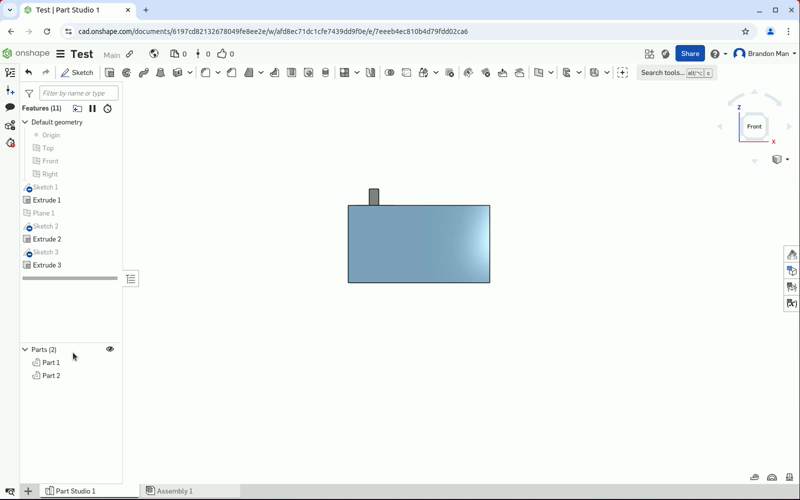
mouse_move(541, 75)
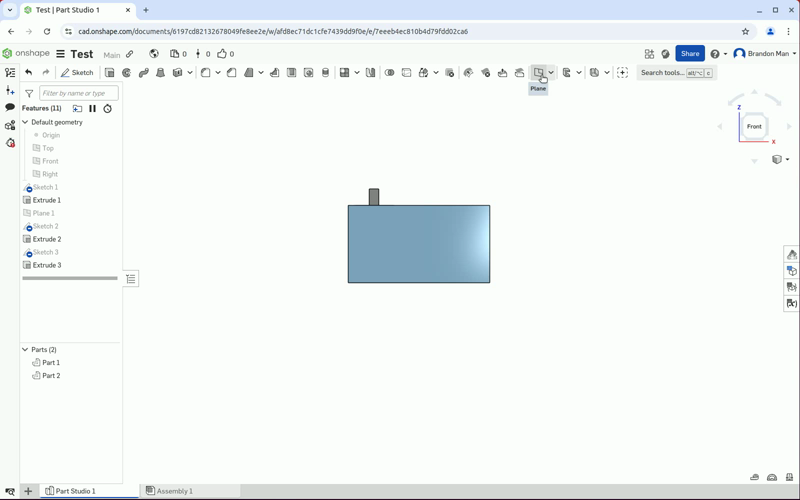
click(541, 75)
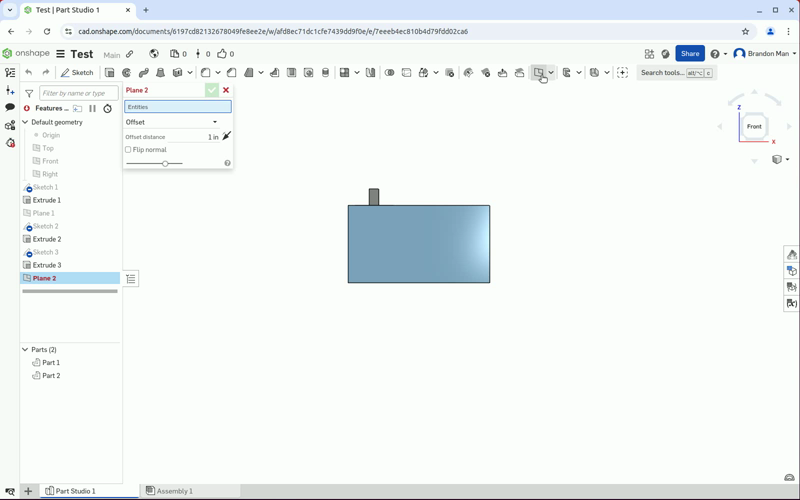
mouse_move(73, 163)
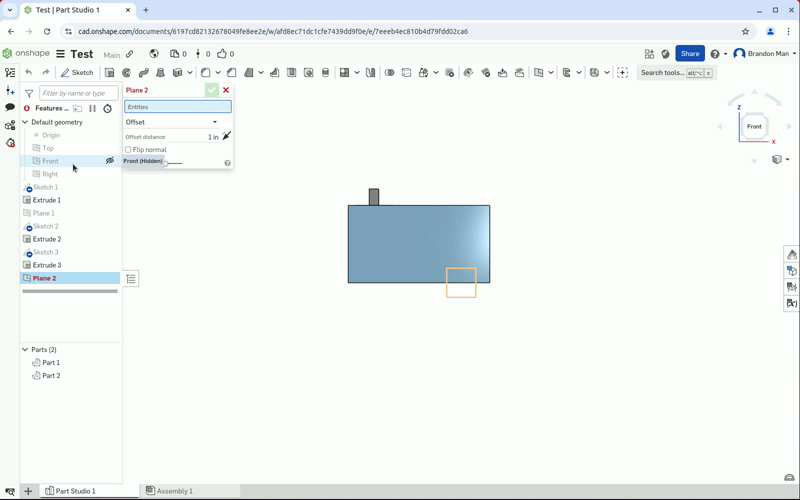
click(73, 163)
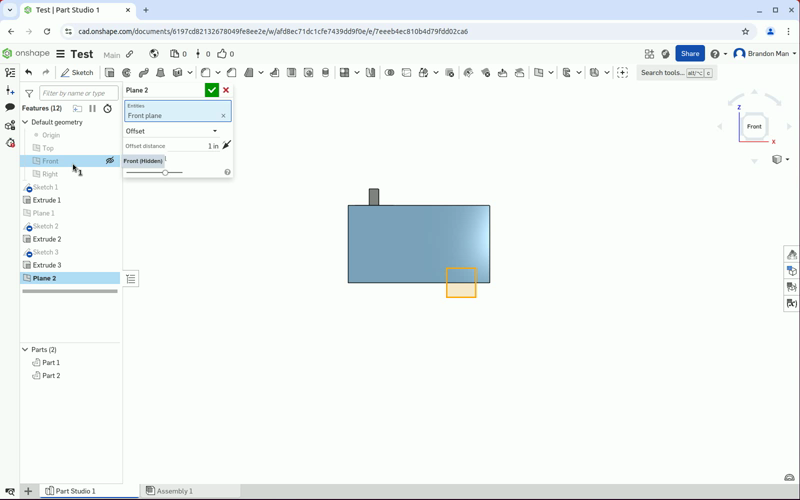
key(tab, 2)
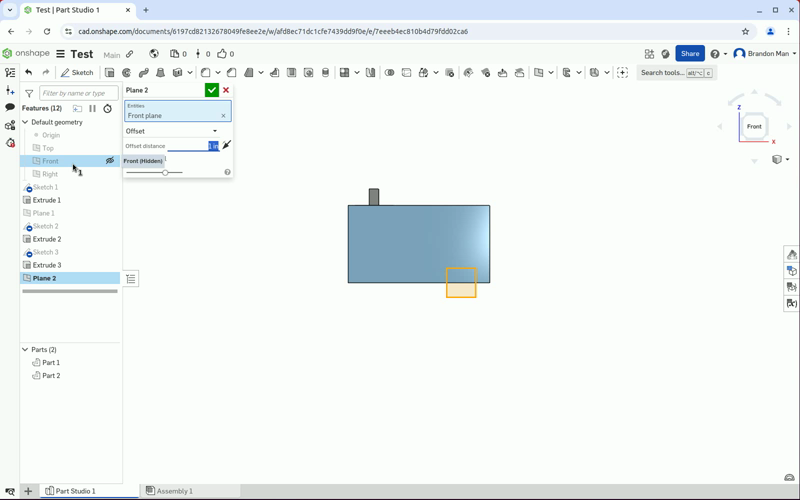
text(0.493)
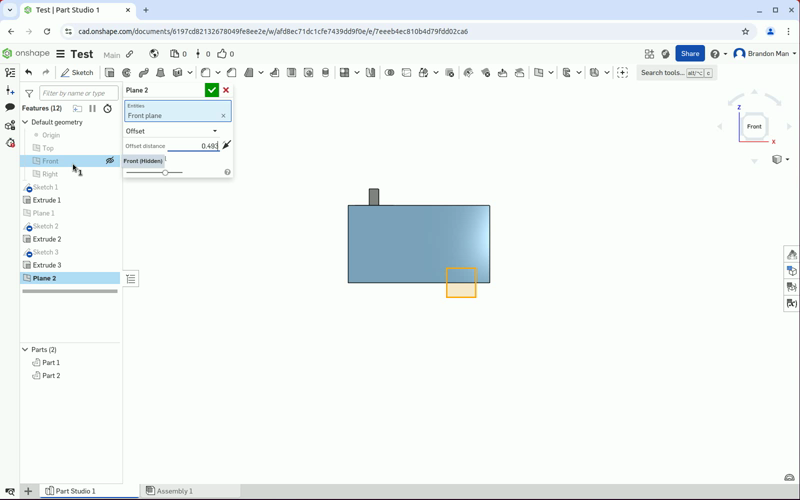
key(enter, 2)
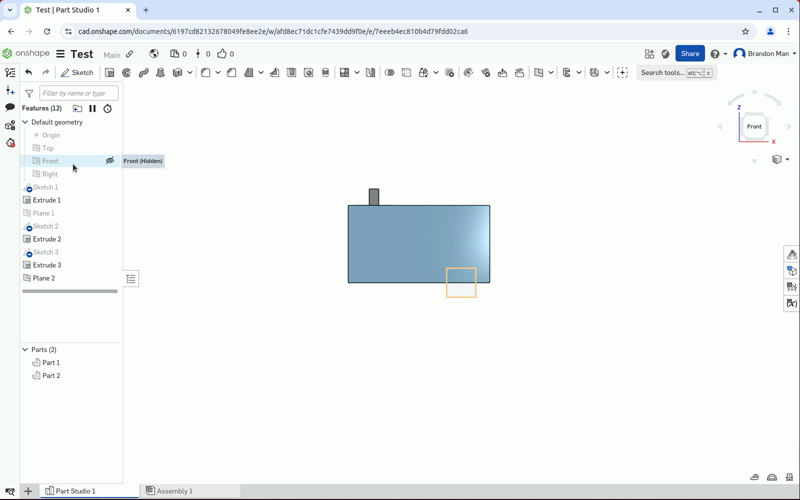
key(shift+s)
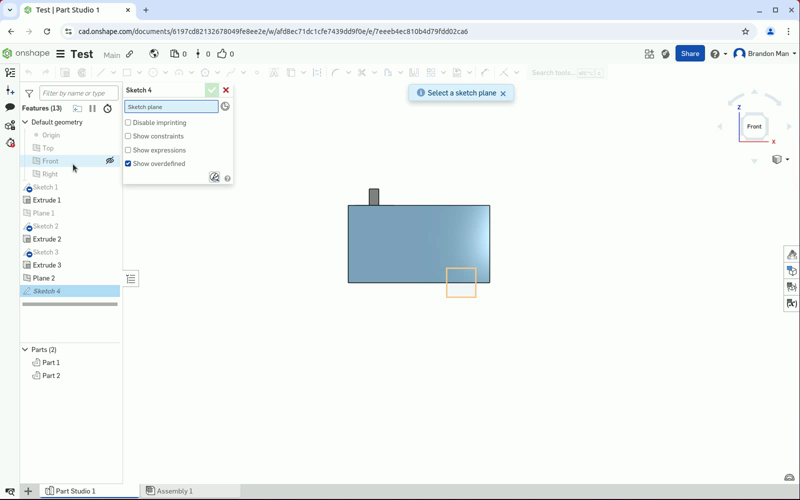
mouse_move(73, 280)
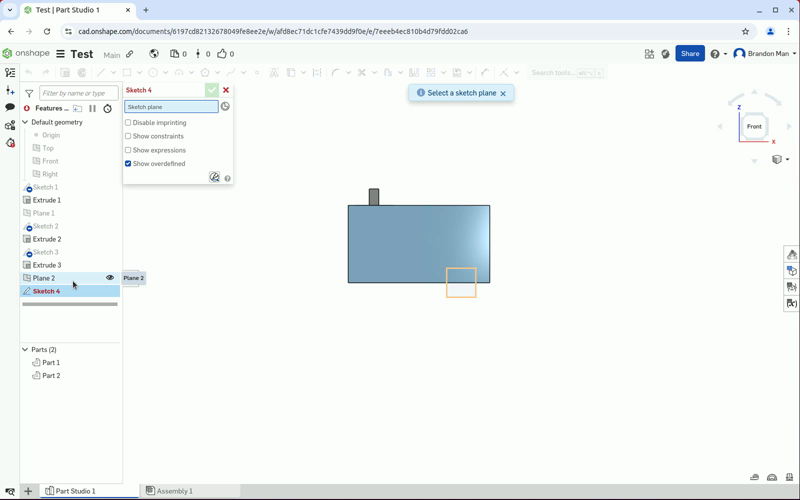
click(73, 280)
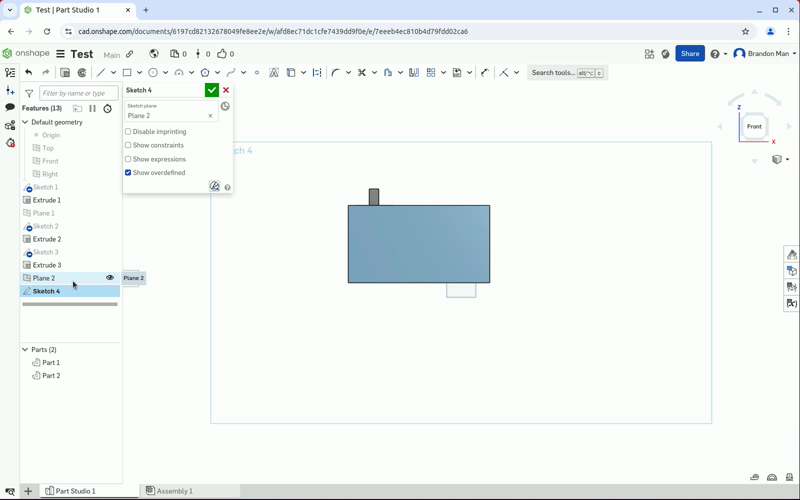
mouse_move(73, 352)
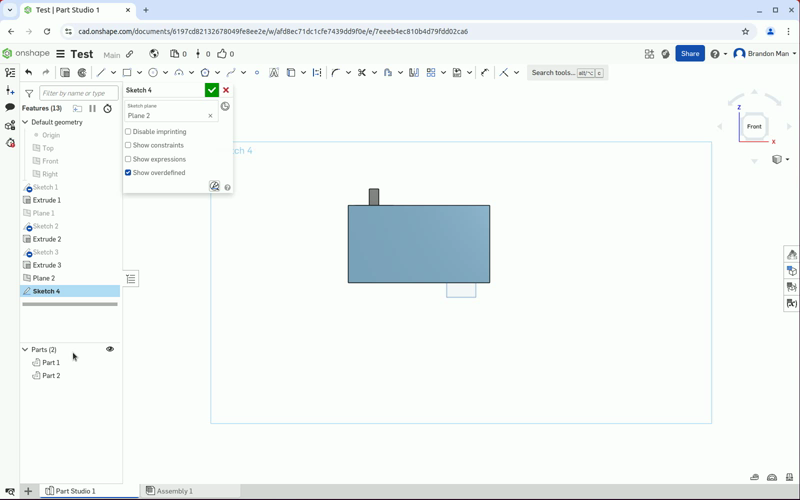
key(y)
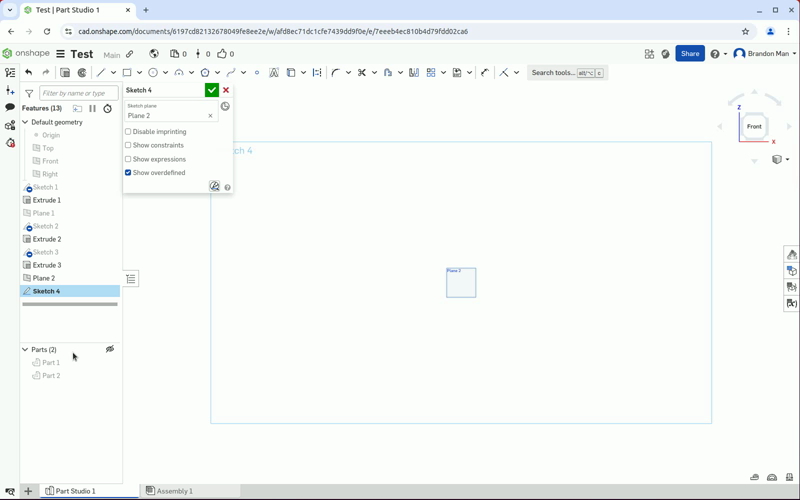
key(l)
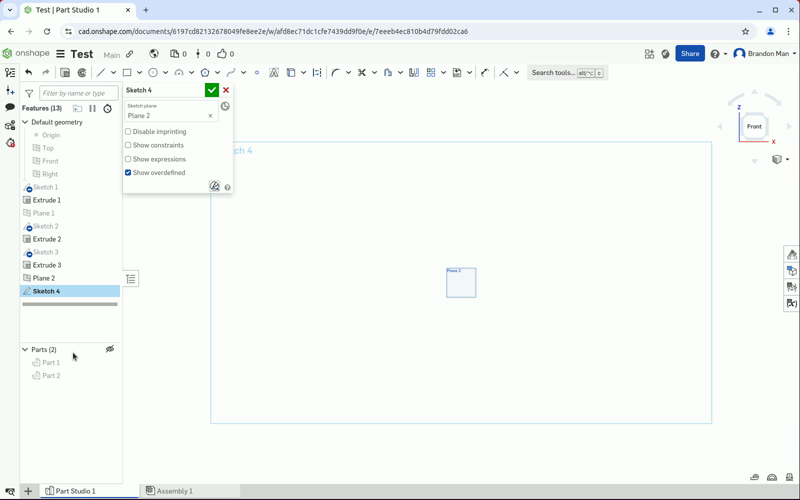
key_down(shift)
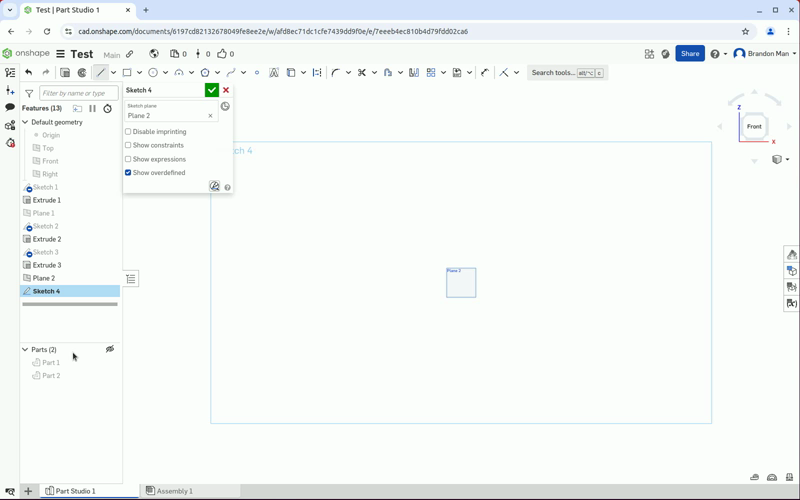
mouse_move(369, 191)
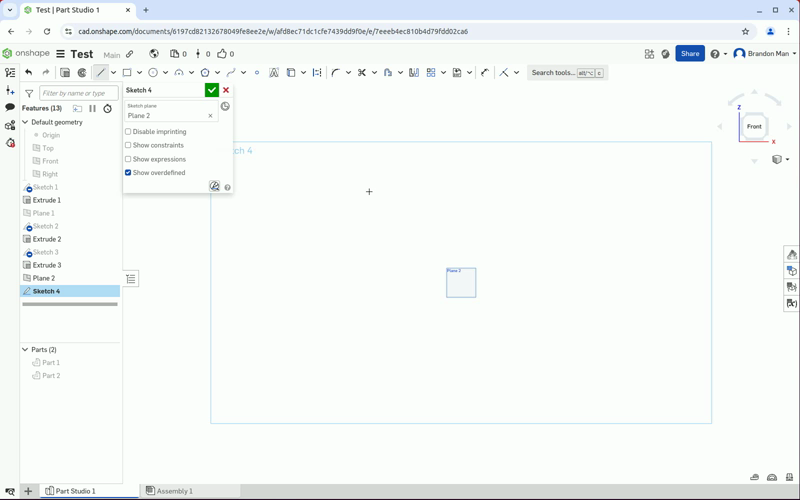
click(369, 191)
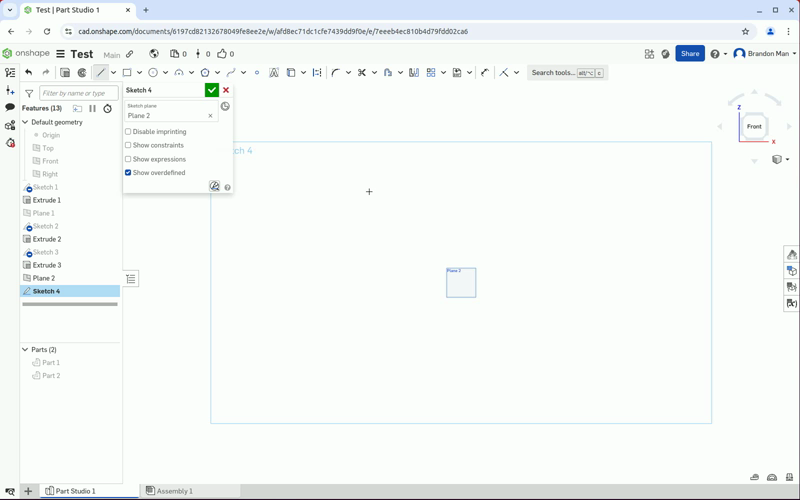
key_up(shift)
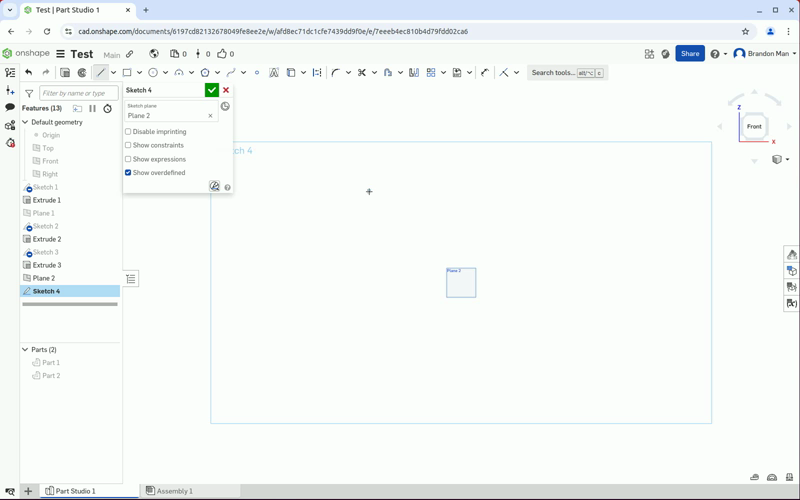
key_down(shift)
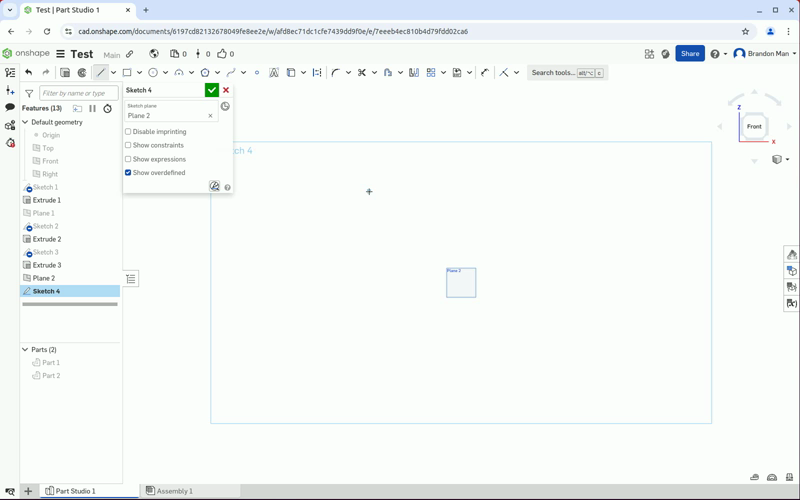
mouse_move(399, 191)
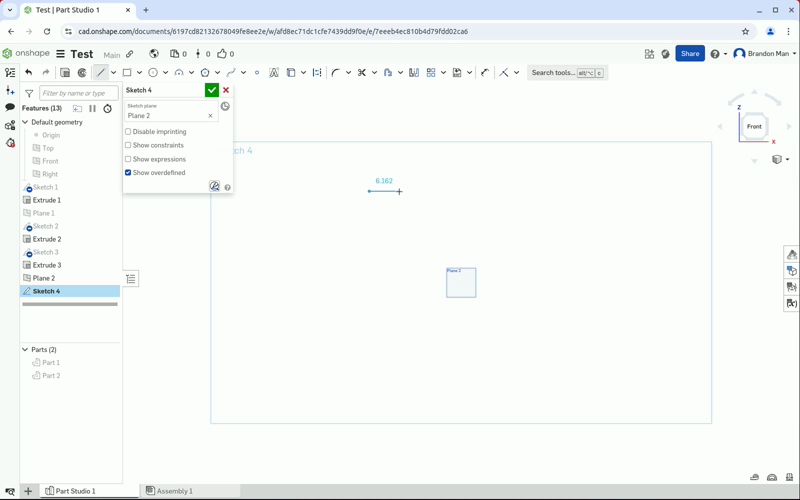
mouse_move(378, 191)
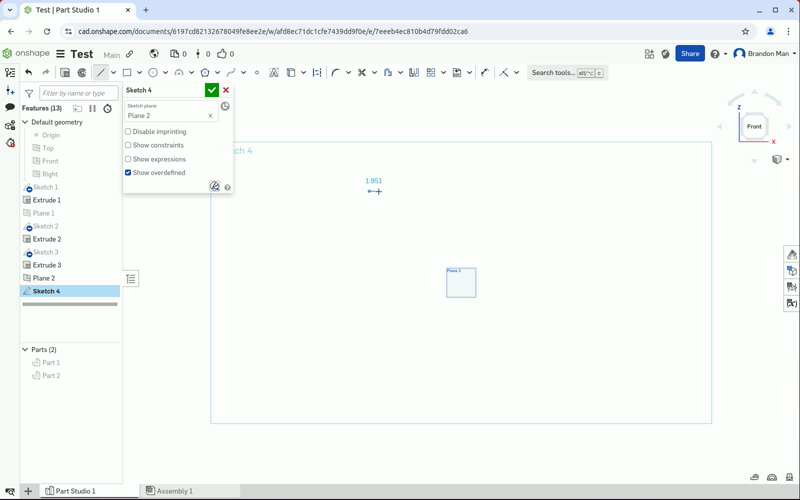
click(378, 191)
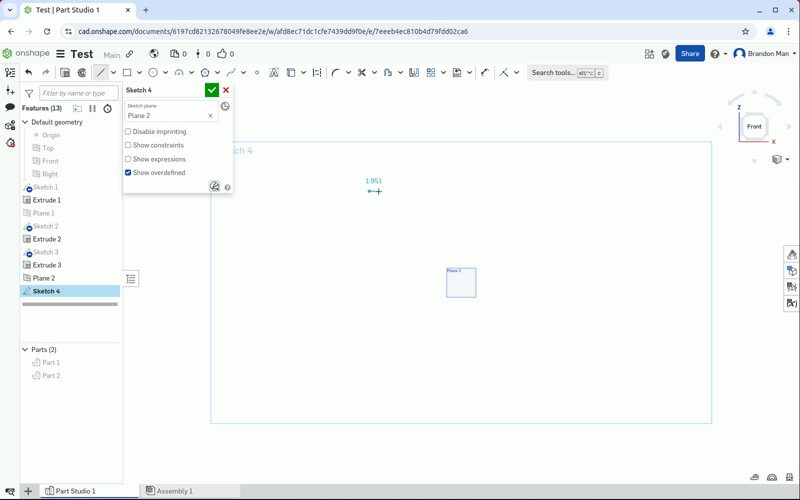
key_up(shift)
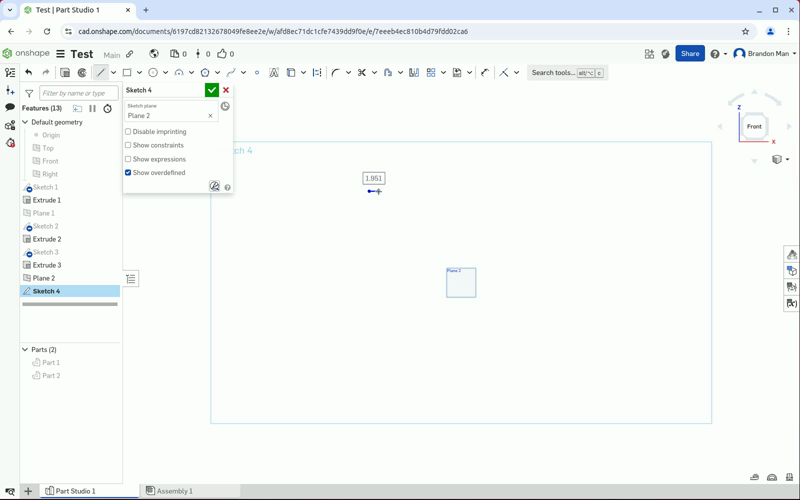
key_down(shift)
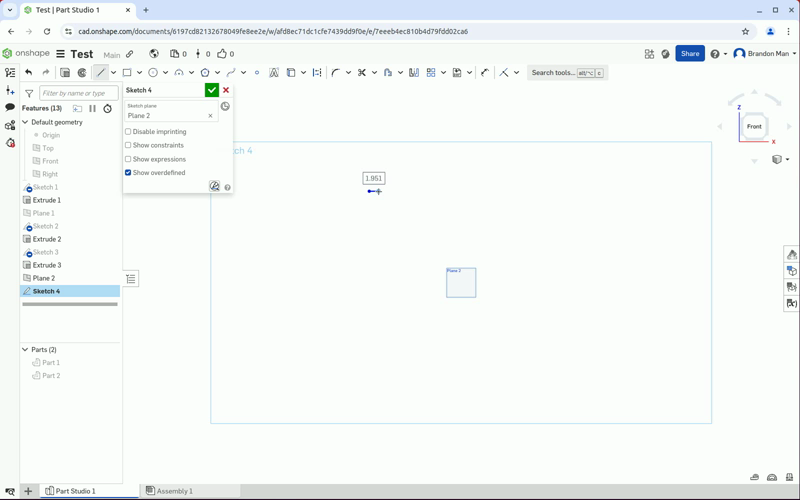
mouse_move(408, 191)
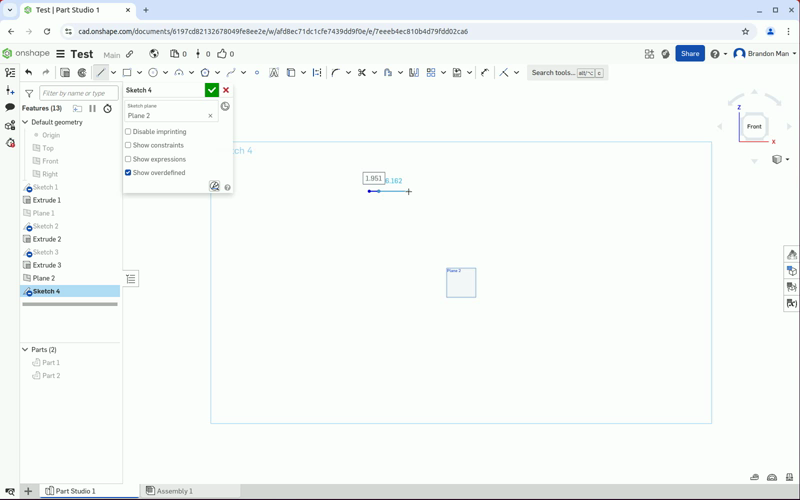
mouse_move(378, 188)
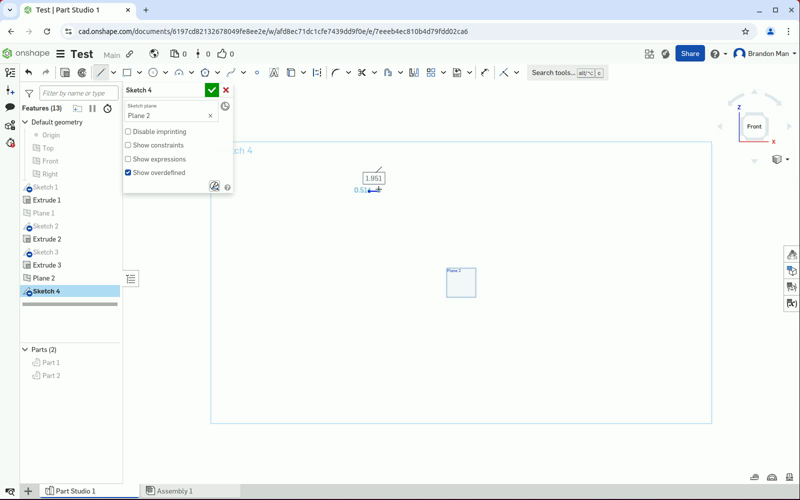
scroll(6)
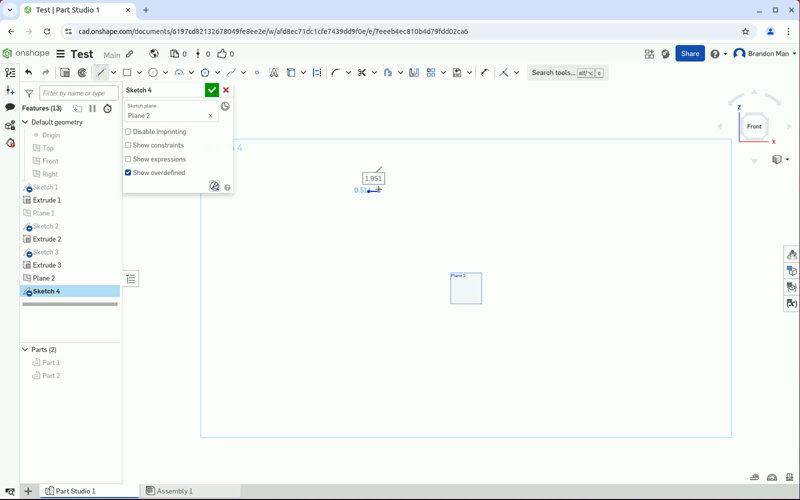
scroll(6)
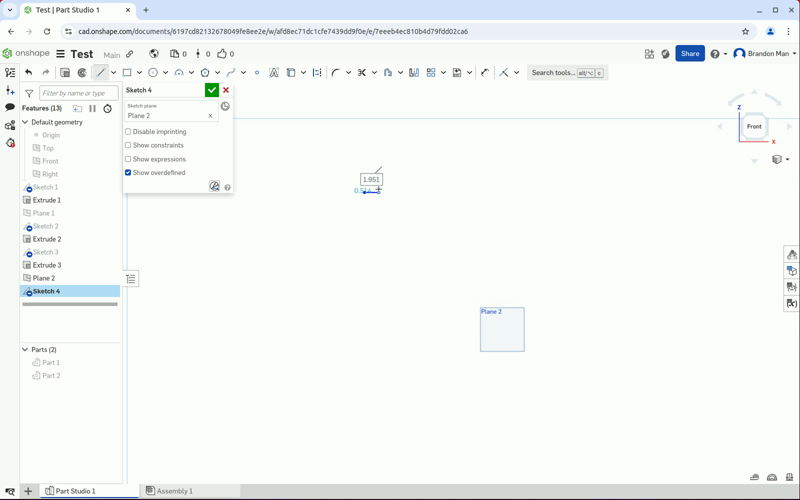
scroll(6)
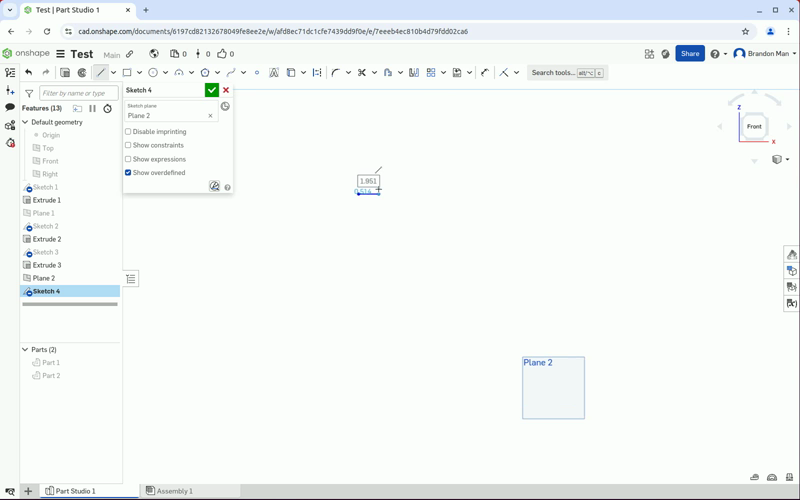
scroll(6)
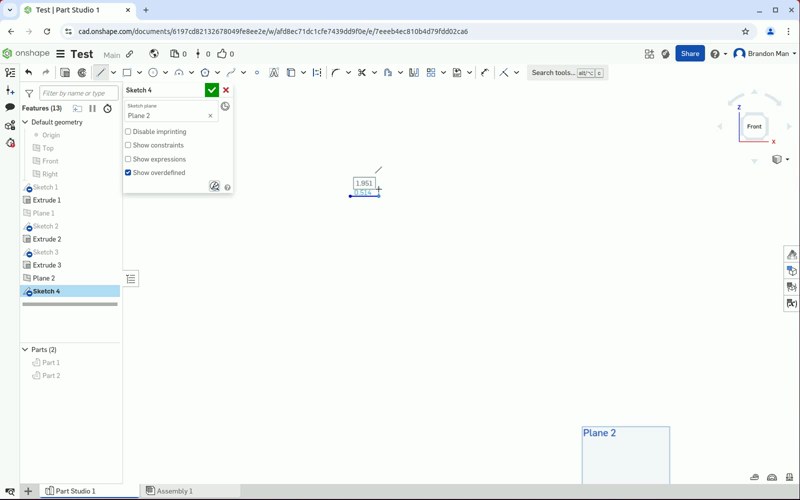
scroll(6)
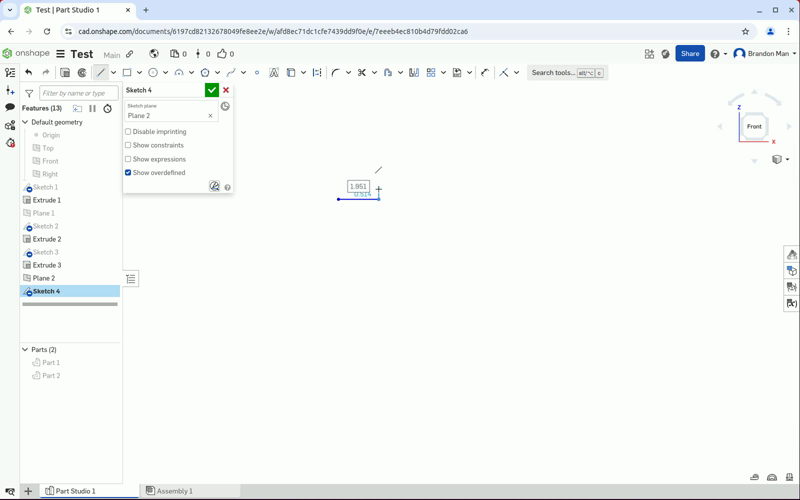
scroll(6)
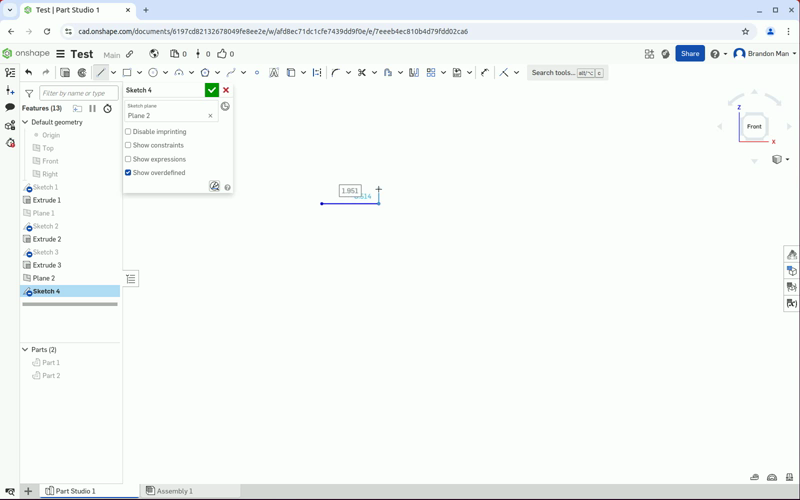
scroll(6)
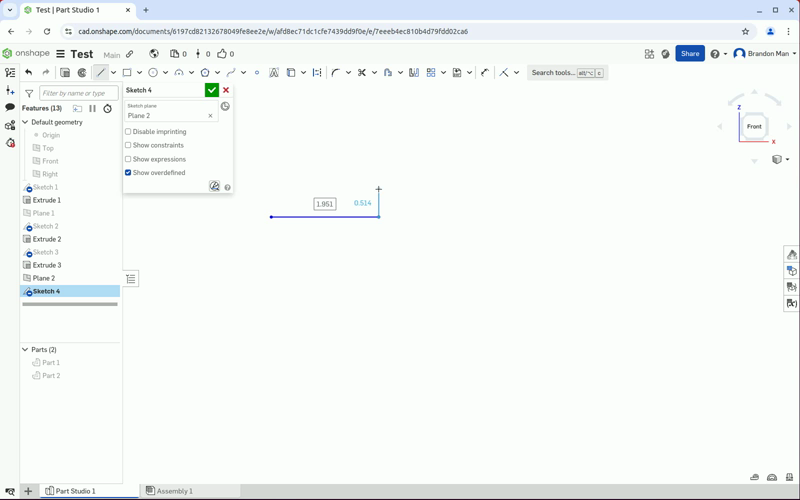
click(378, 188)
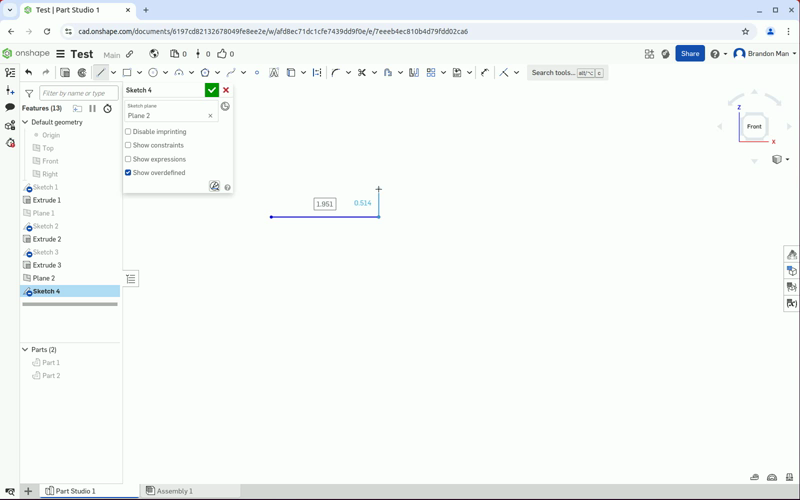
scroll(-6)
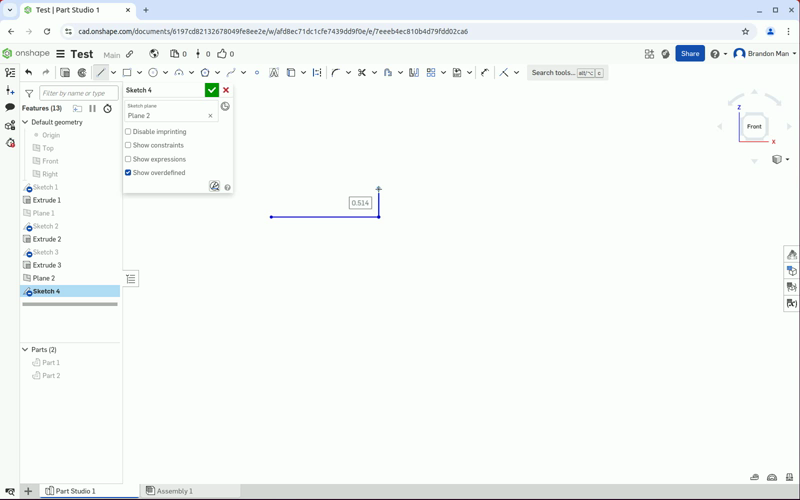
scroll(-6)
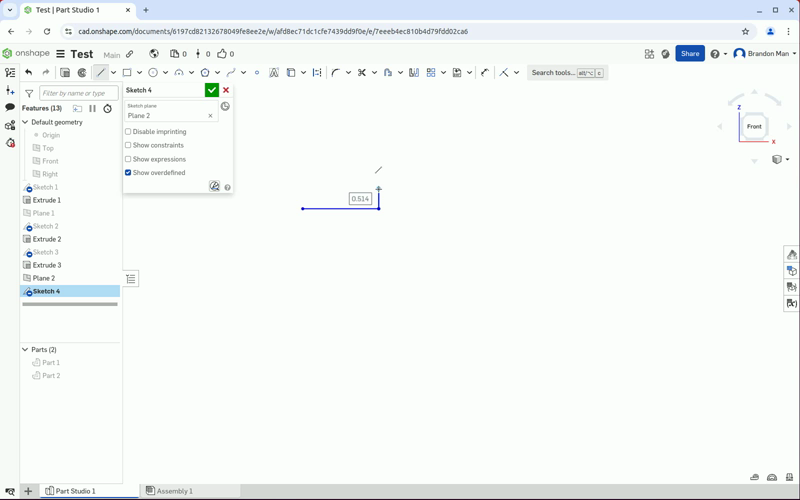
scroll(-6)
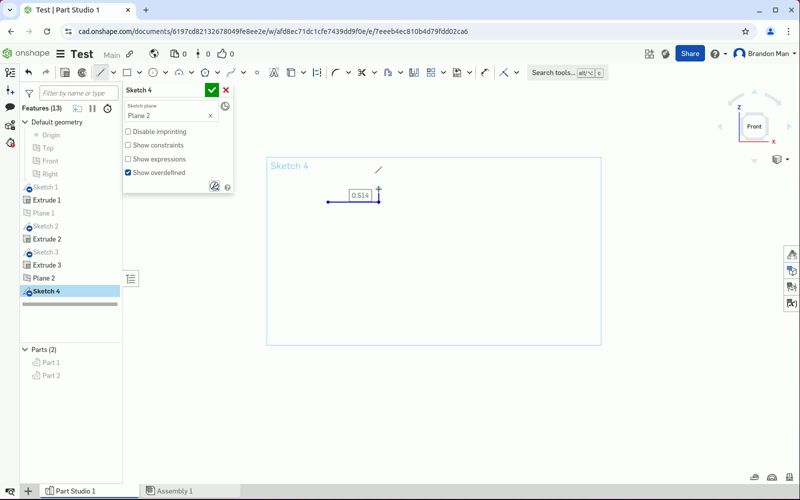
scroll(-6)
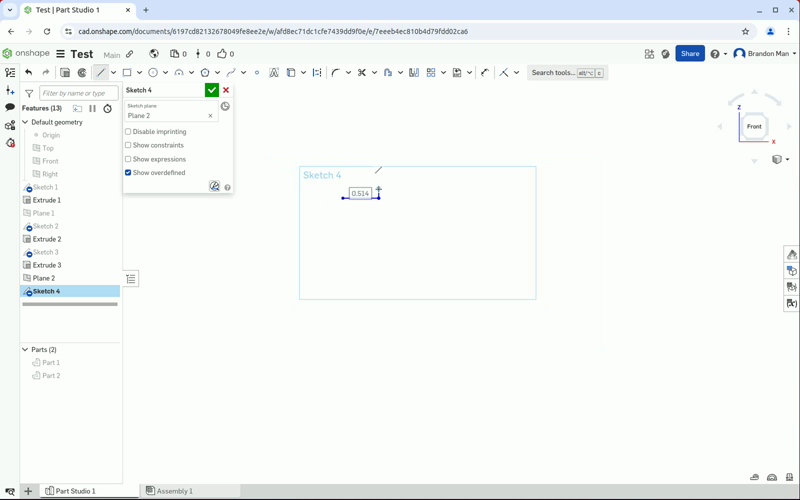
scroll(-6)
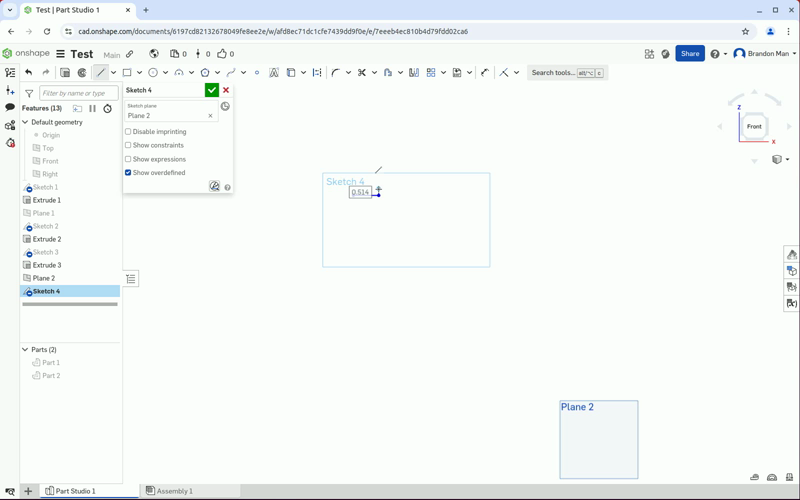
scroll(-6)
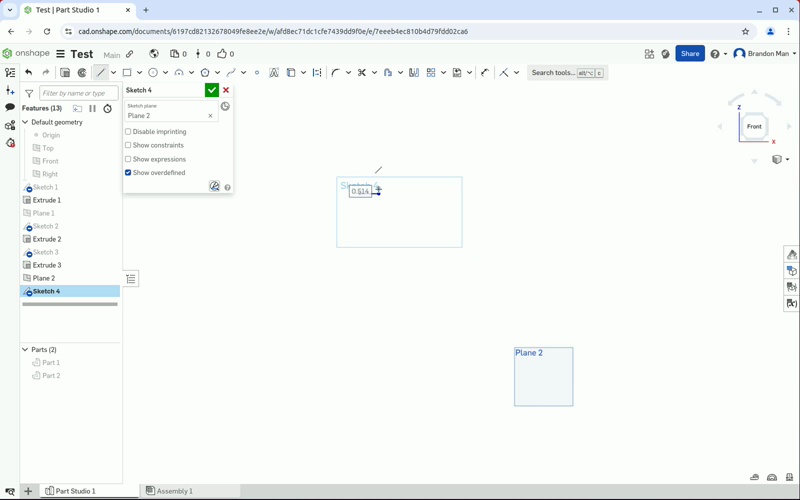
scroll(-6)
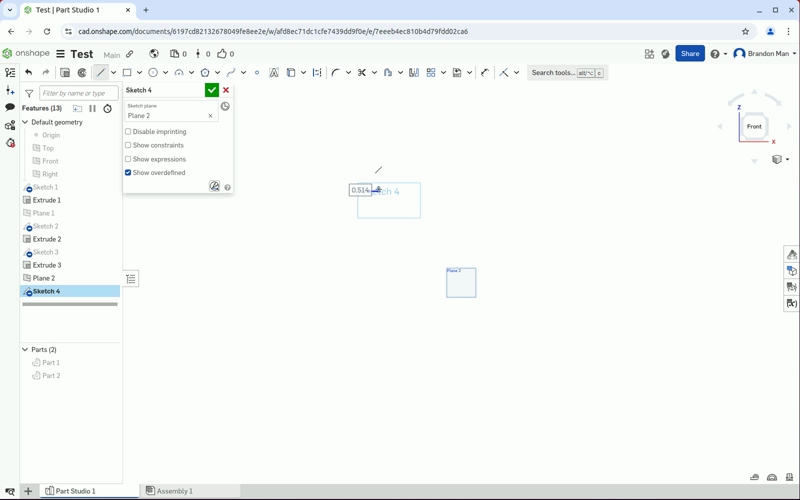
key_up(shift)
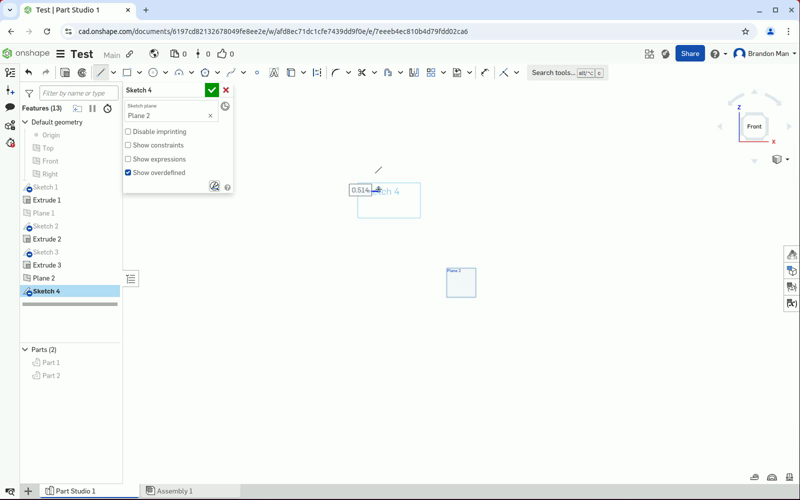
key_down(shift)
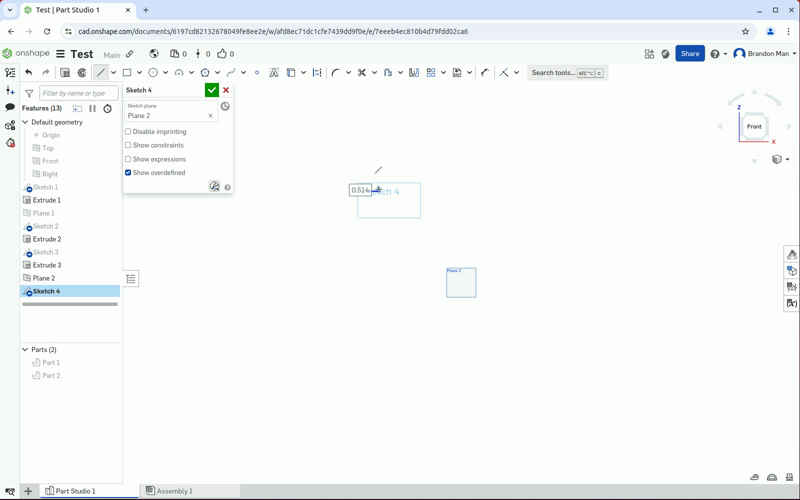
mouse_move(408, 188)
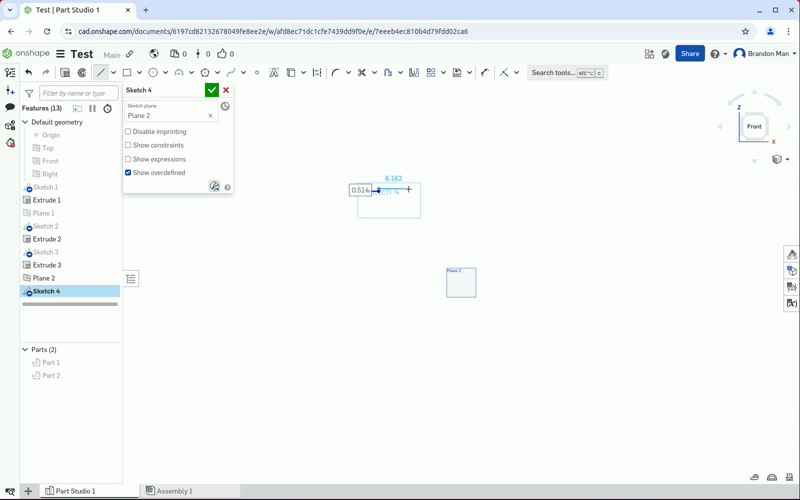
mouse_move(369, 188)
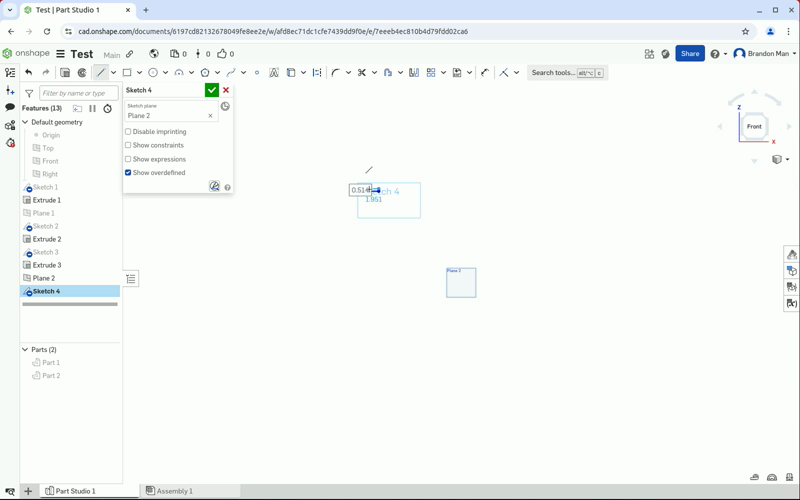
scroll(6)
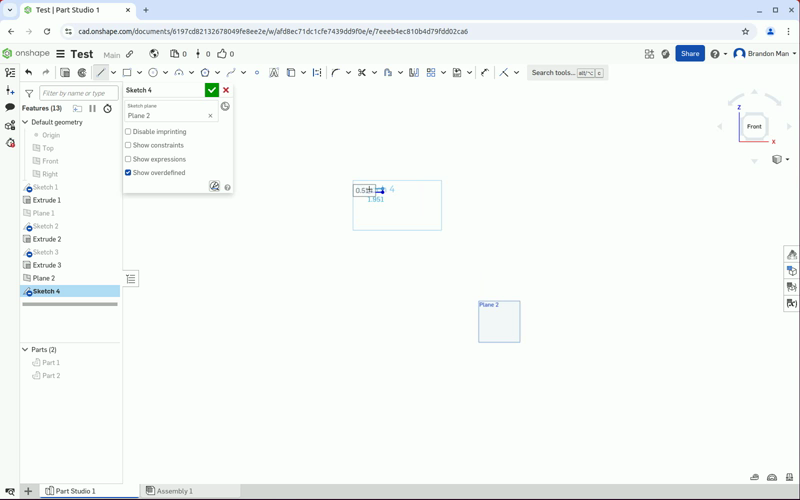
scroll(6)
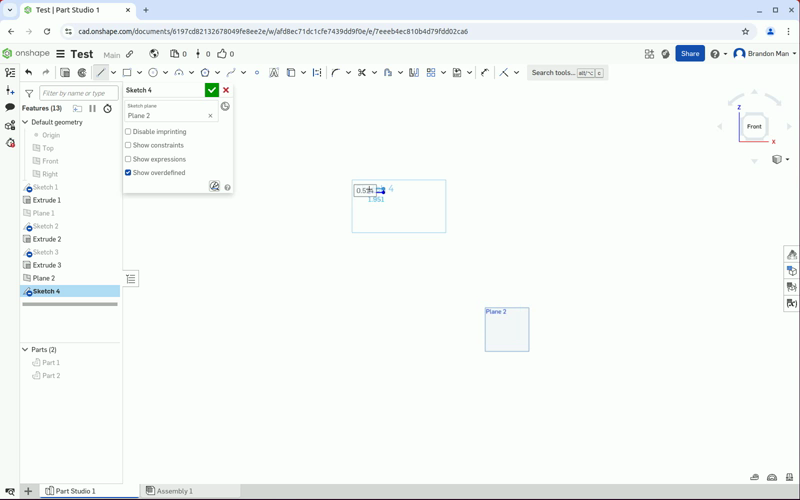
scroll(6)
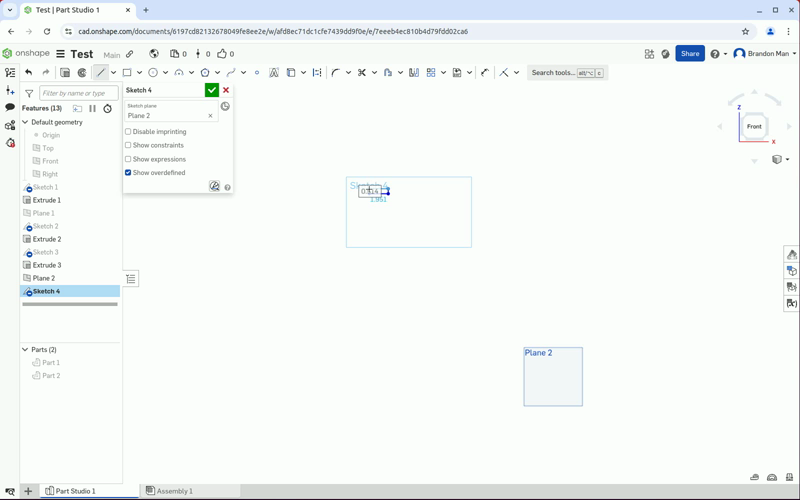
scroll(6)
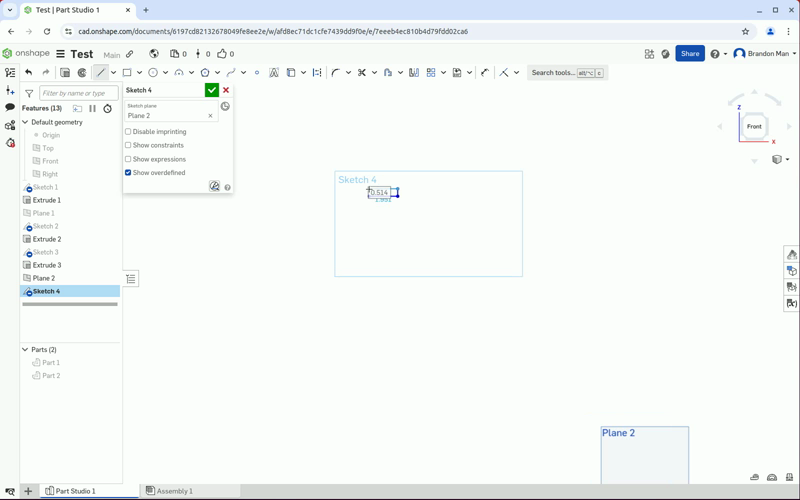
scroll(6)
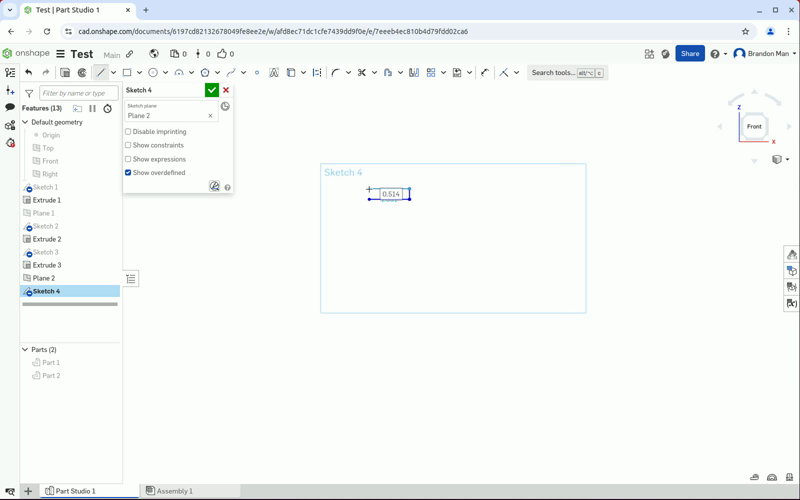
scroll(6)
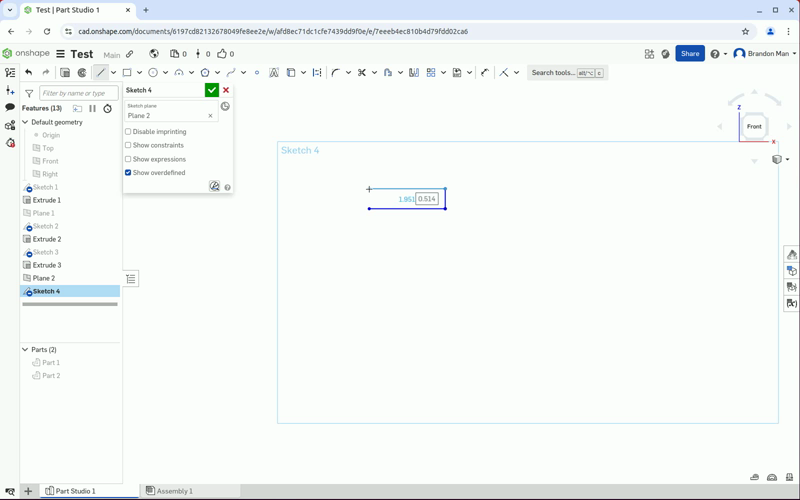
scroll(6)
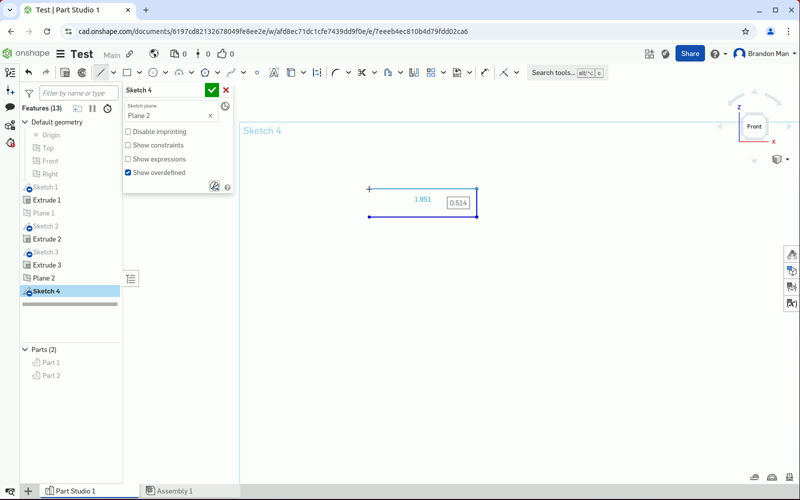
click(369, 188)
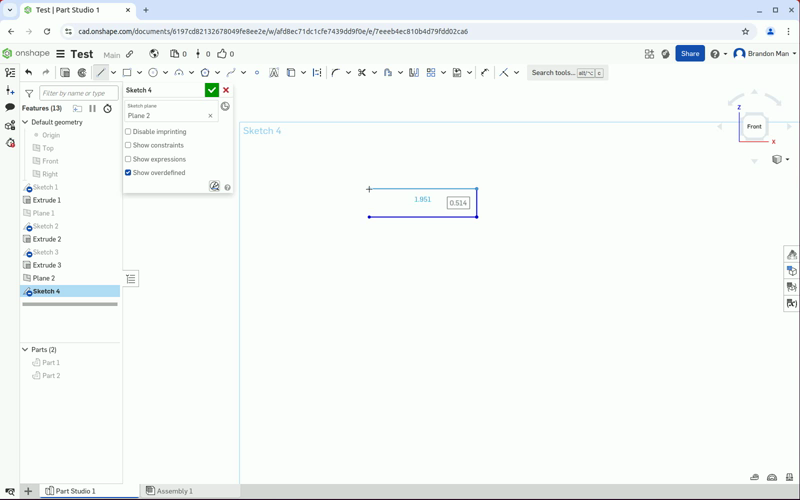
scroll(-6)
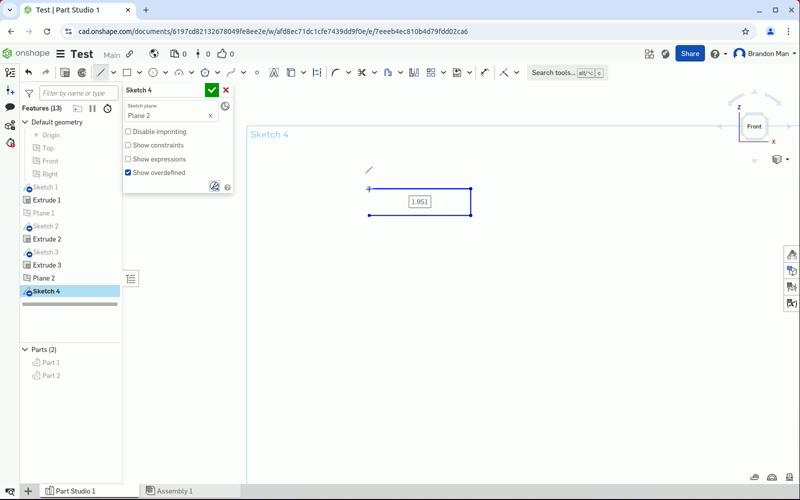
scroll(-6)
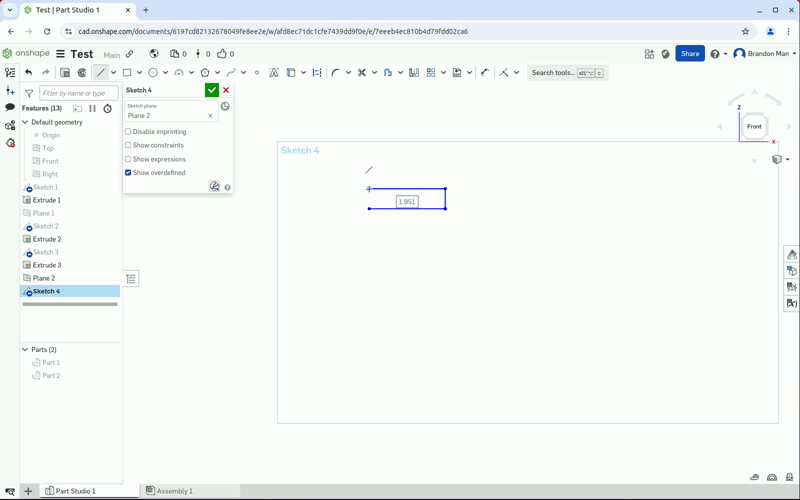
scroll(-6)
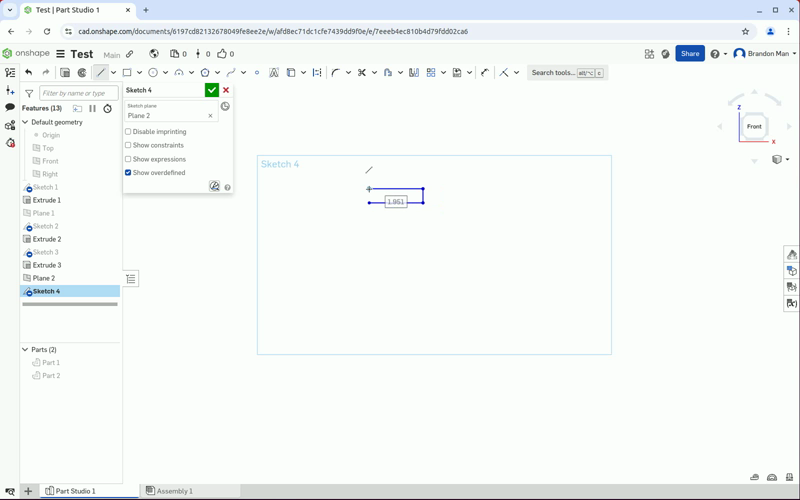
scroll(-6)
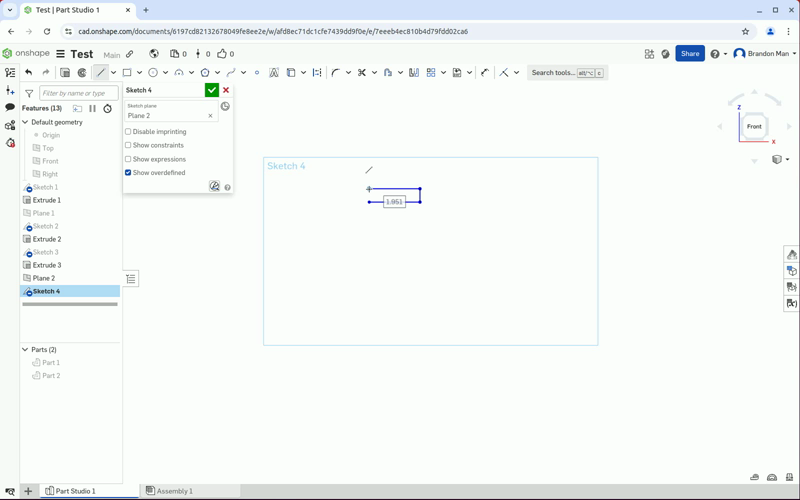
scroll(-6)
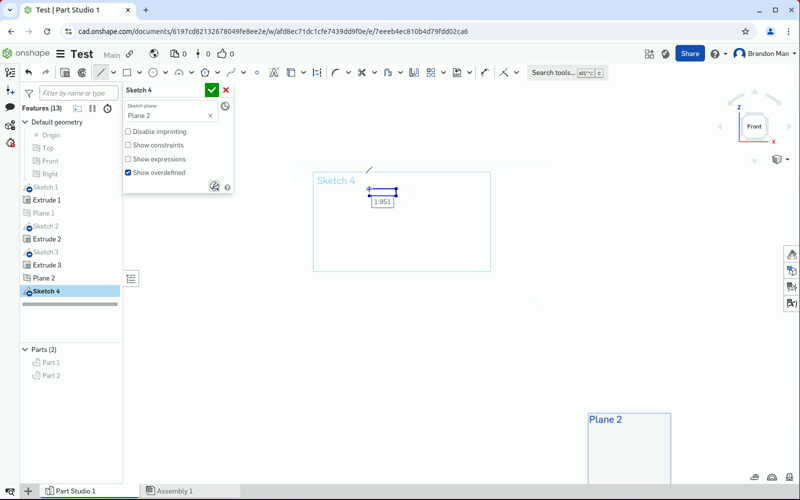
scroll(-6)
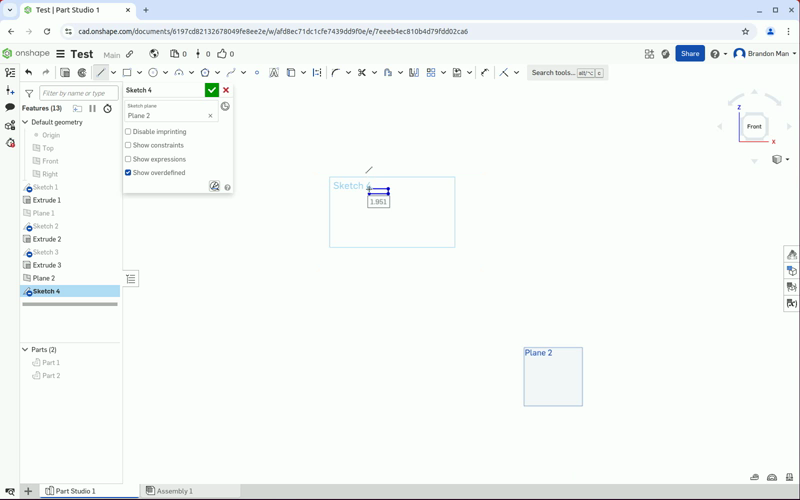
scroll(-6)
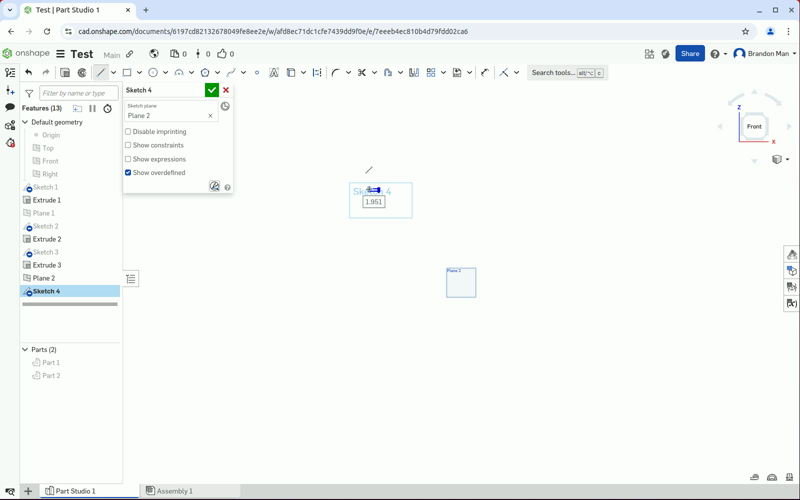
key_up(shift)
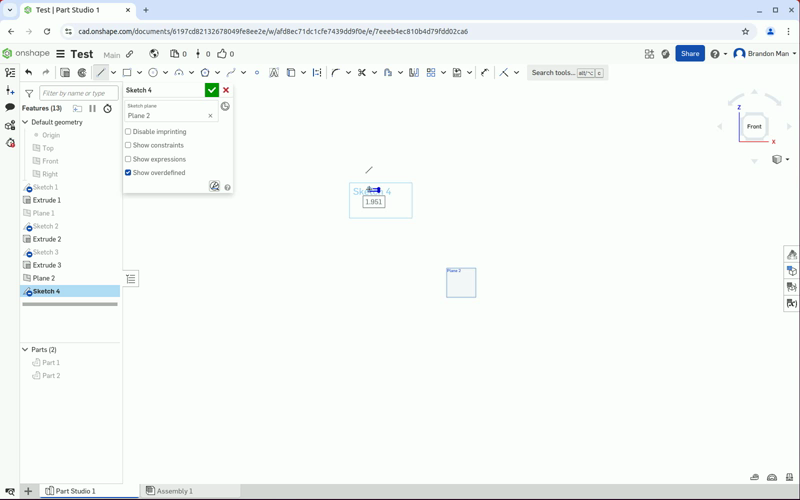
mouse_move(399, 188)
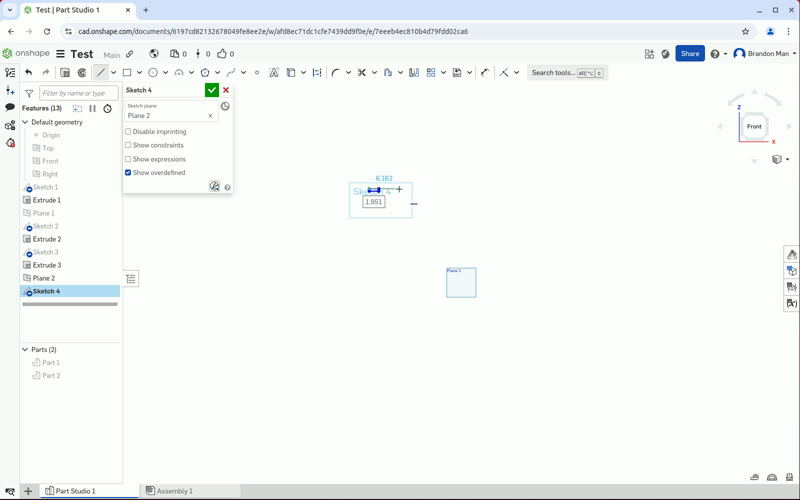
key_down(shift)
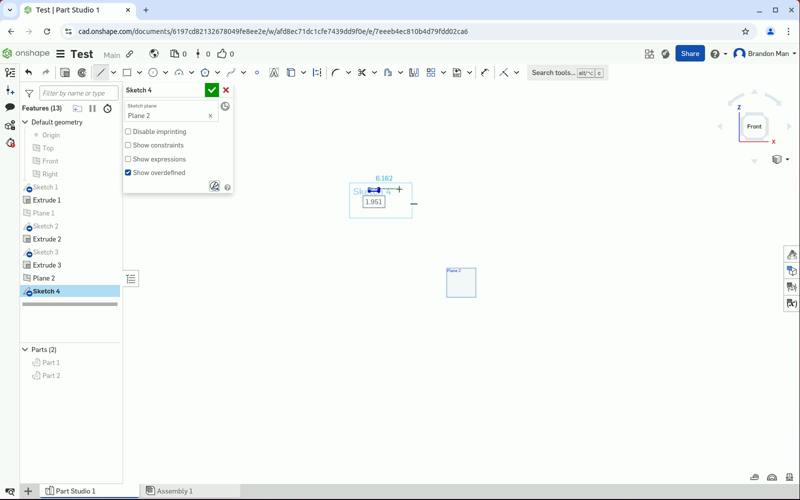
mouse_move(369, 191)
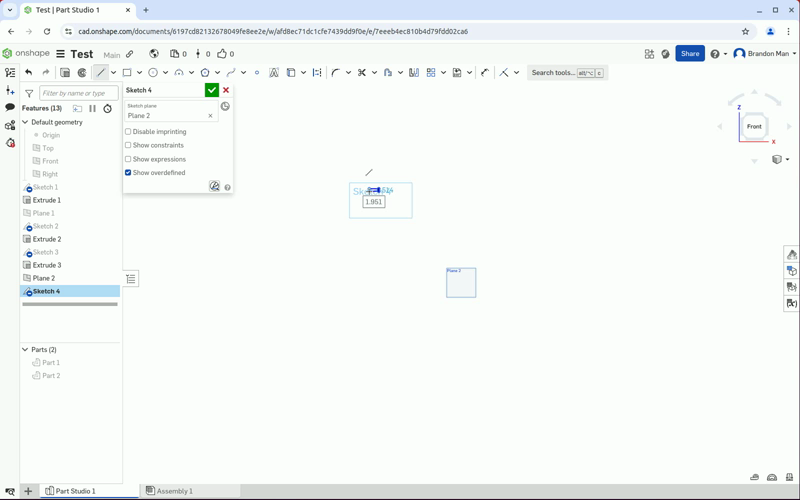
scroll(6)
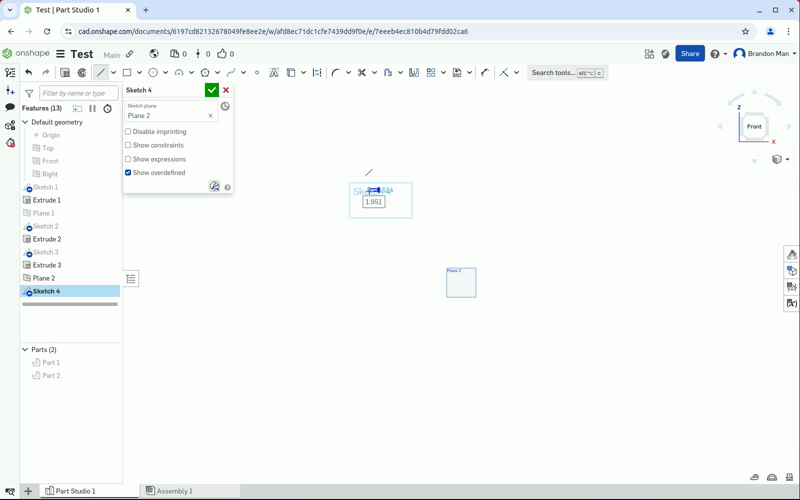
scroll(6)
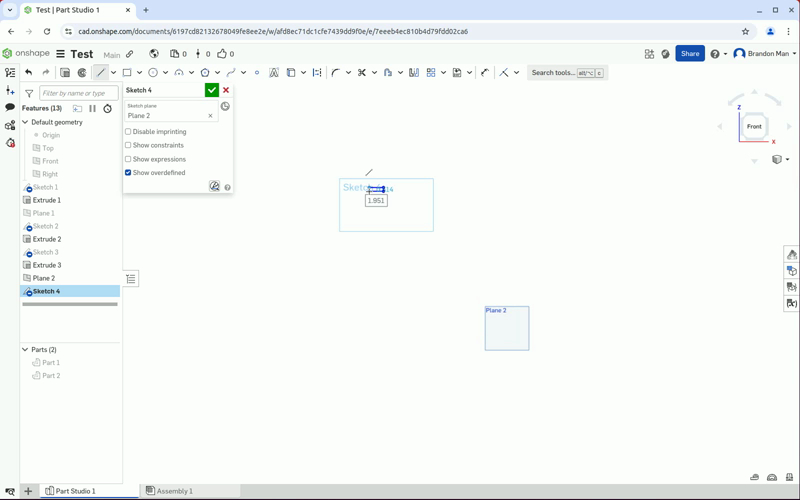
scroll(6)
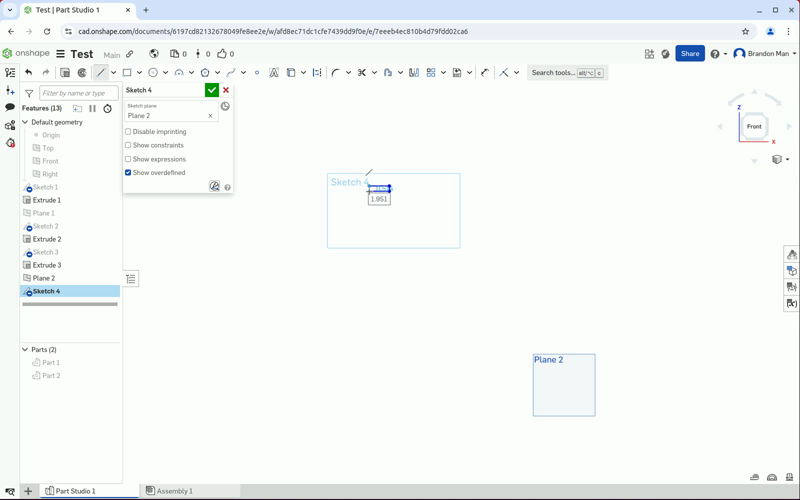
scroll(6)
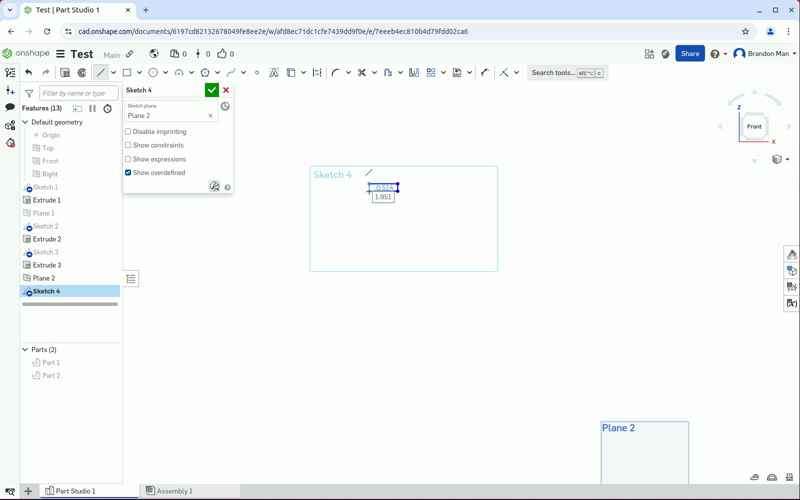
scroll(6)
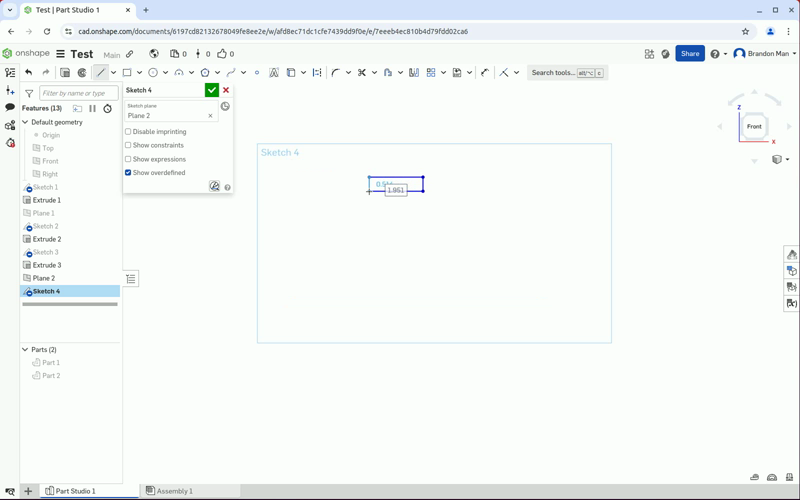
scroll(6)
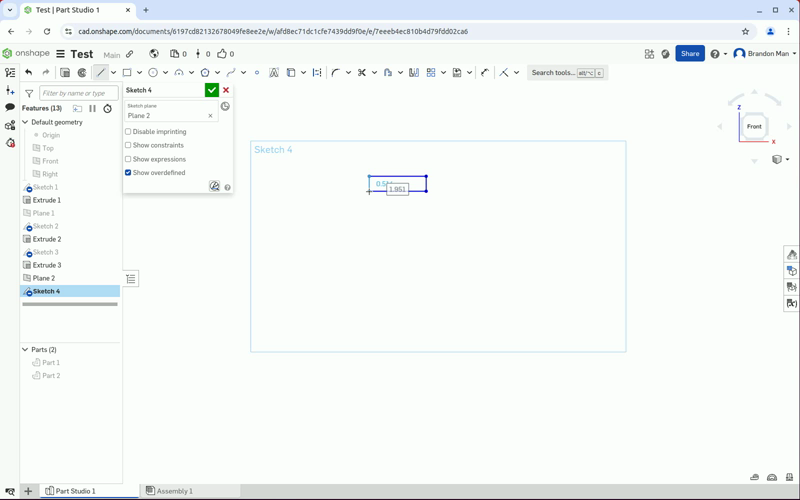
scroll(6)
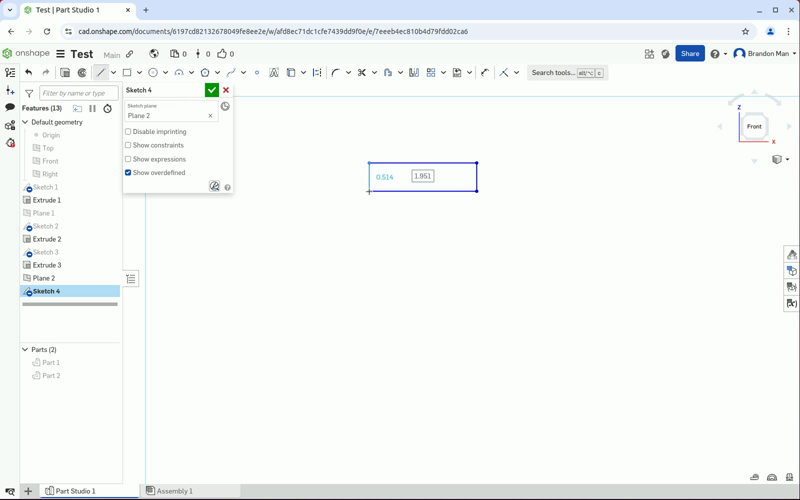
key_up(shift)
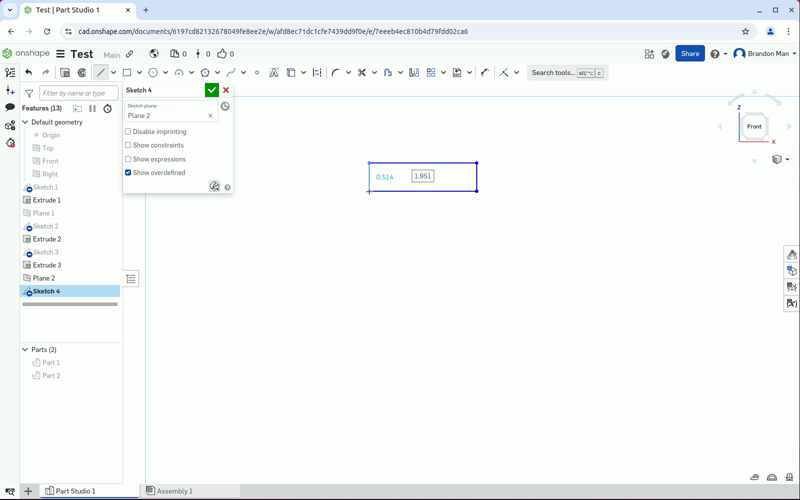
click(369, 191)
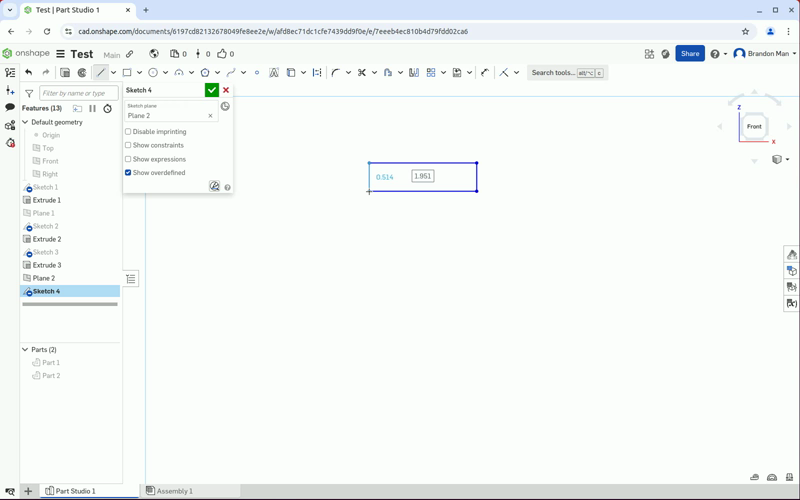
scroll(-6)
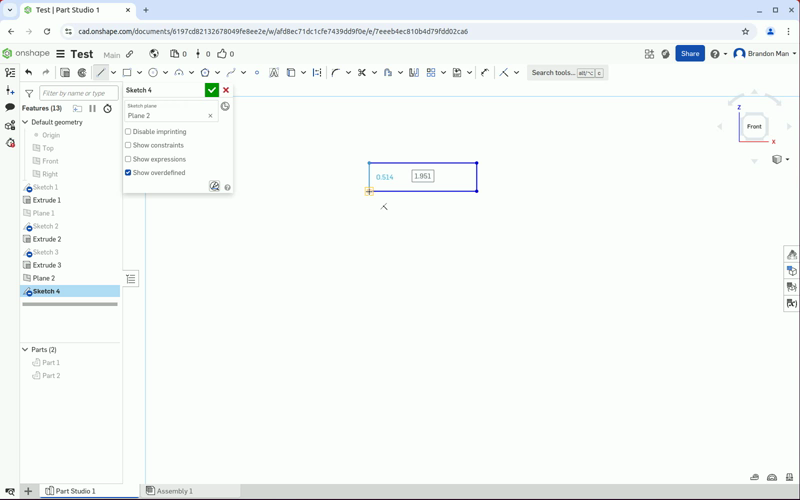
scroll(-6)
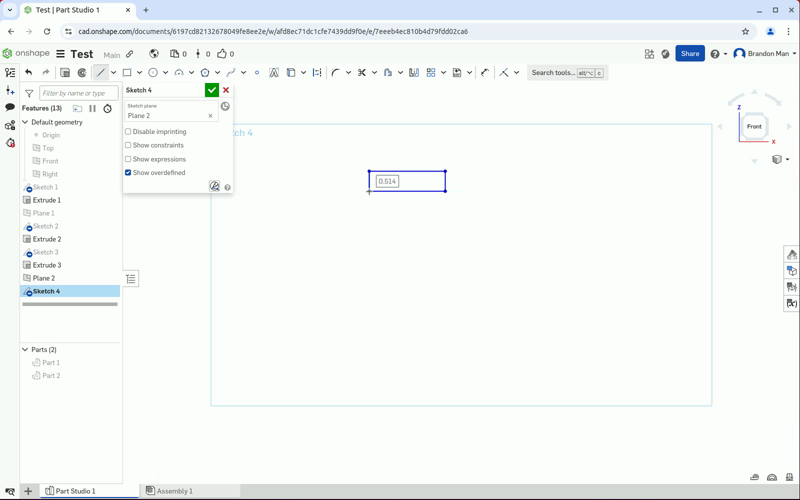
scroll(-6)
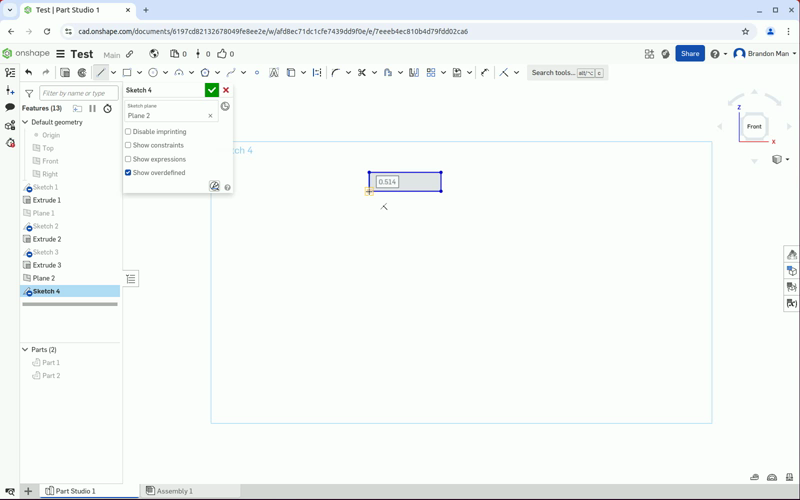
scroll(-6)
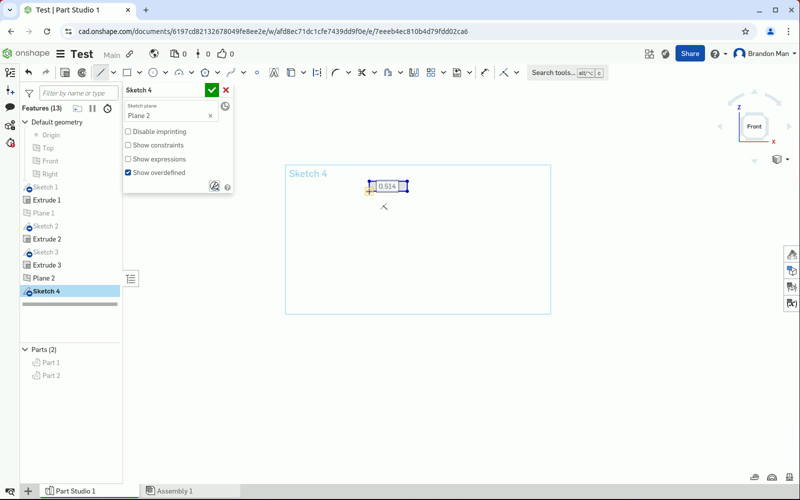
scroll(-6)
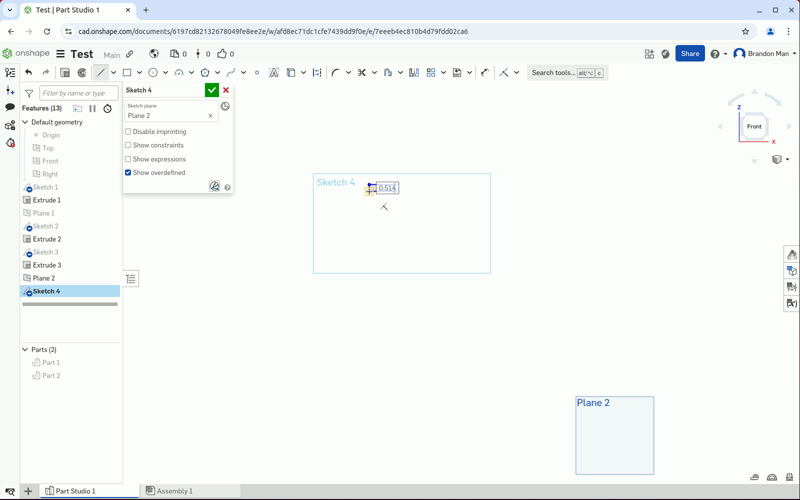
scroll(-6)
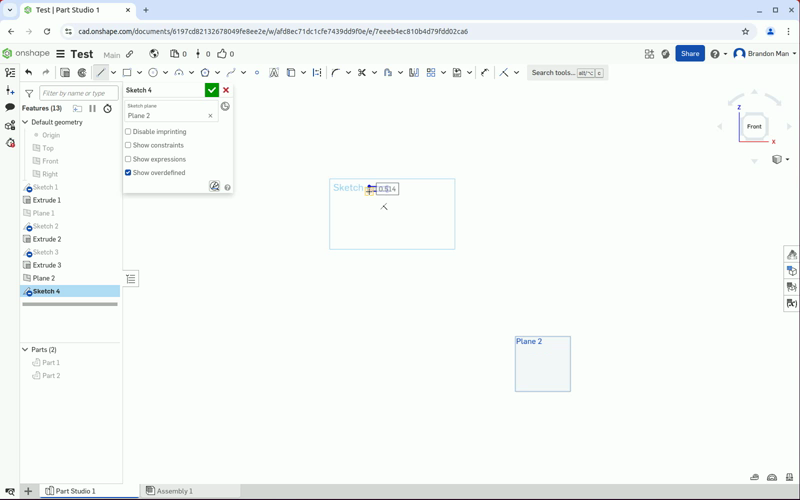
scroll(-6)
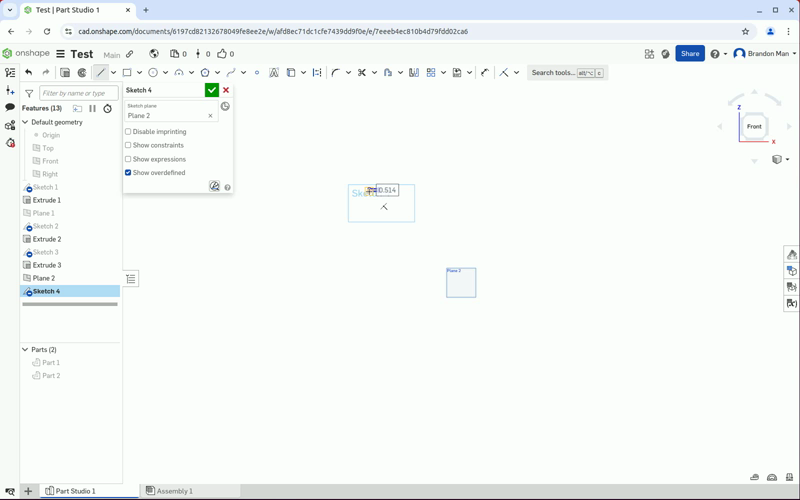
key(esc)
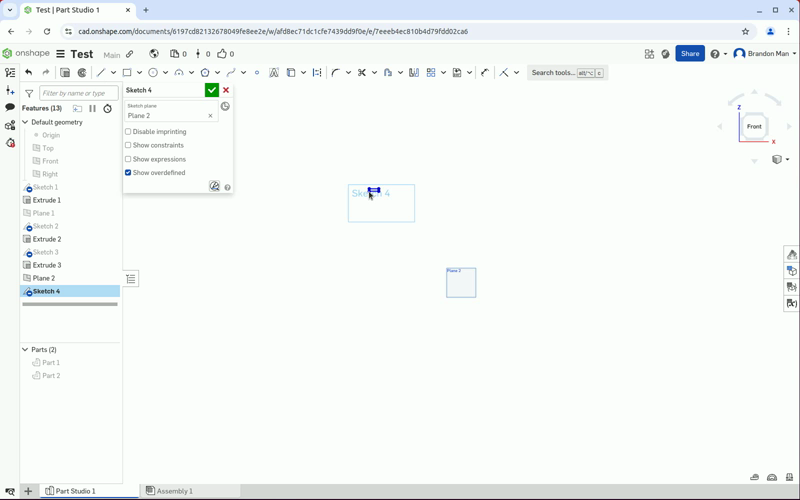
mouse_move(371, 190)
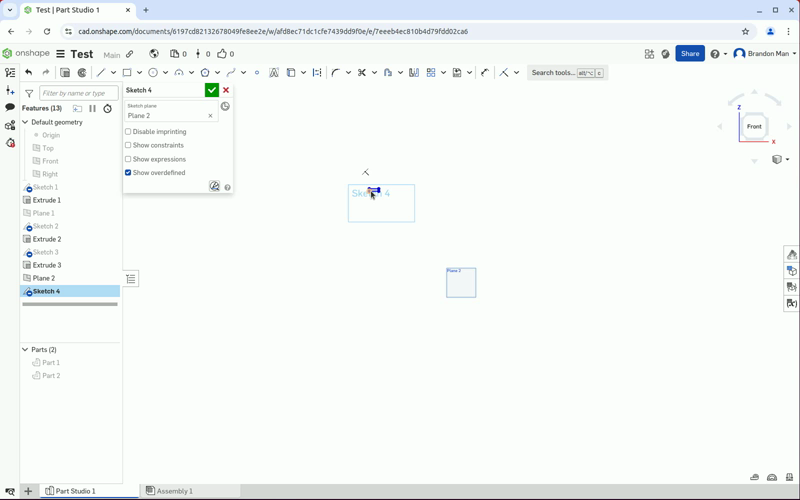
scroll(6)
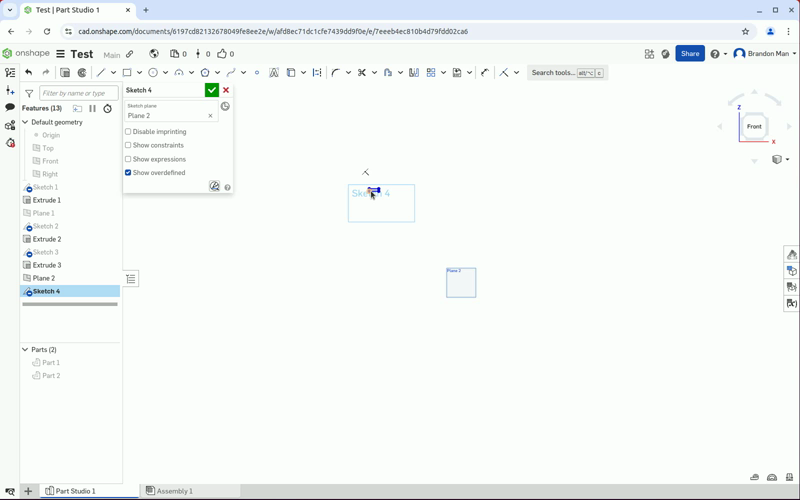
scroll(6)
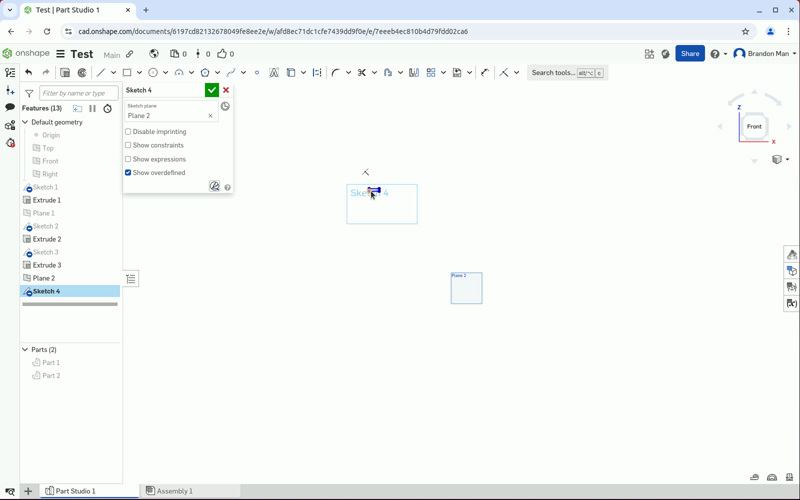
scroll(6)
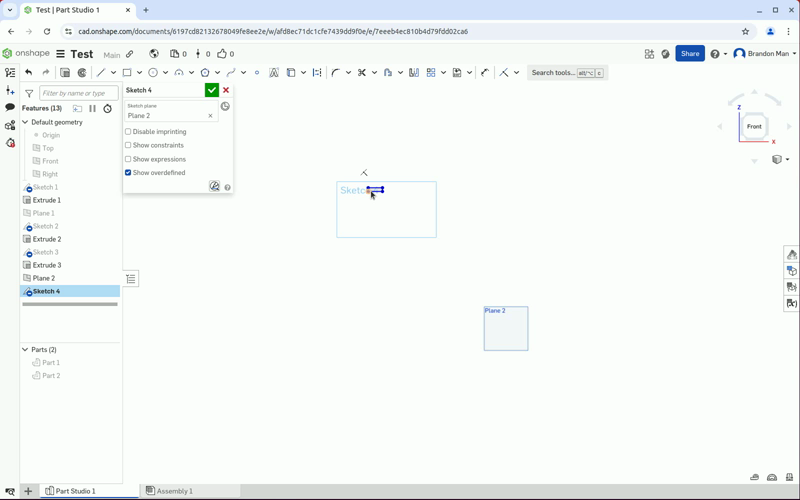
scroll(6)
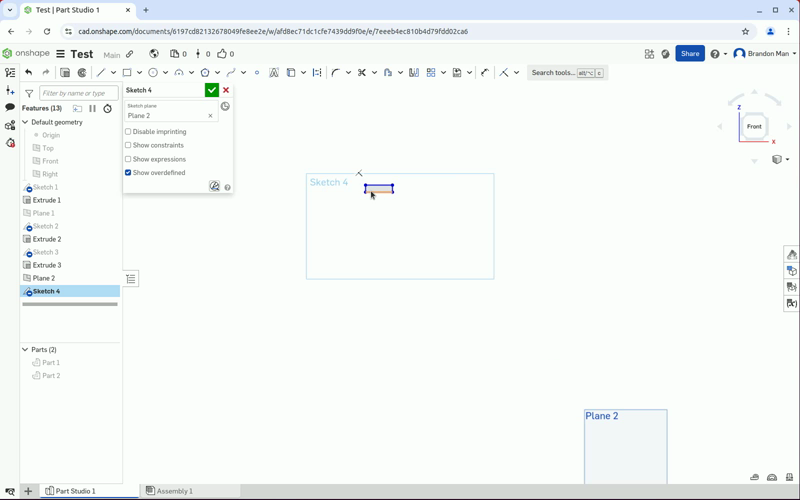
scroll(6)
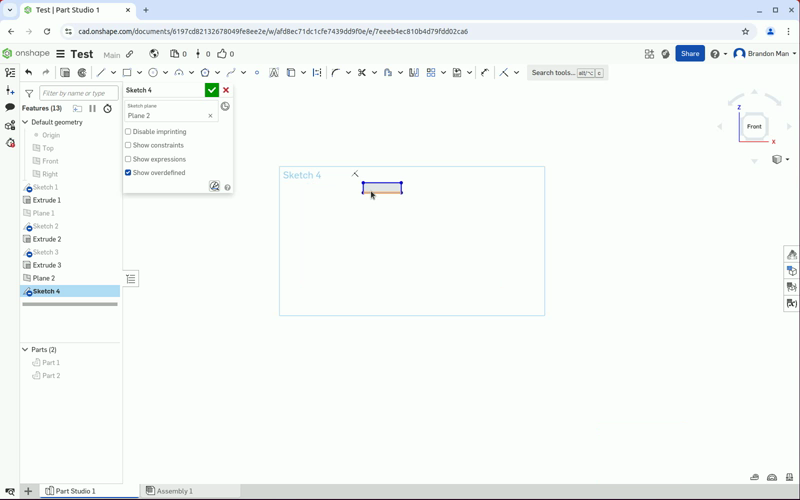
scroll(6)
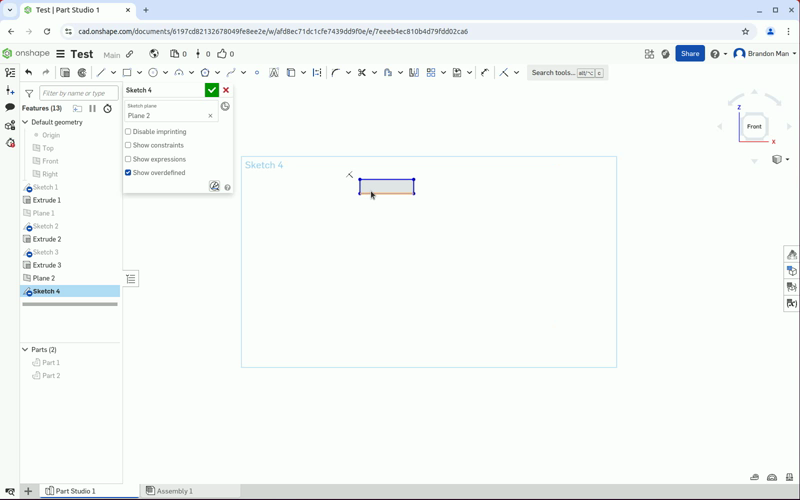
scroll(6)
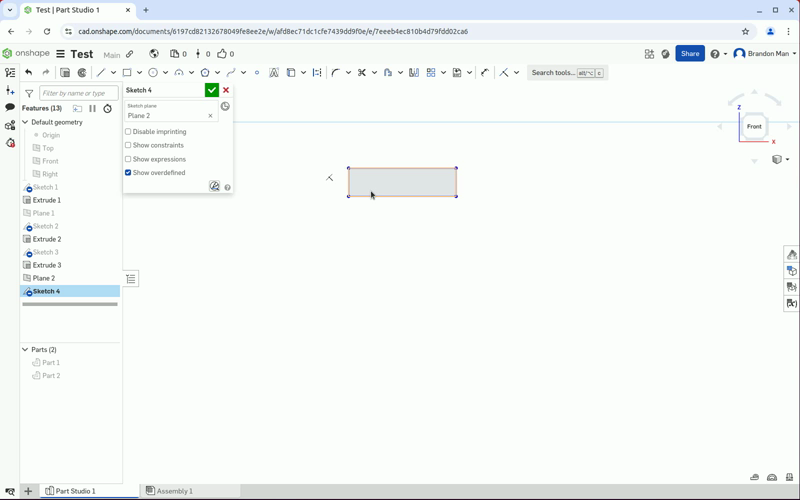
click(371, 190)
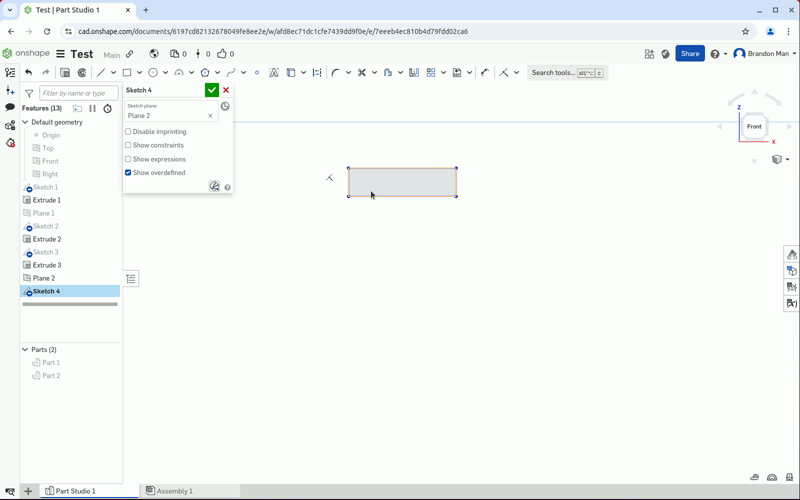
scroll(-6)
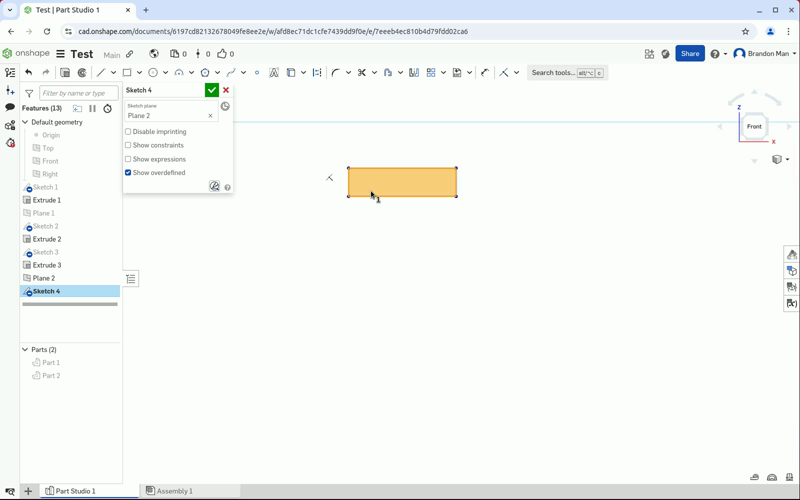
scroll(-6)
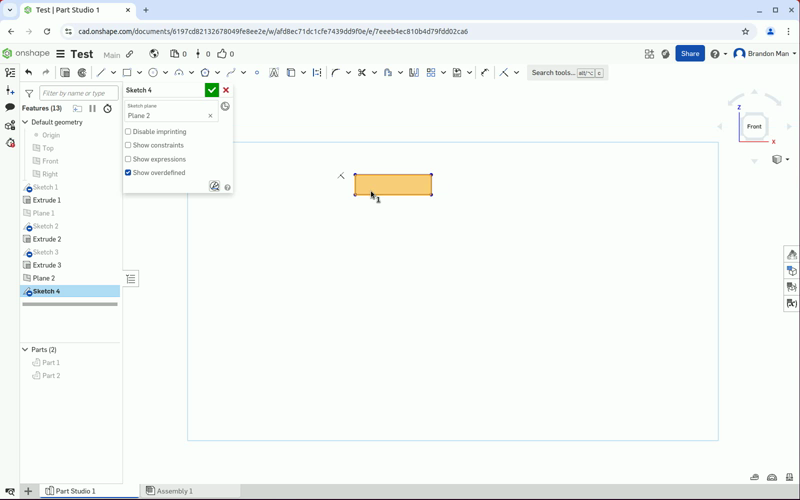
scroll(-6)
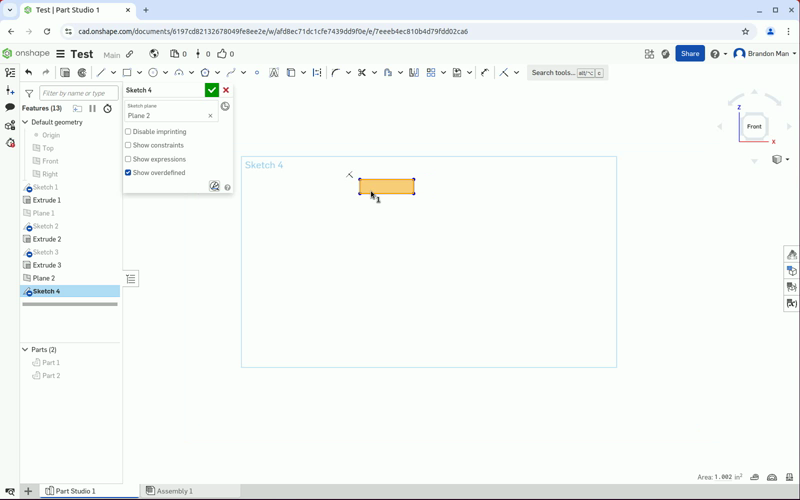
scroll(-6)
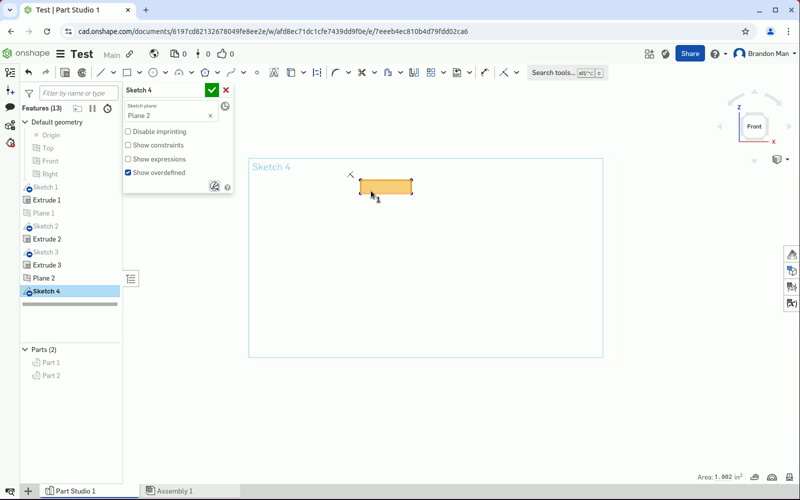
scroll(-6)
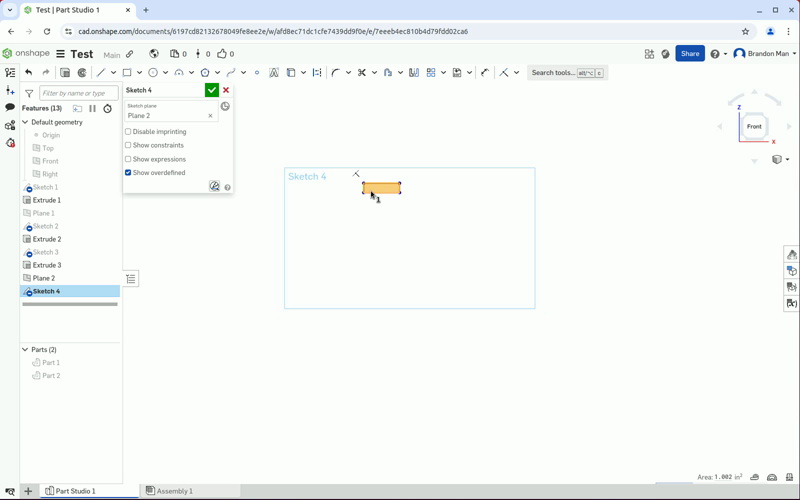
scroll(-6)
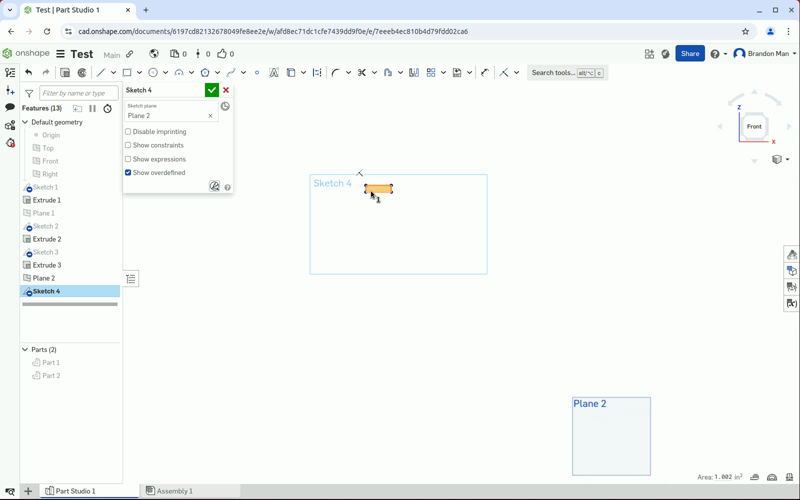
scroll(-6)
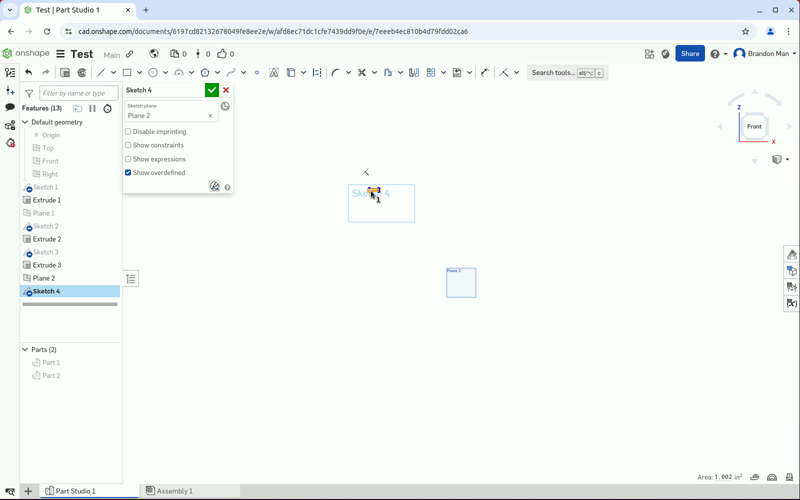
mouse_move(73, 352)
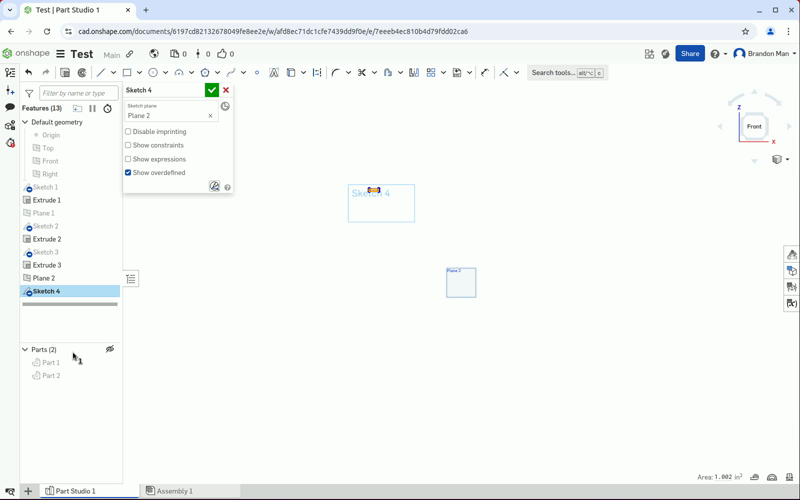
key(shift+y)
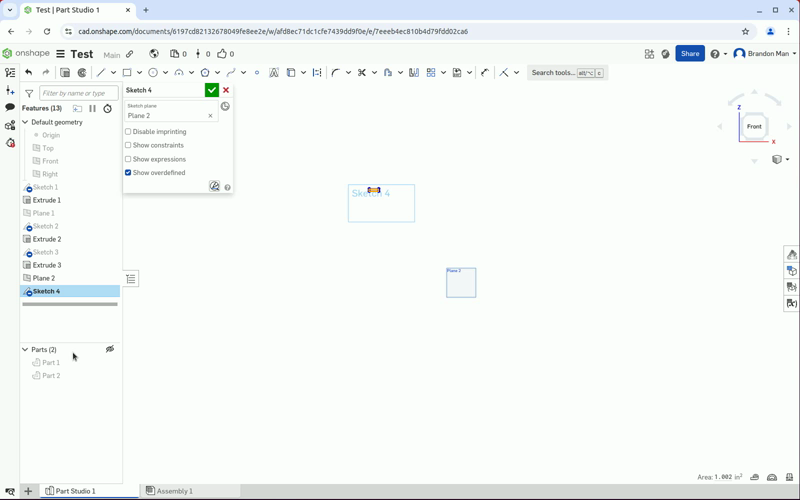
key(shift+e)
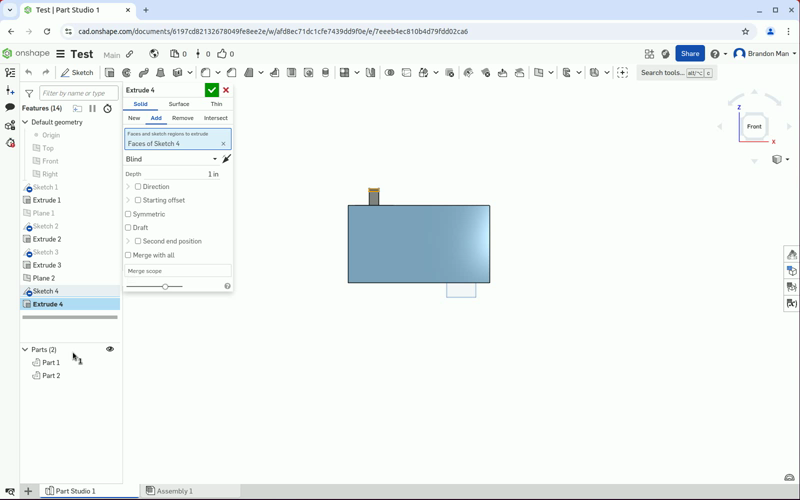
mouse_move(143, 106)
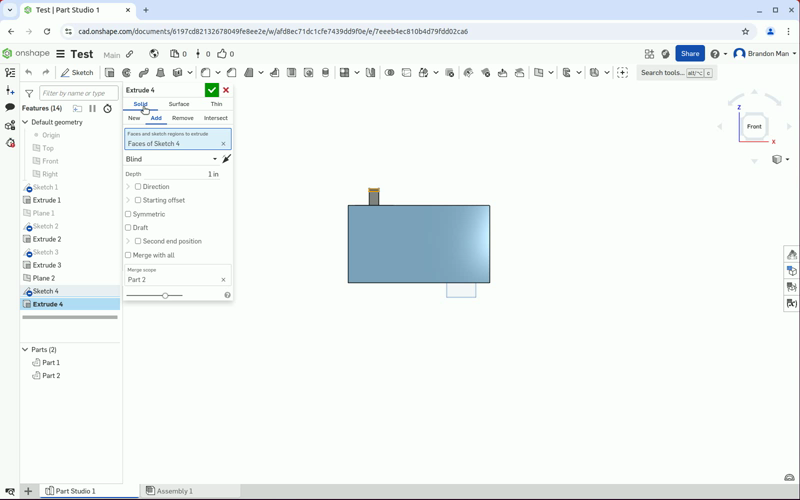
click(143, 106)
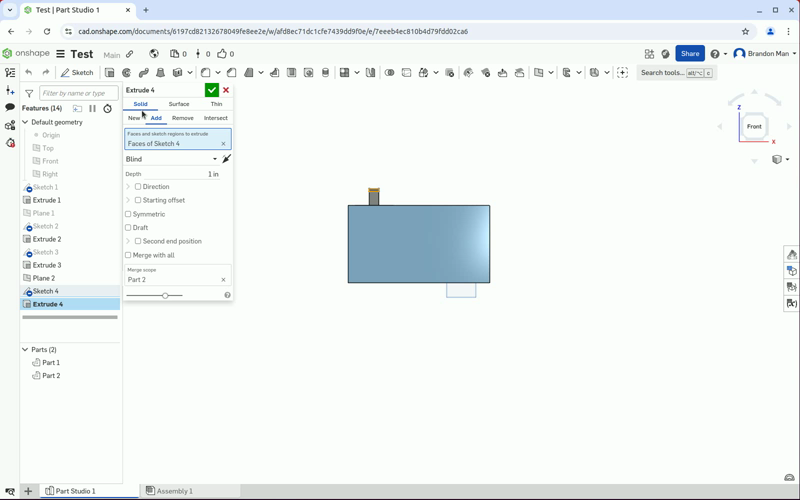
mouse_move(137, 120)
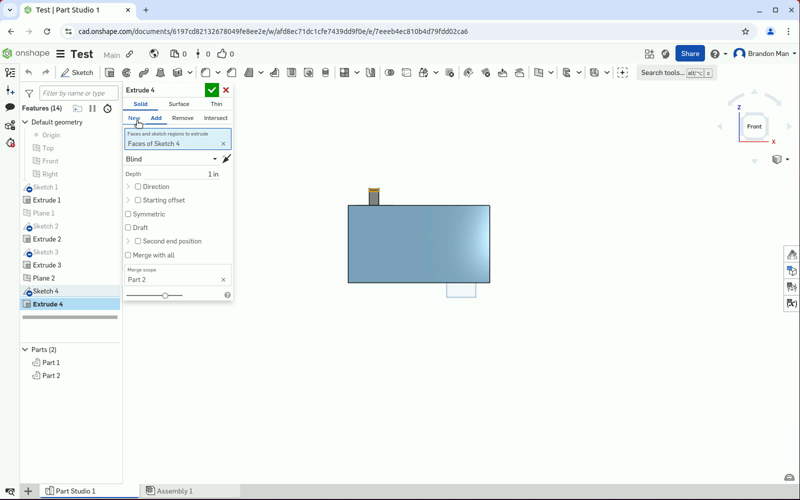
click(137, 120)
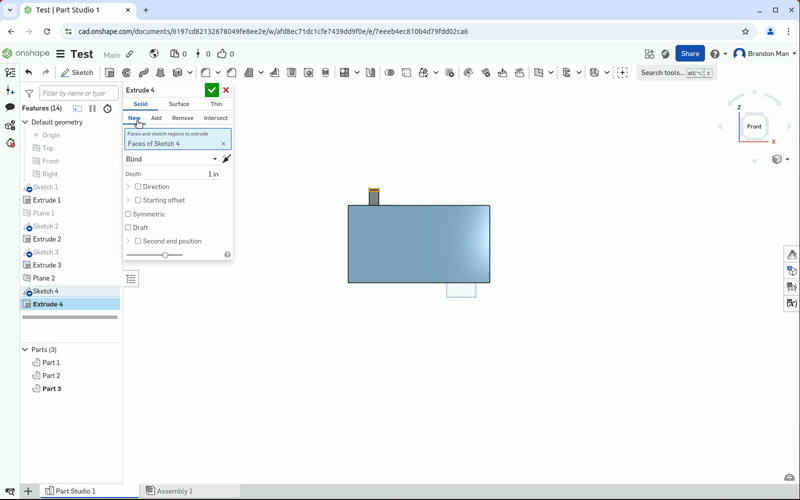
key(tab, 4)
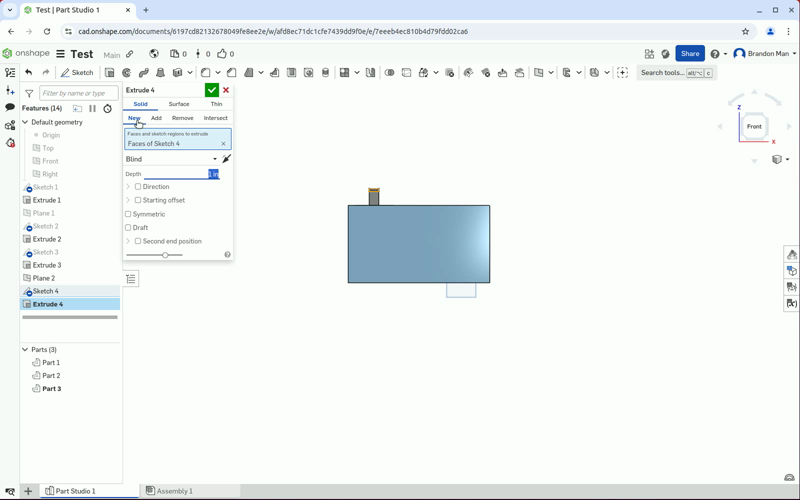
text(1.204)
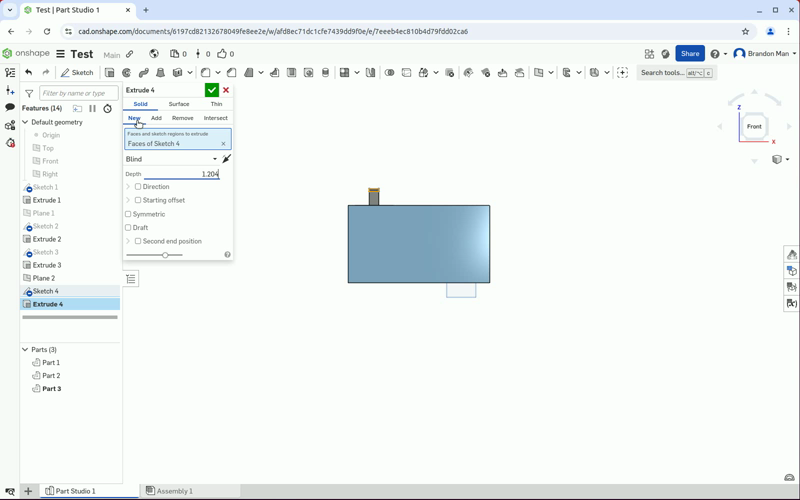
key(enter)
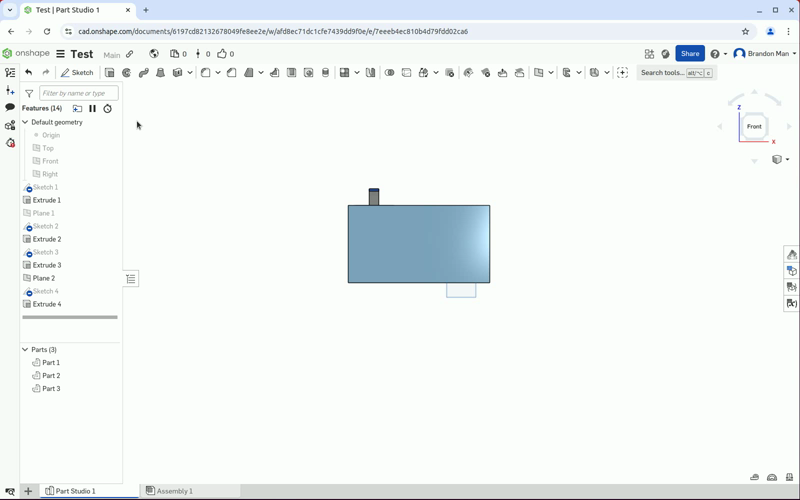
key(shift+h)
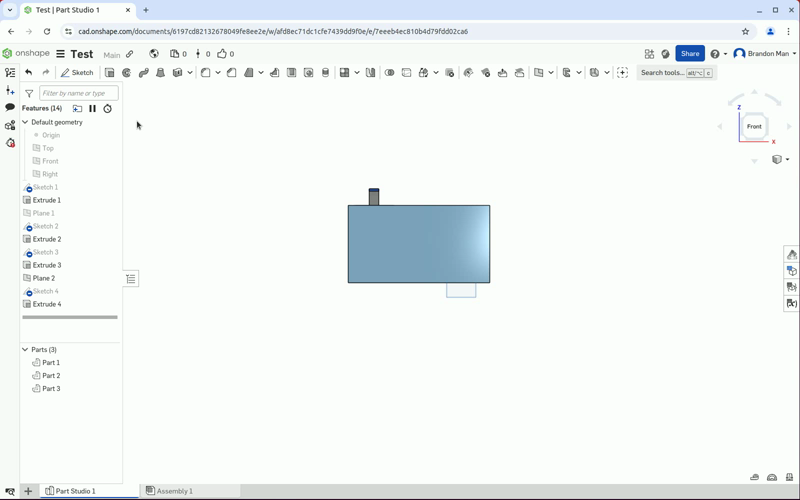
key(shift+h)
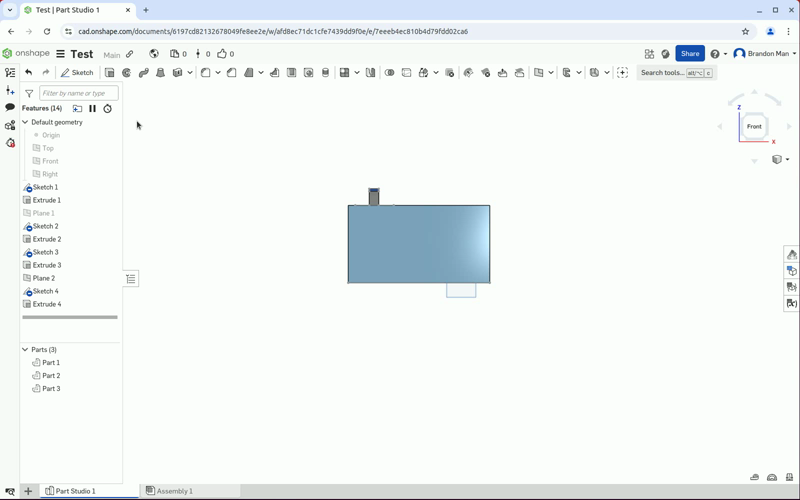
key(shift+7)
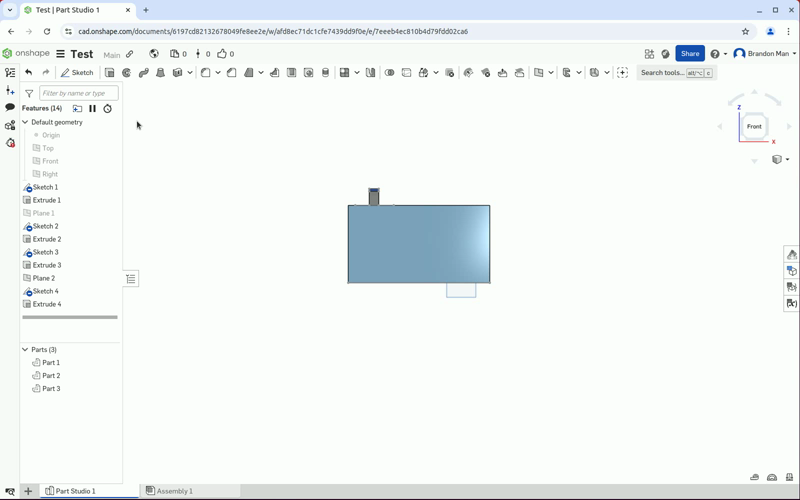
key(left, 2)
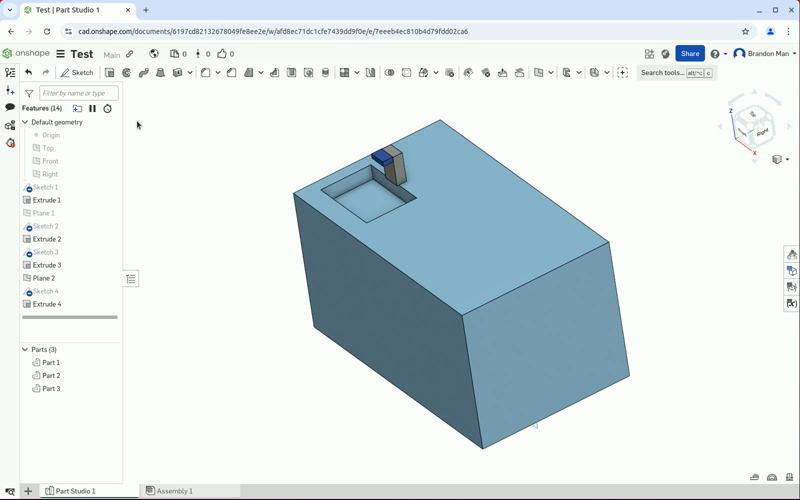
key(down, 2)
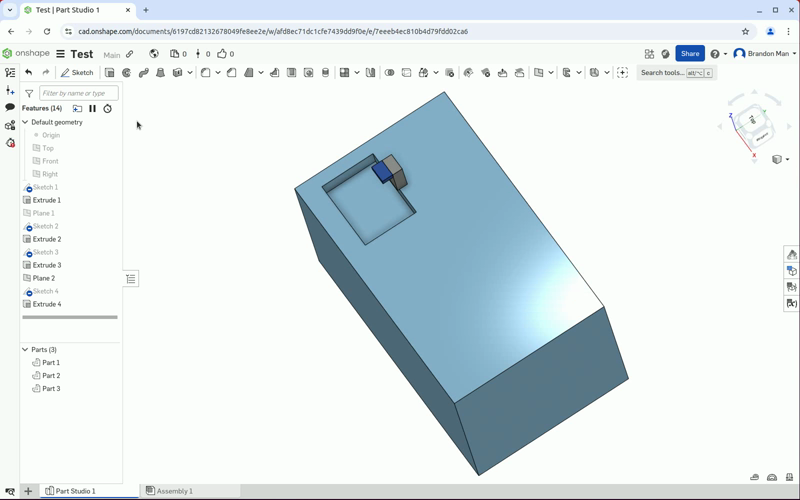
key(up, 2)
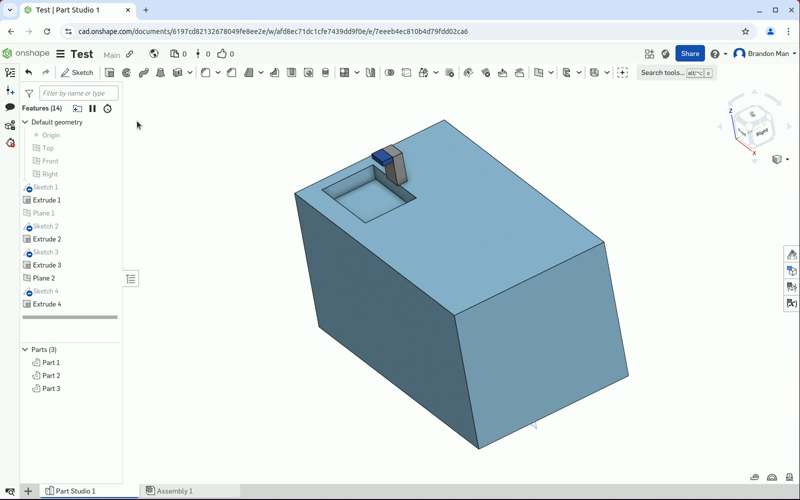
key(right, 2)
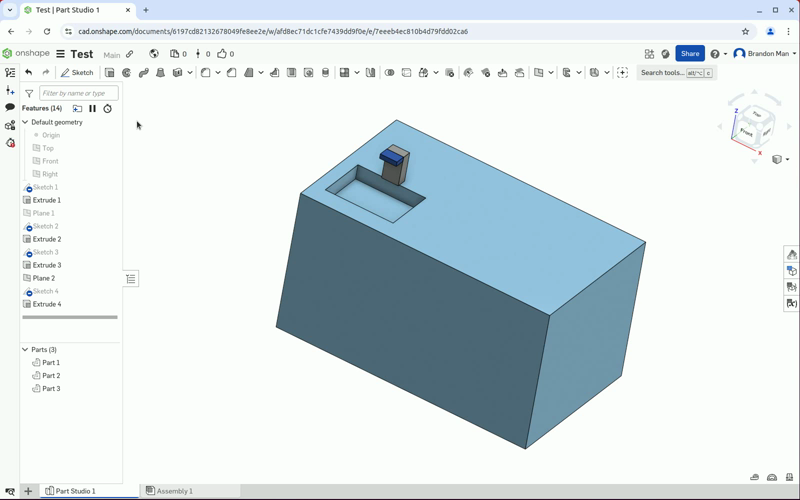
mouse_move(73, 189)
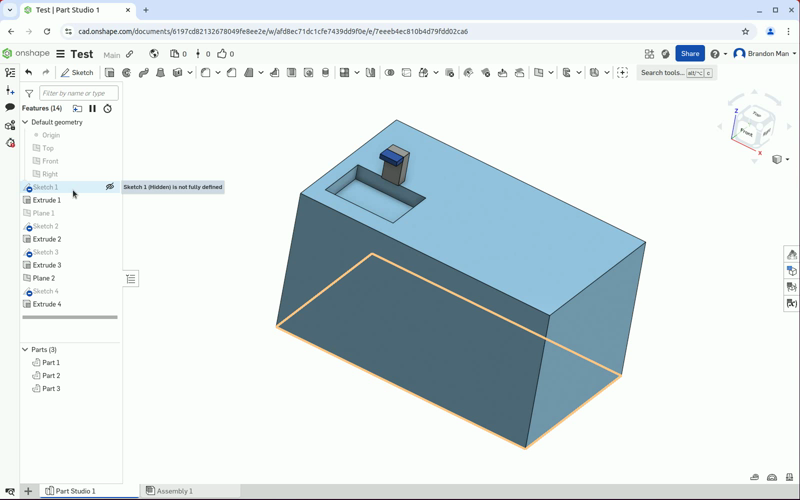
click(73, 189)